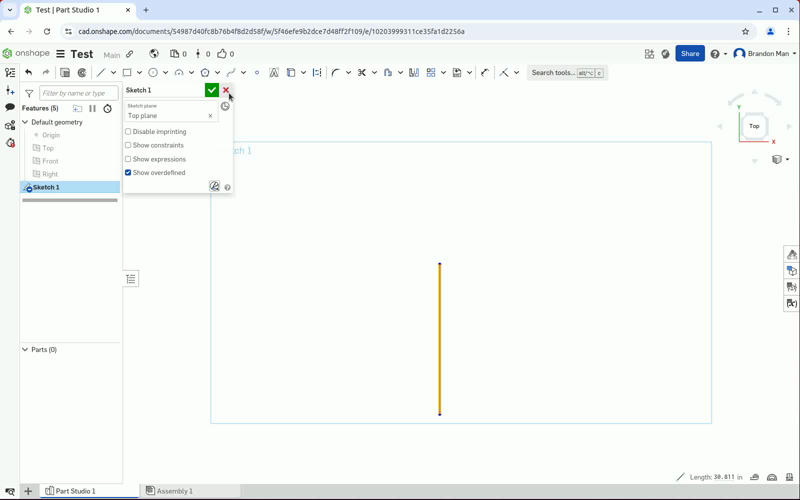
key(shift+h)
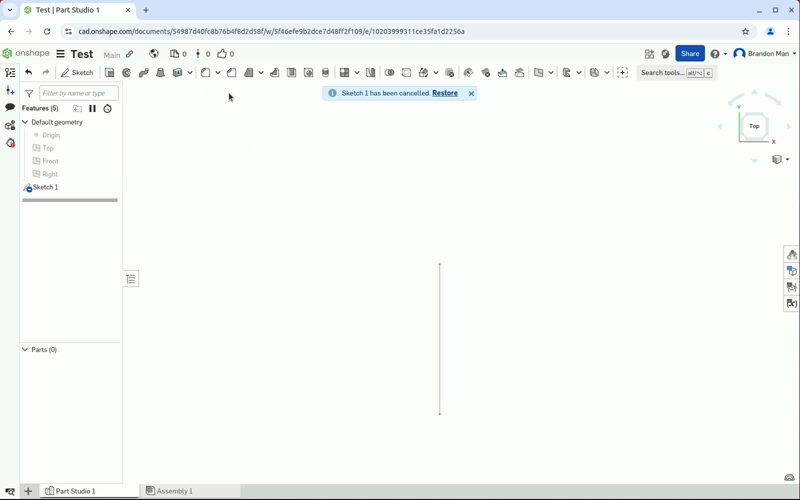
key(shift+s)
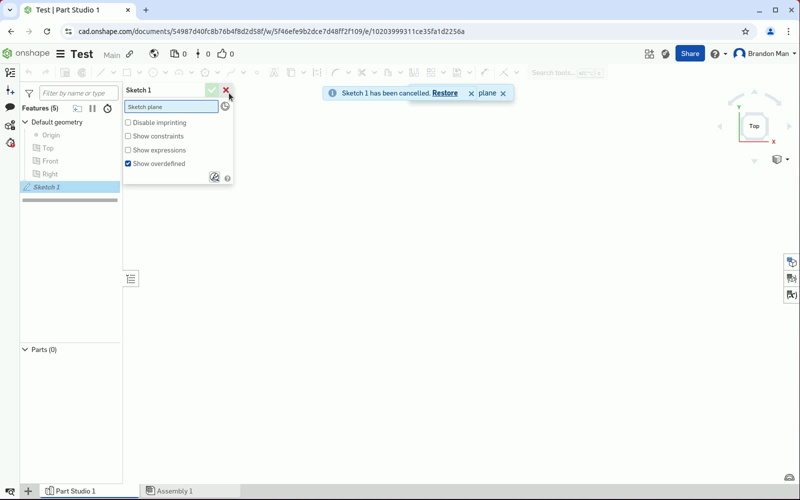
mouse_move(73, 150)
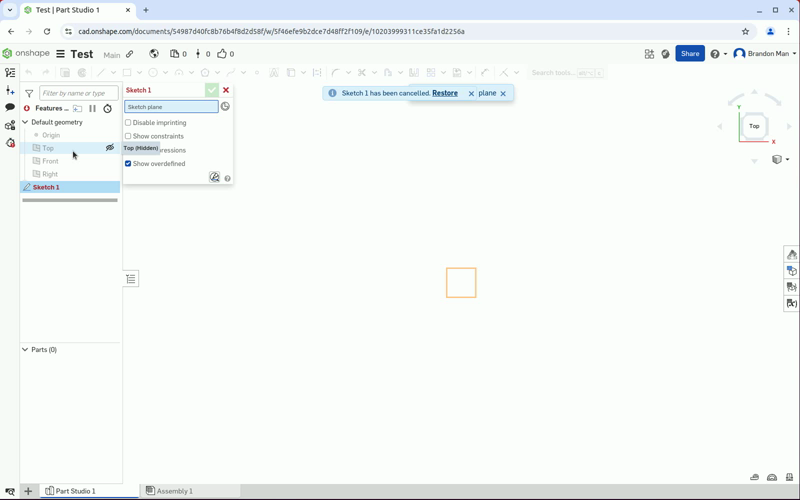
click(73, 150)
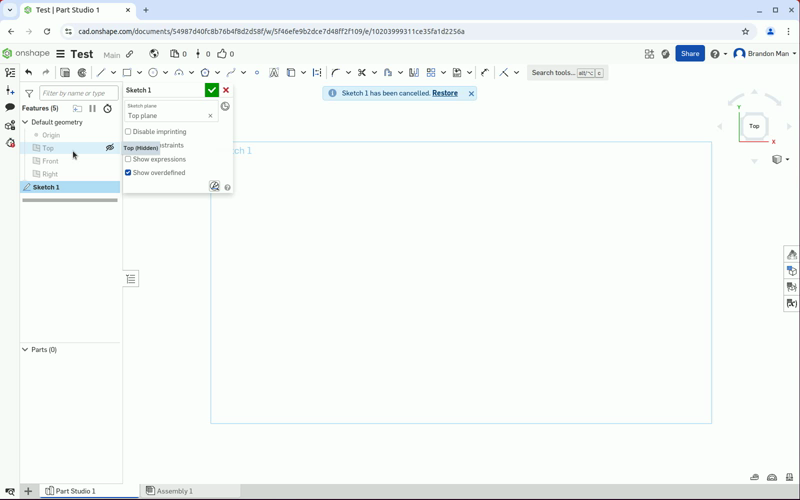
mouse_move(73, 352)
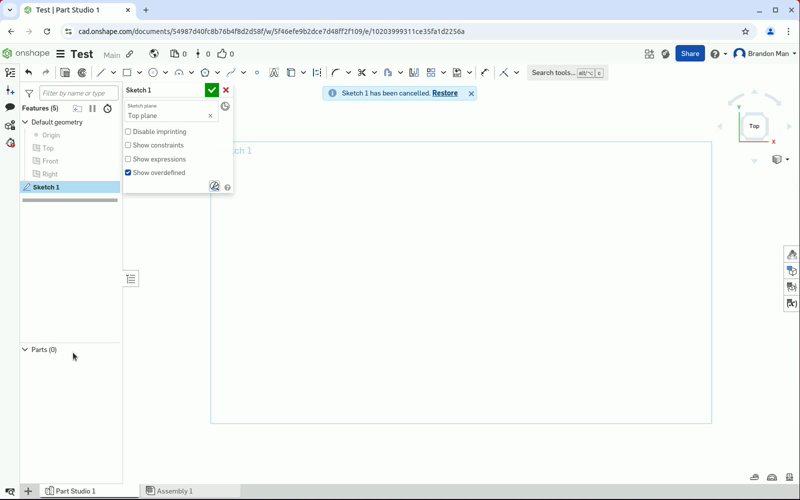
key(y)
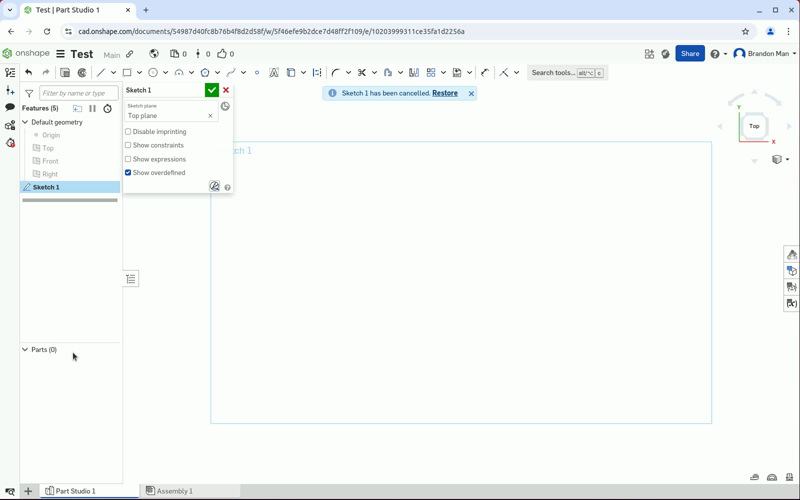
key(l)
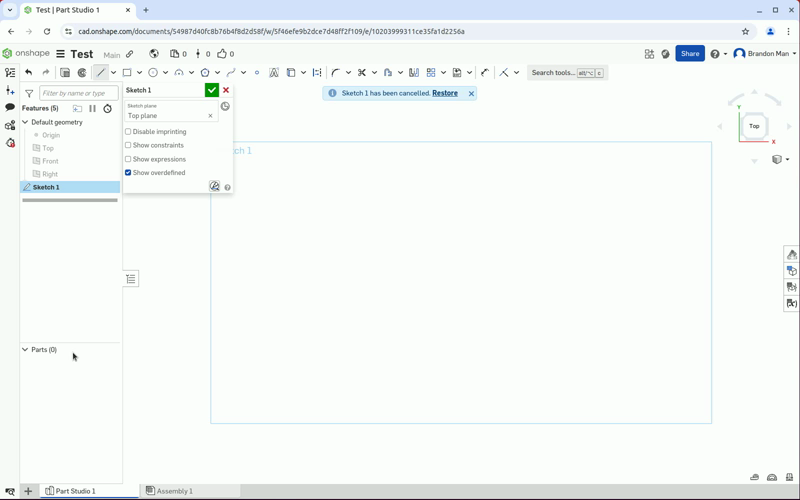
key_down(shift)
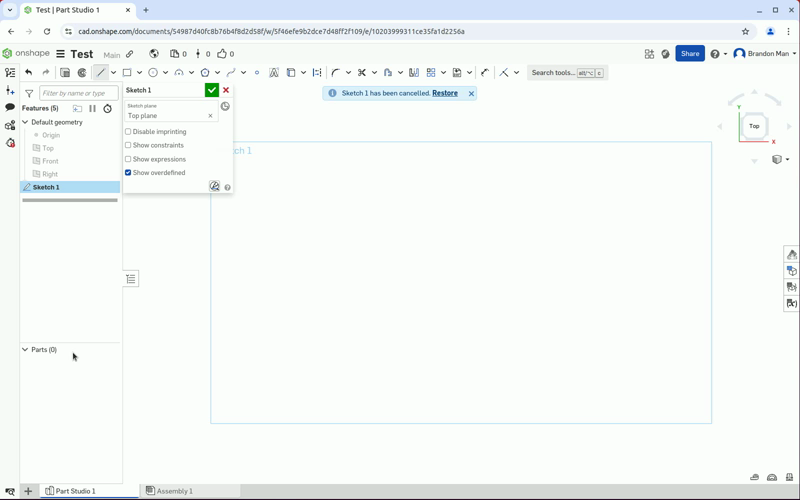
mouse_move(351, 222)
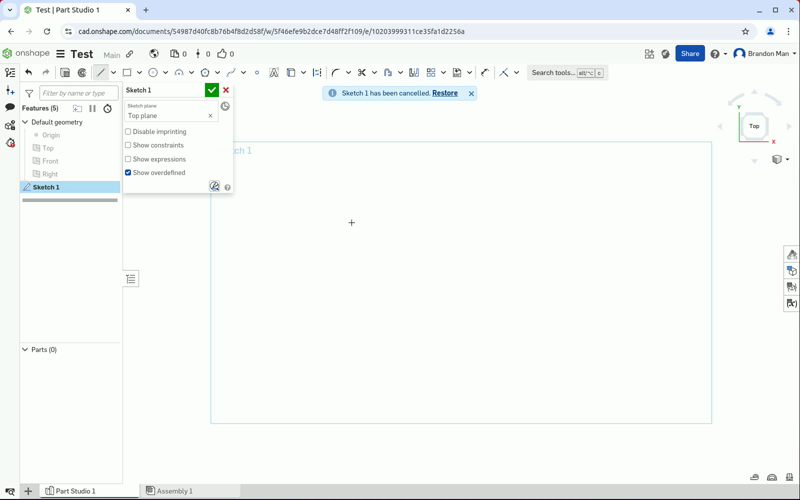
click(351, 222)
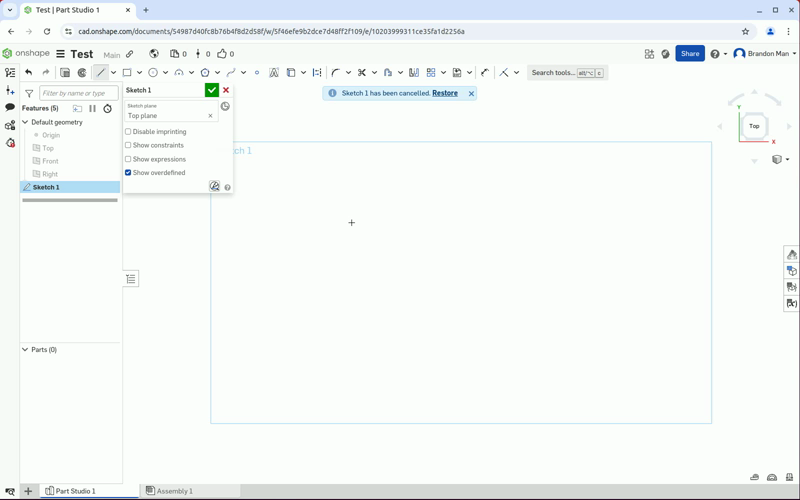
key_up(shift)
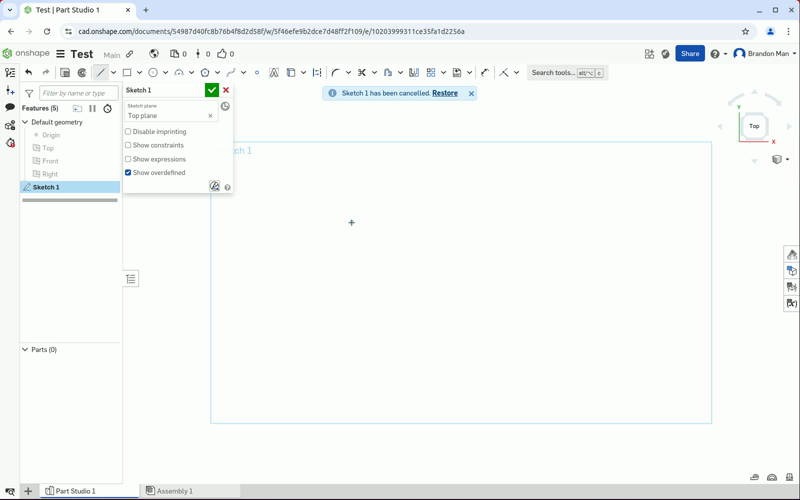
key_down(shift)
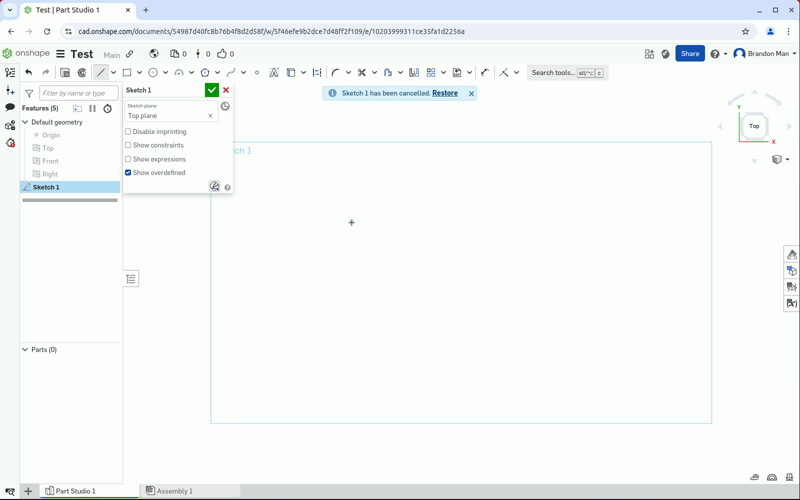
mouse_move(381, 222)
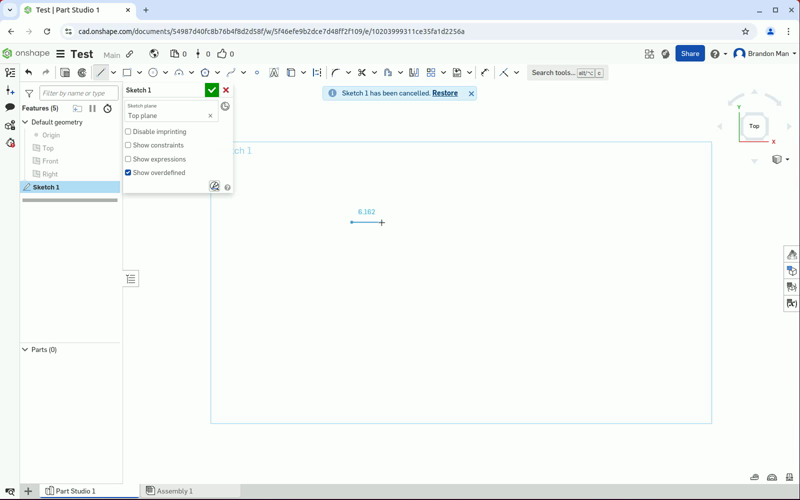
mouse_move(387, 222)
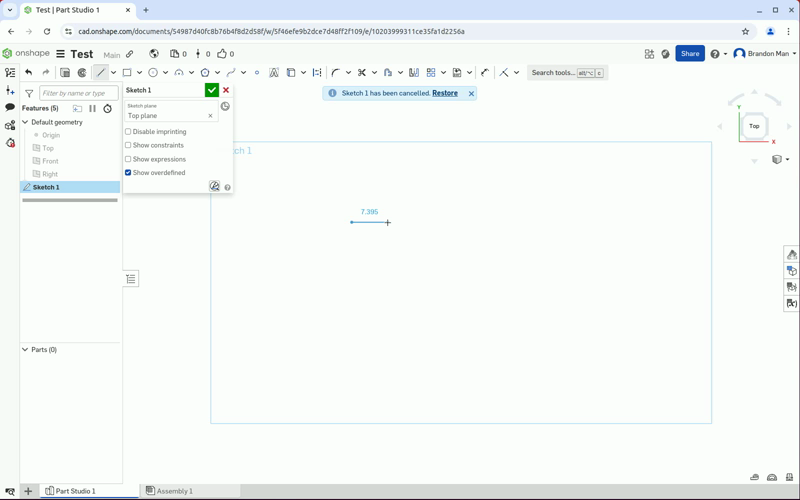
click(387, 222)
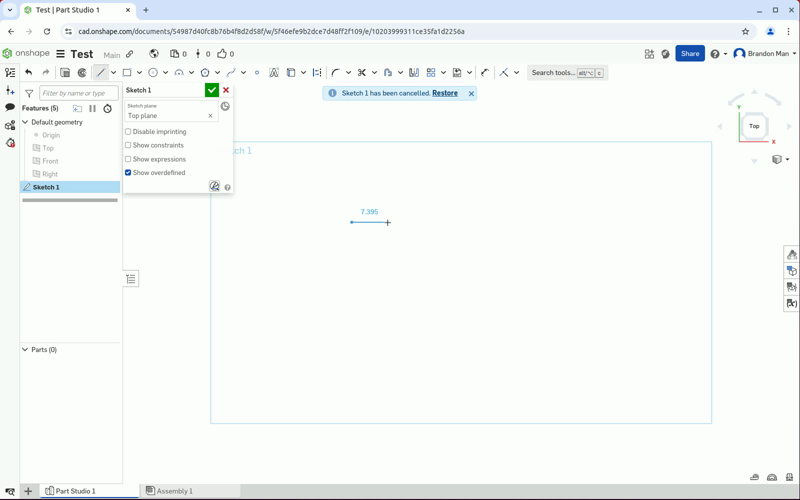
key_up(shift)
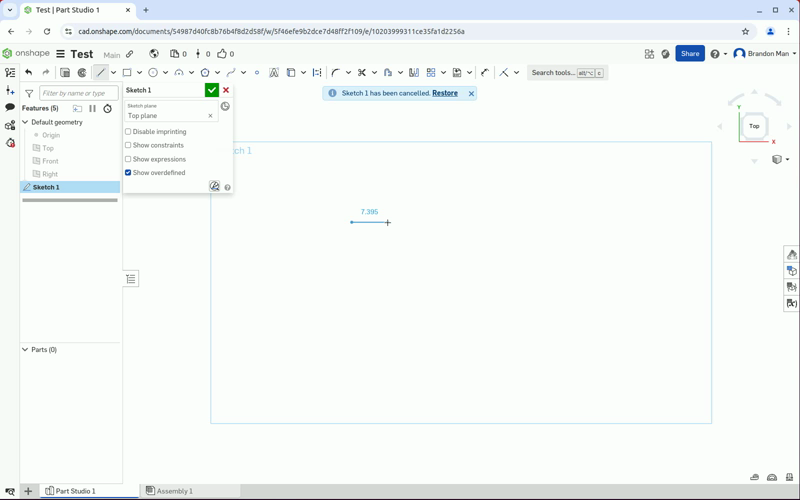
key_down(shift)
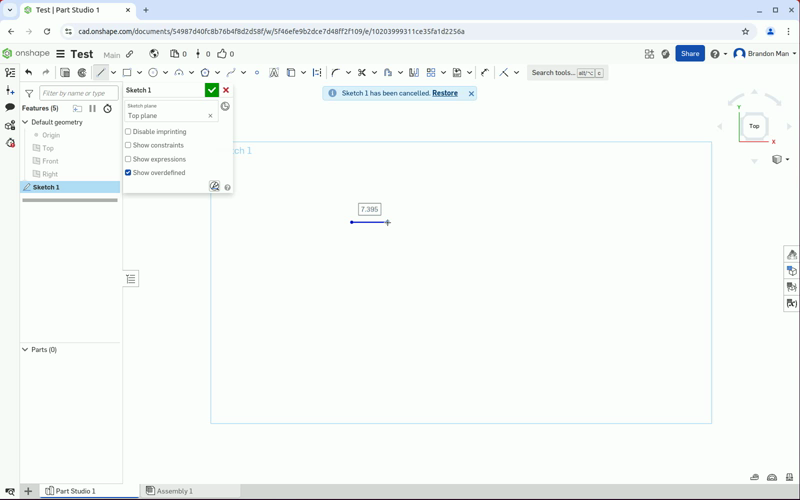
mouse_move(417, 222)
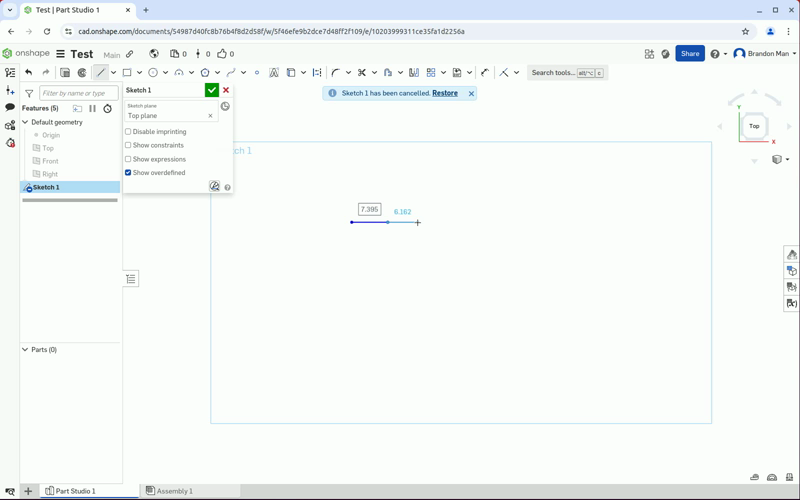
mouse_move(387, 186)
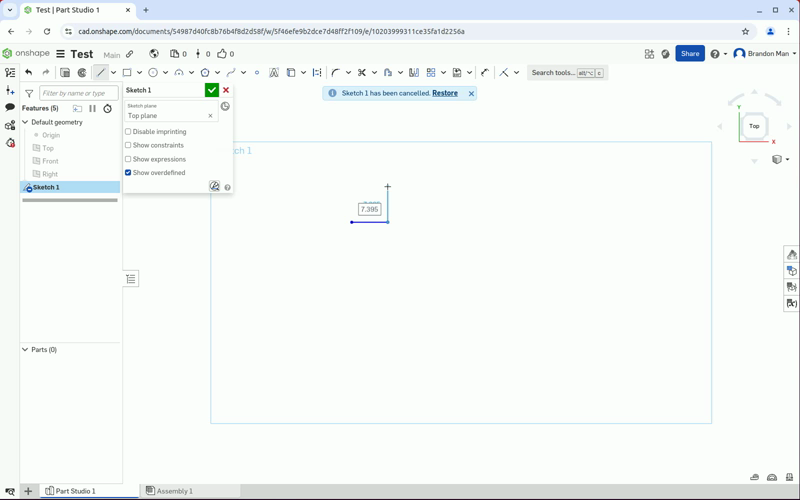
click(387, 186)
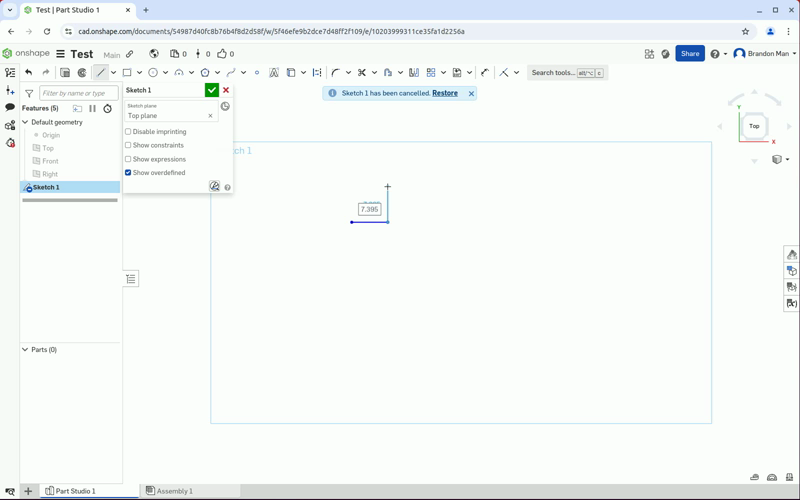
key_up(shift)
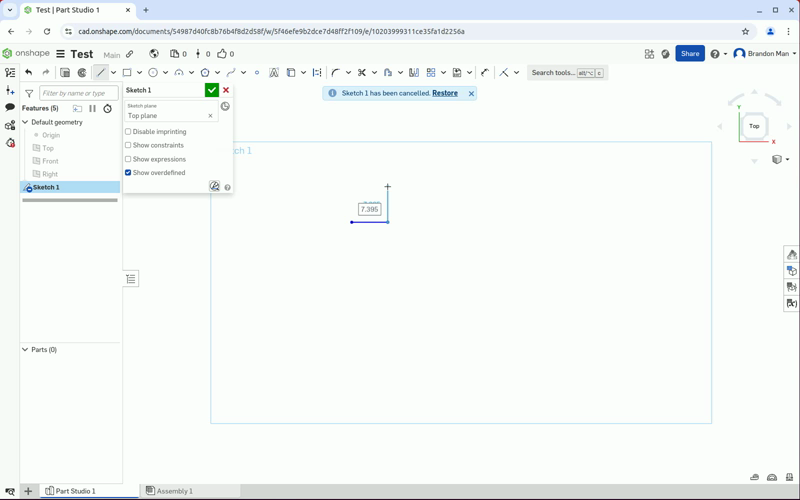
key_down(shift)
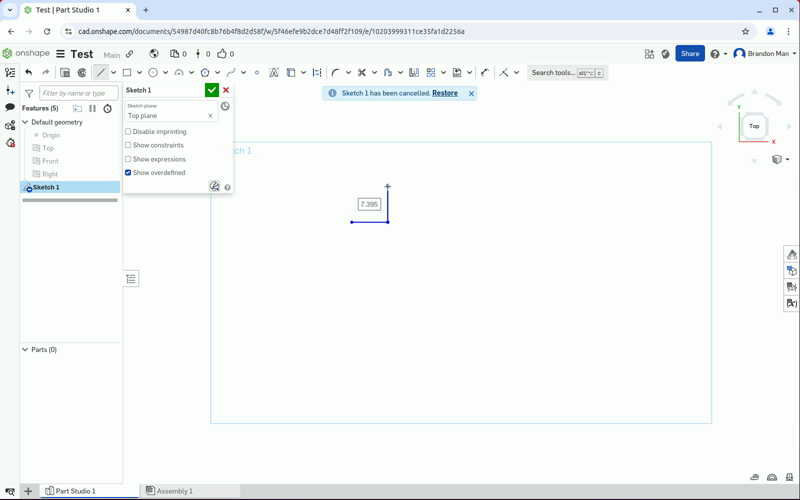
mouse_move(417, 186)
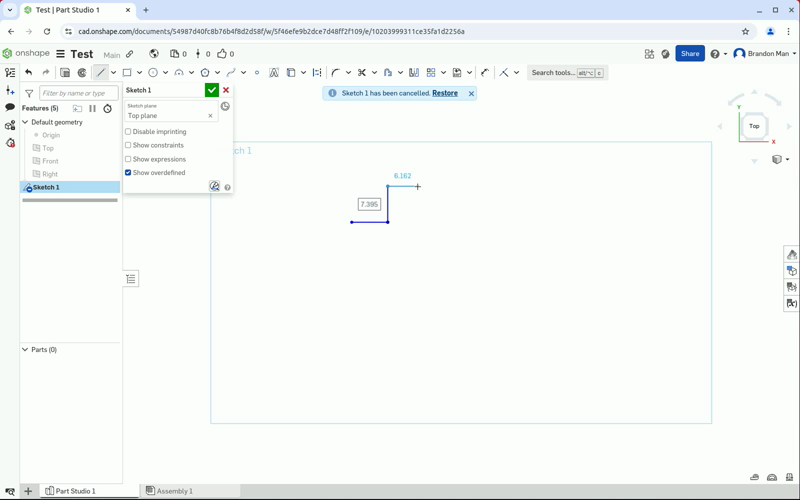
mouse_move(351, 186)
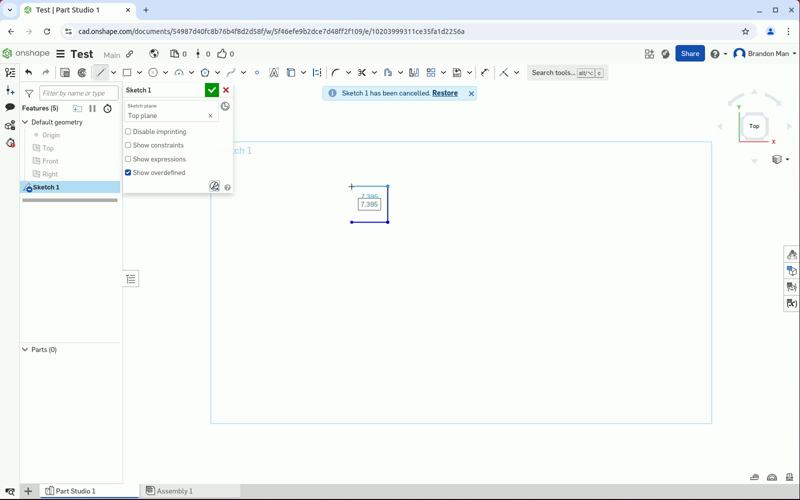
click(351, 186)
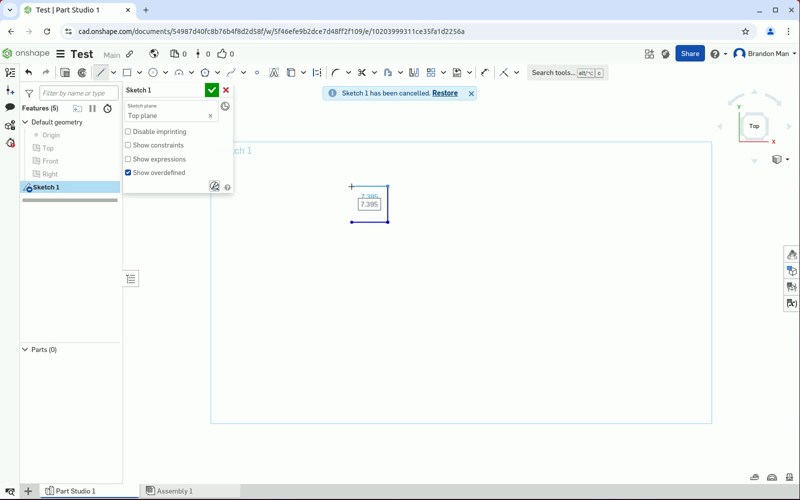
key_up(shift)
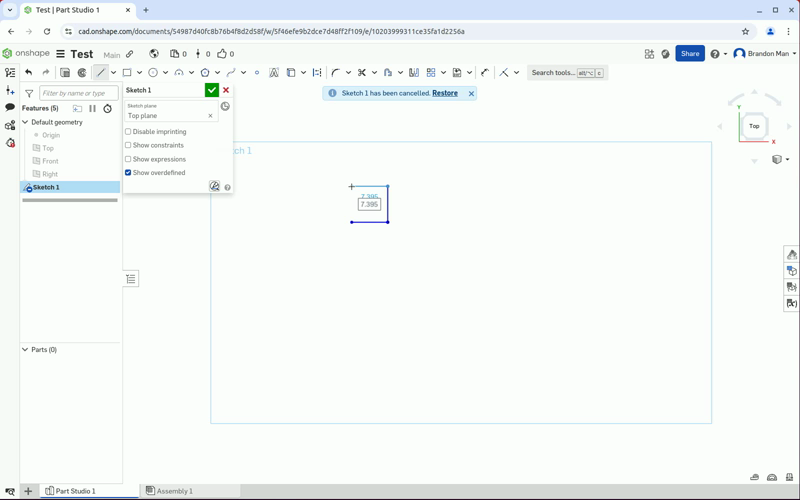
mouse_move(381, 186)
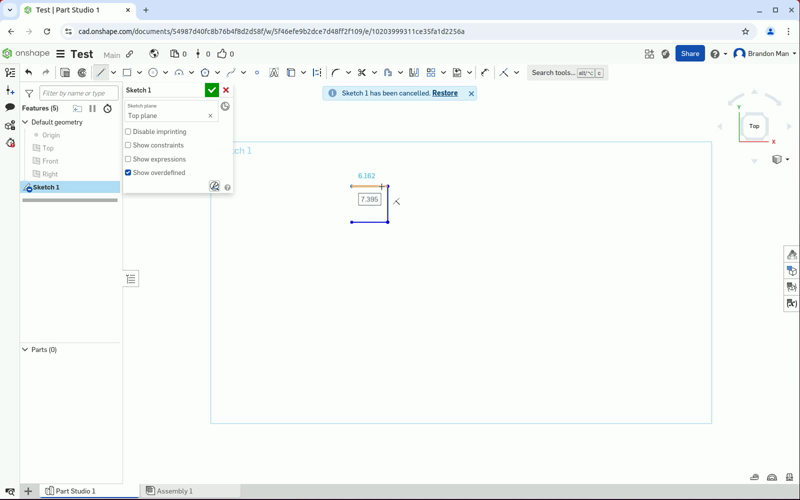
key_down(shift)
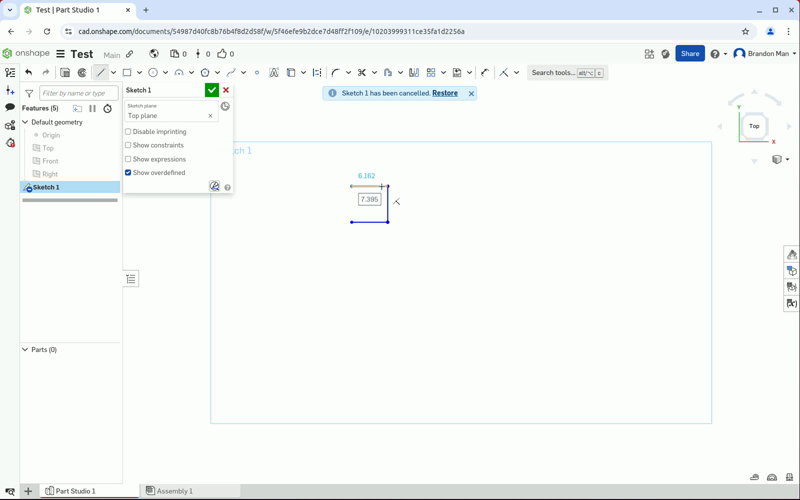
mouse_move(351, 222)
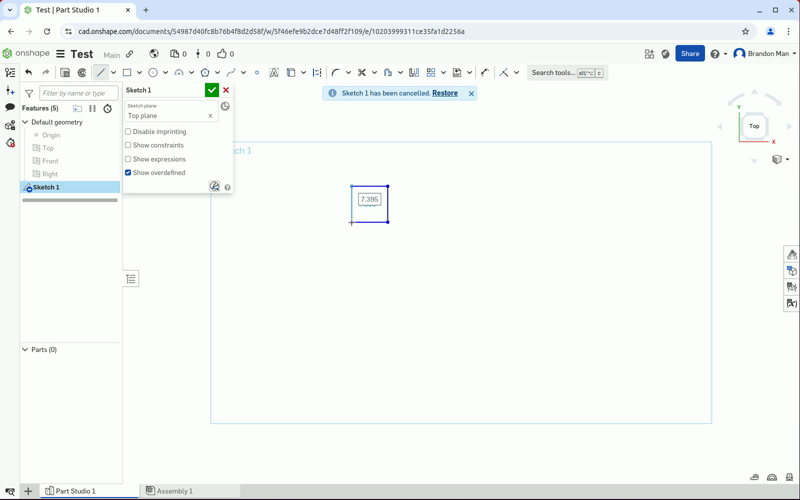
key_up(shift)
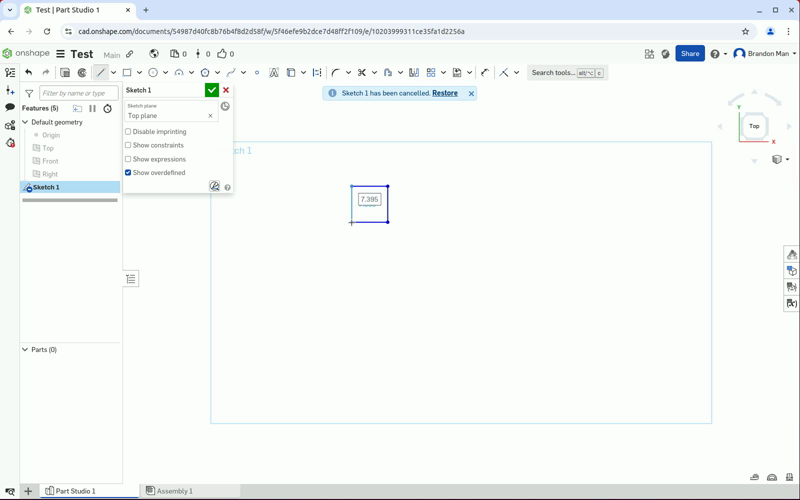
click(351, 222)
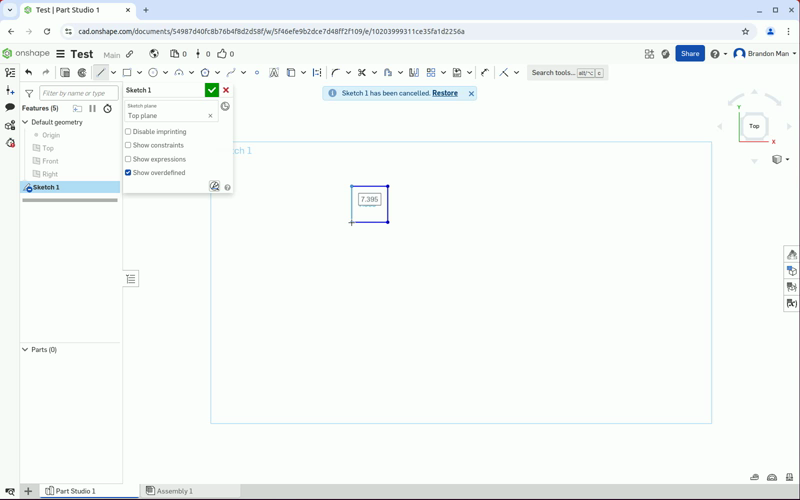
key(esc)
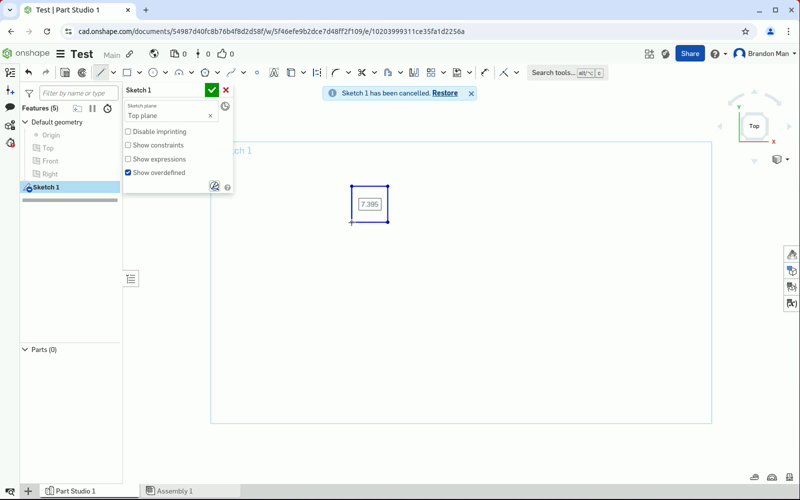
mouse_move(382, 199)
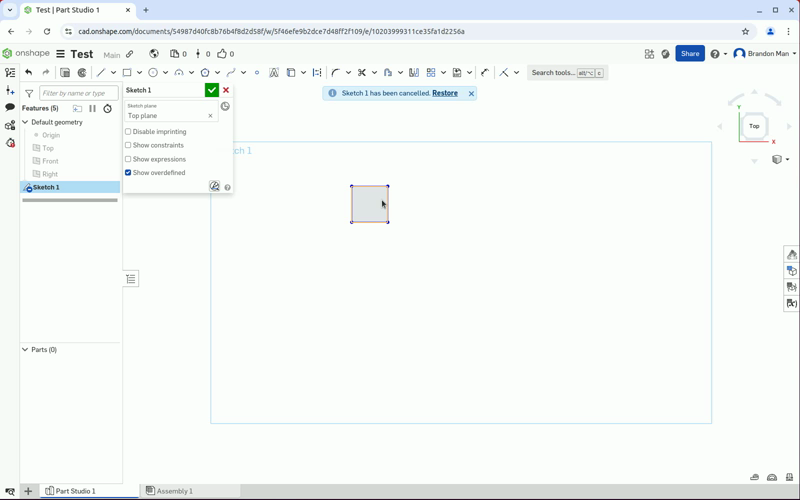
scroll(6)
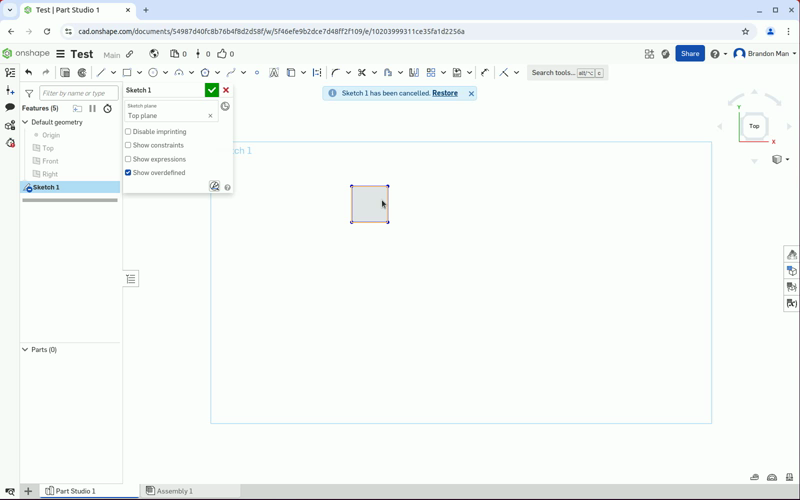
scroll(6)
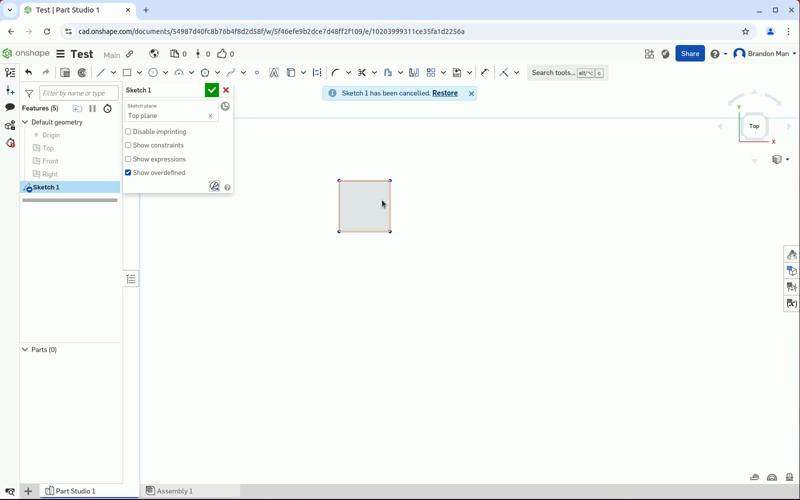
scroll(6)
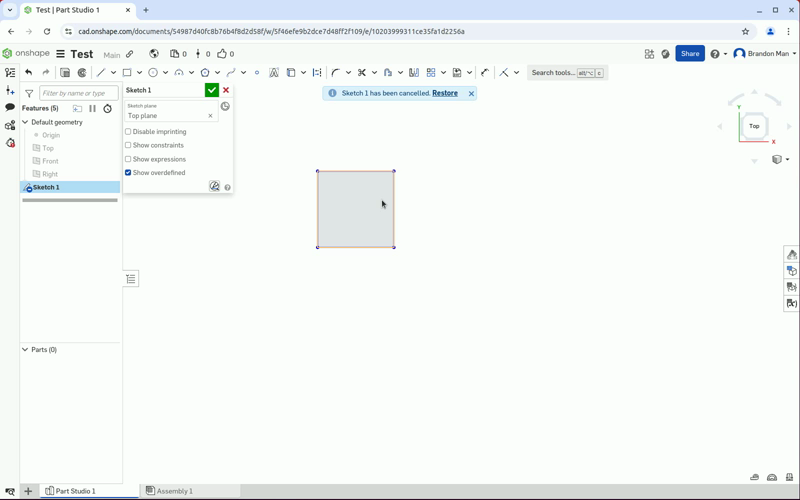
scroll(6)
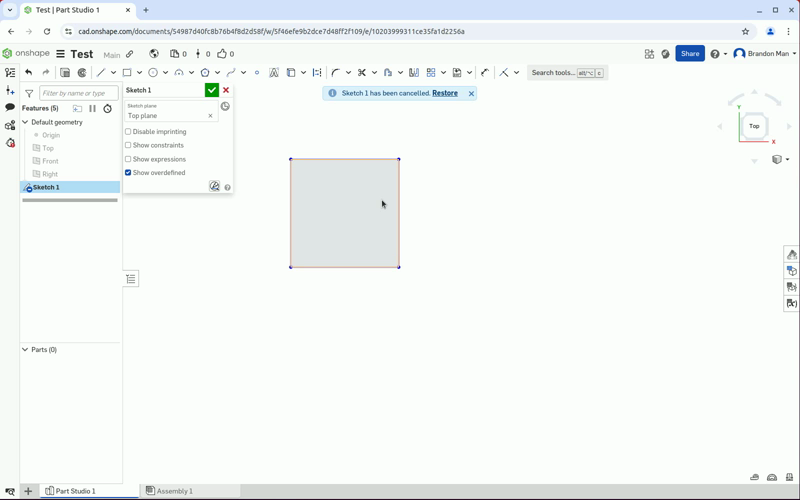
scroll(6)
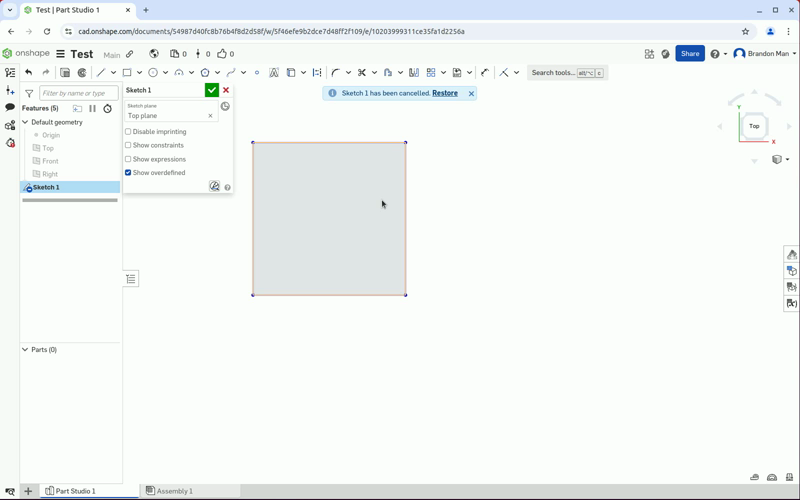
scroll(6)
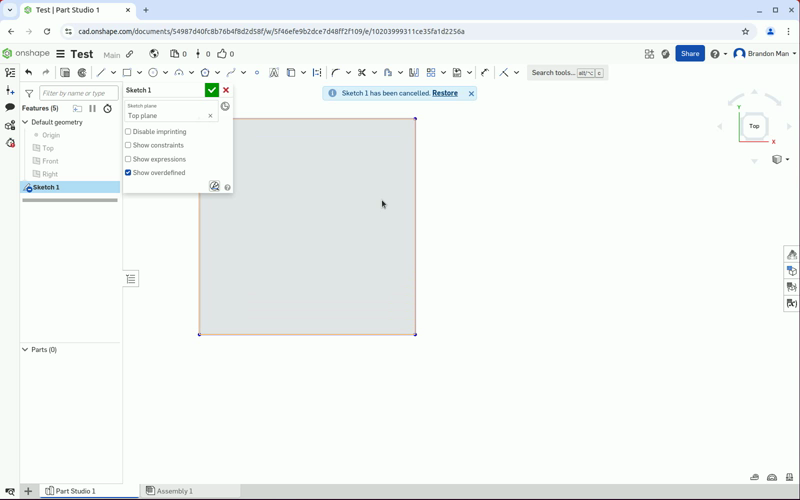
scroll(6)
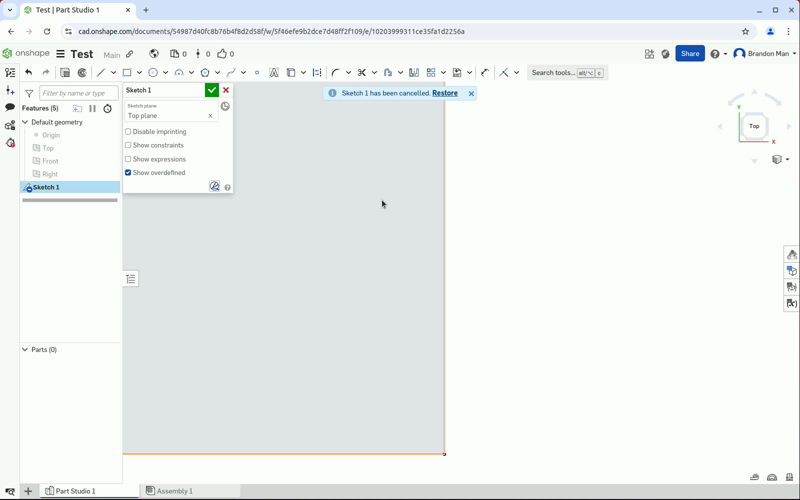
click(382, 199)
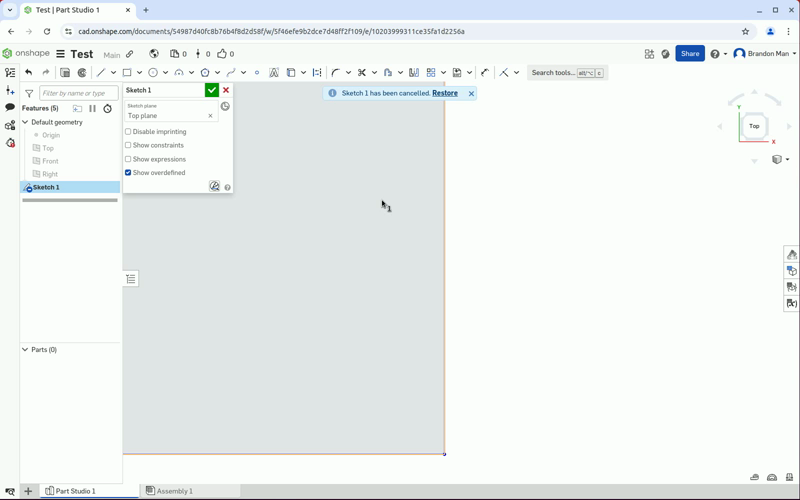
scroll(-6)
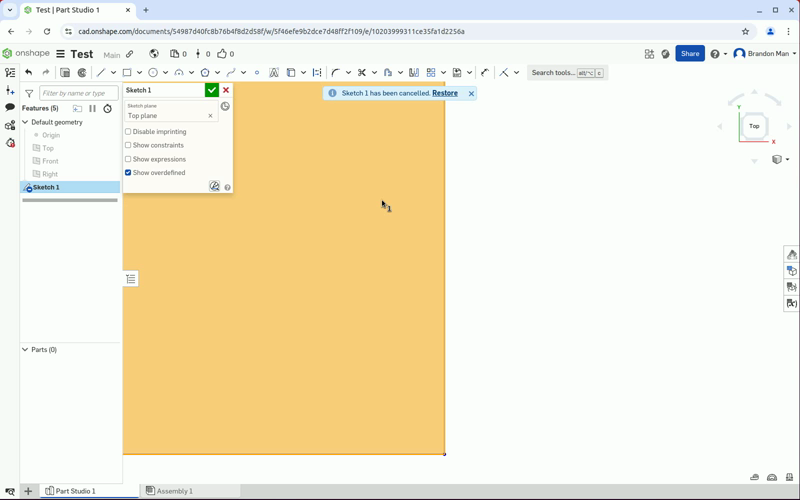
scroll(-6)
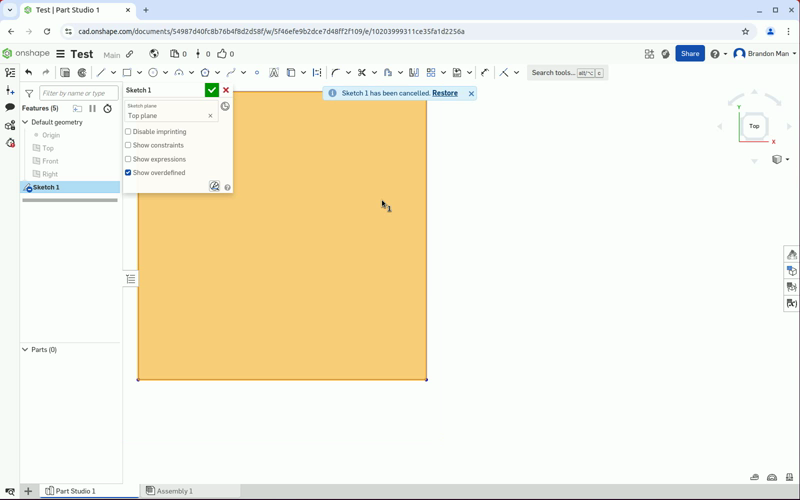
scroll(-6)
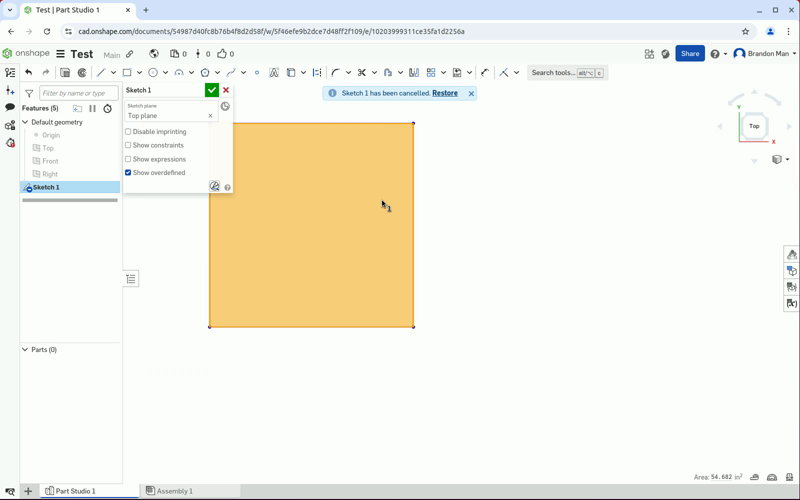
scroll(-6)
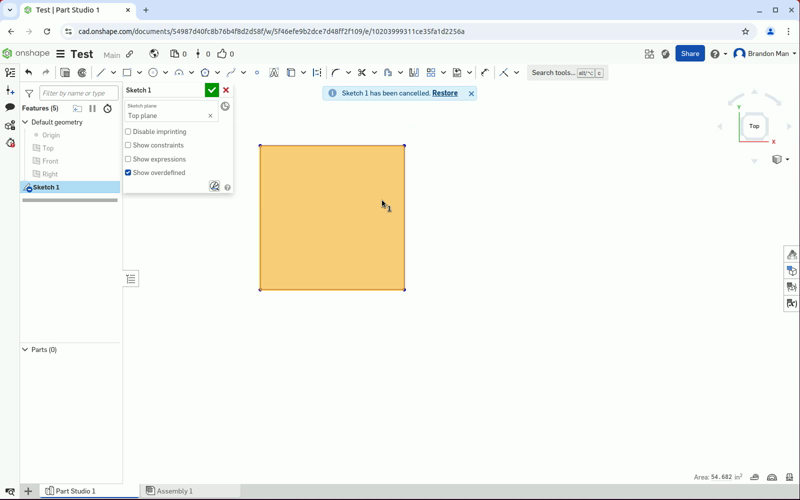
scroll(-6)
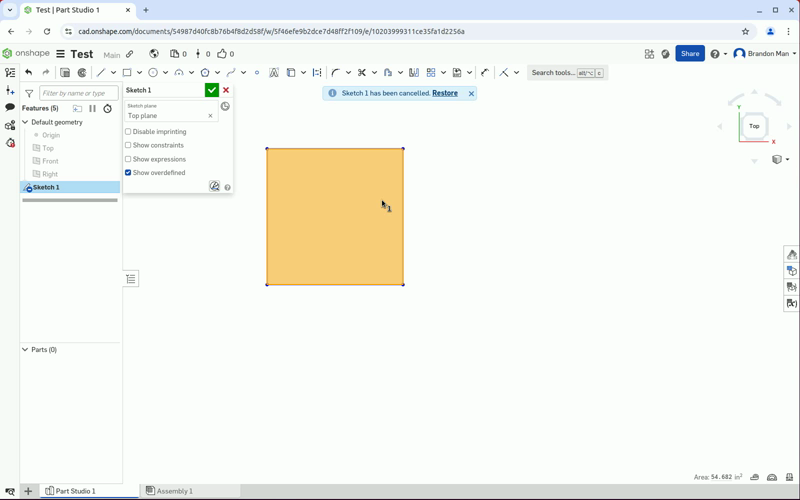
scroll(-6)
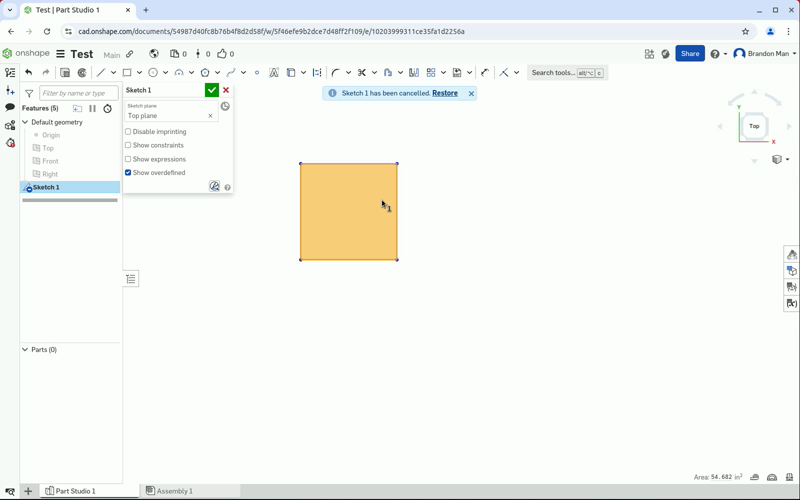
scroll(-6)
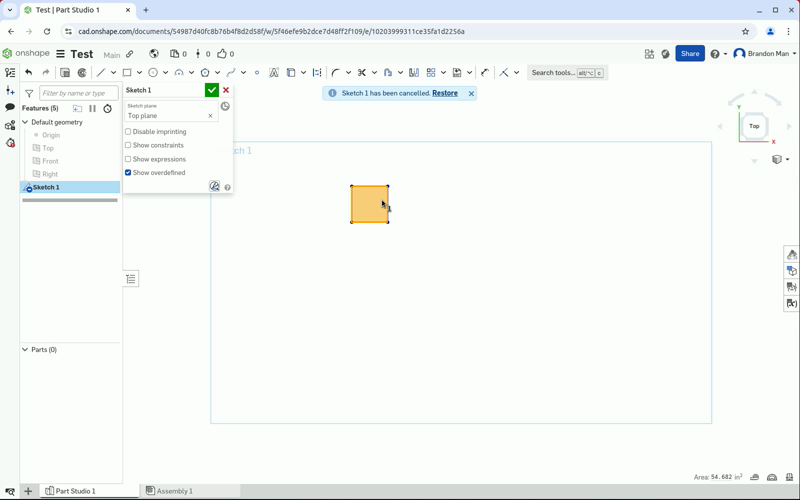
mouse_move(73, 352)
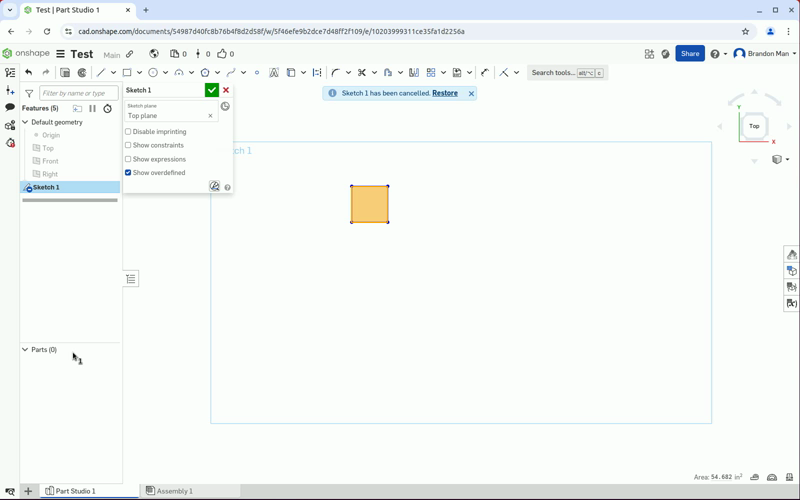
key(shift+y)
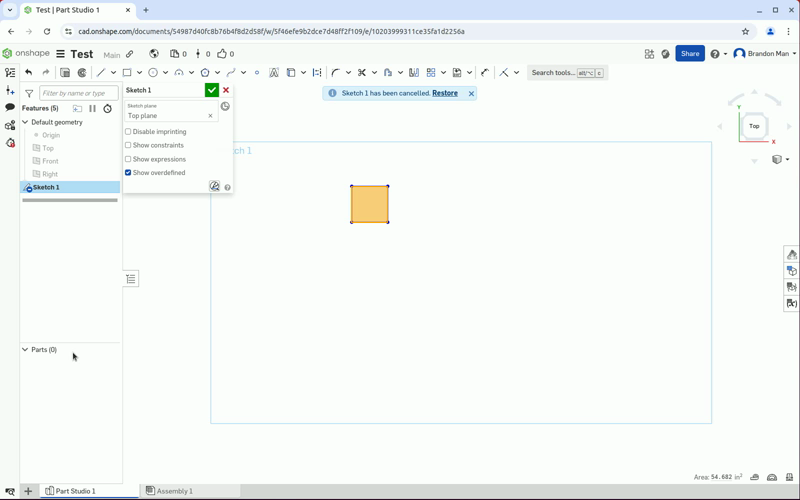
key(shift+e)
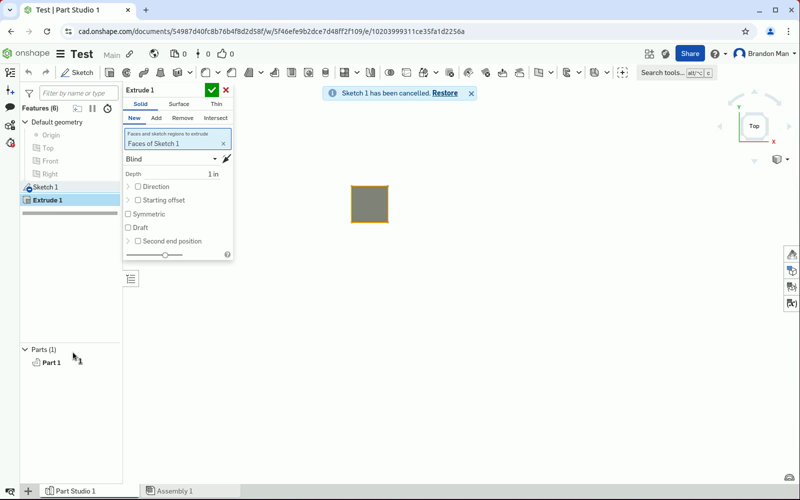
mouse_move(143, 106)
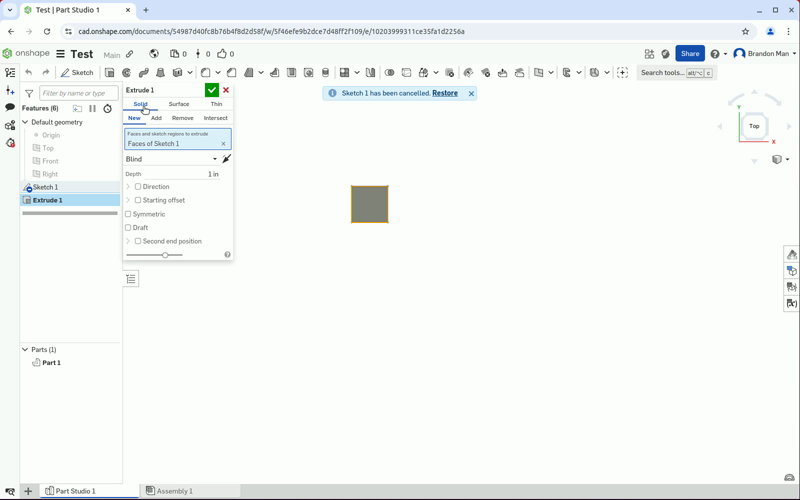
click(143, 106)
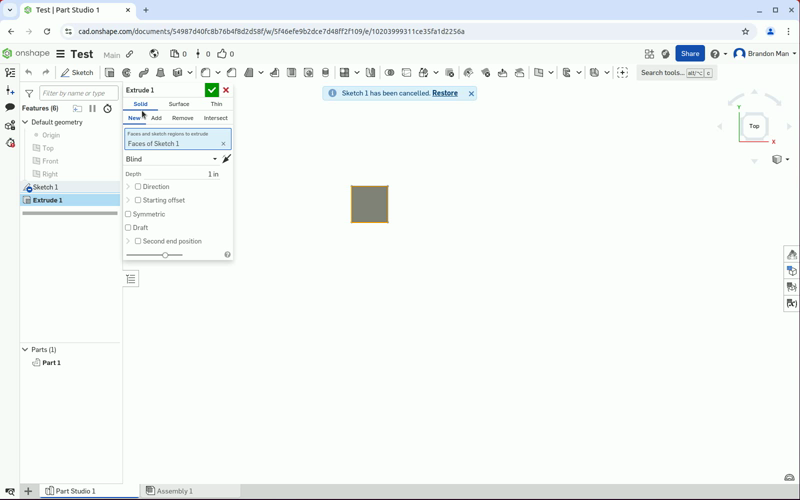
mouse_move(137, 120)
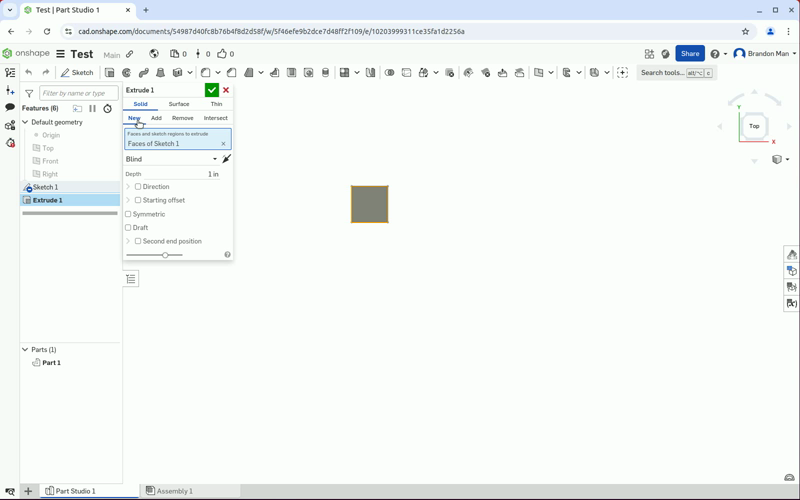
click(137, 120)
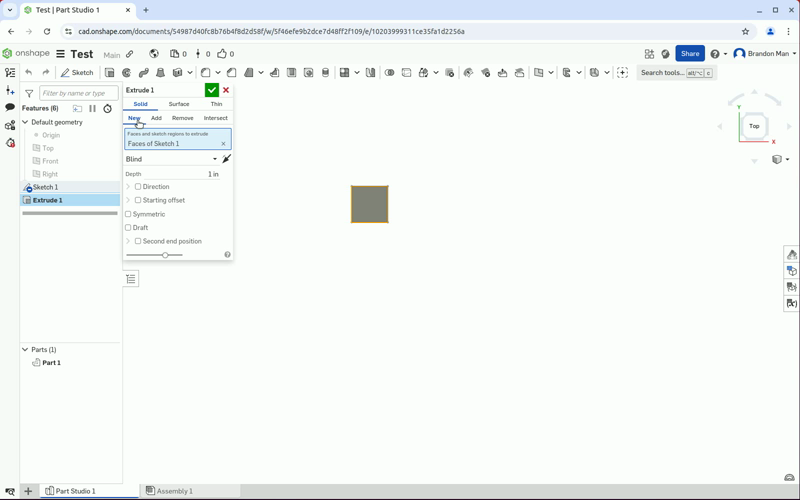
key(tab, 4)
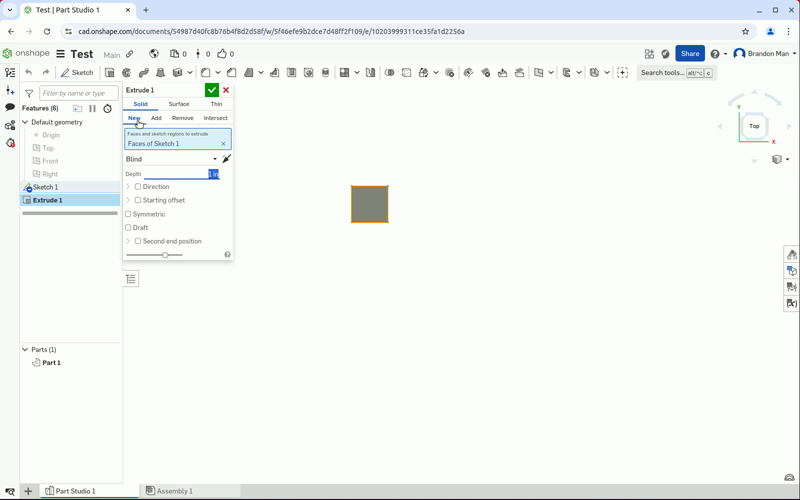
text(0.722)
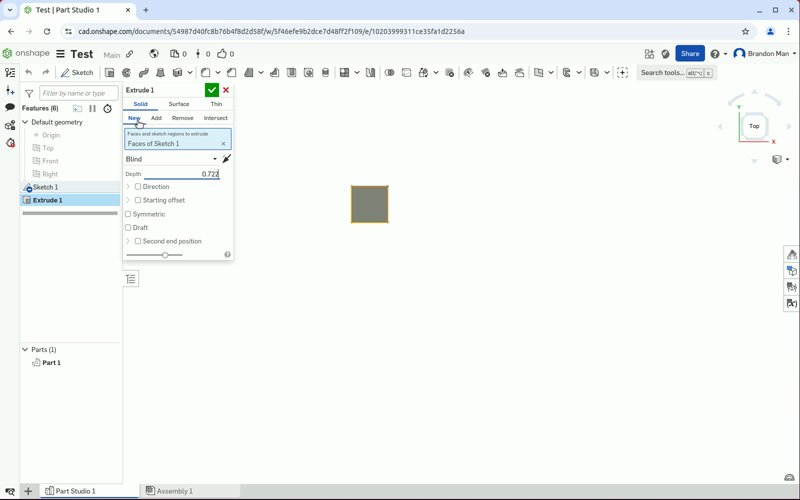
key(enter)
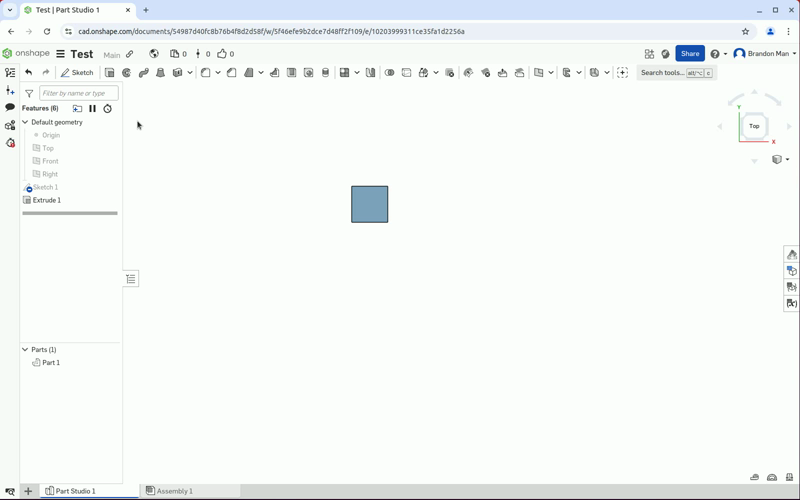
key(shift+h)
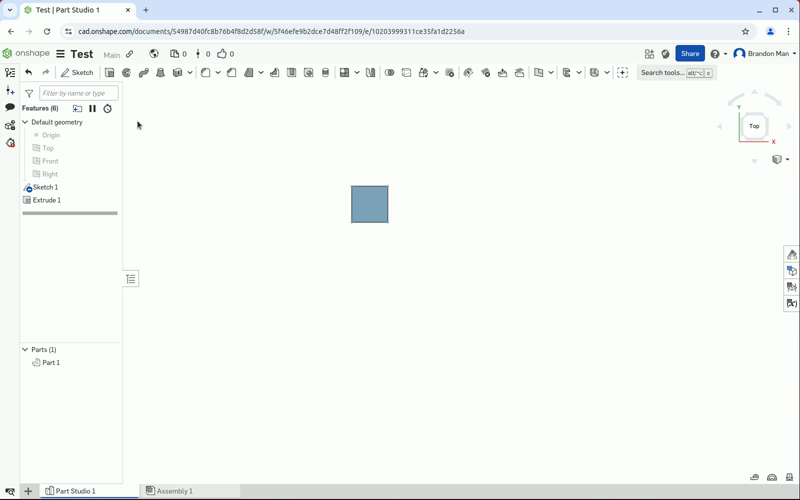
key(shift+h)
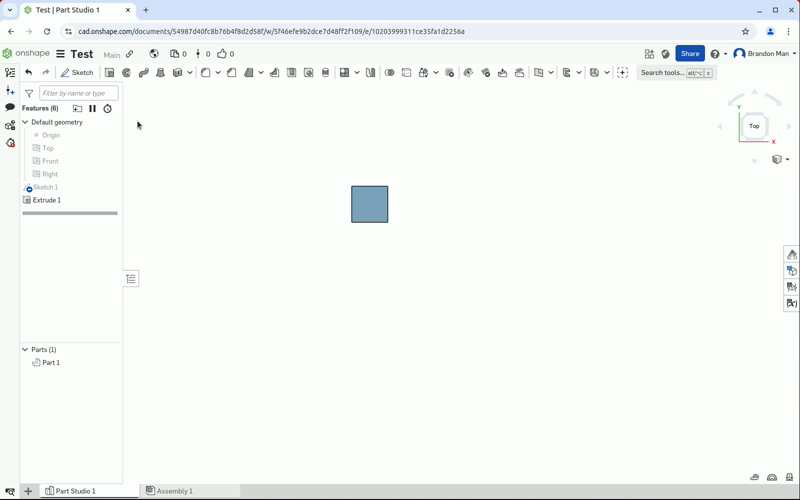
mouse_move(73, 189)
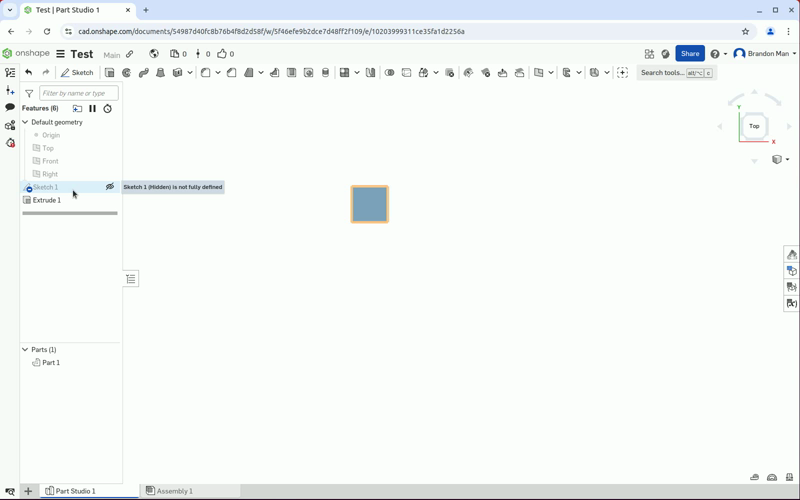
click(73, 189)
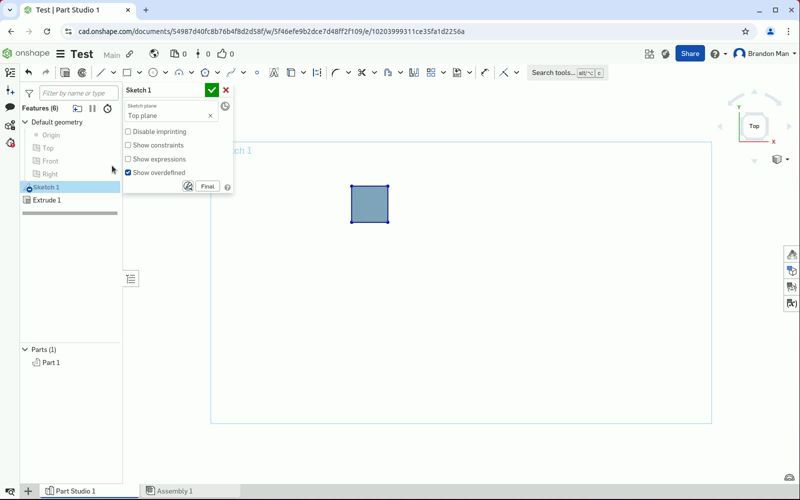
mouse_move(229, 92)
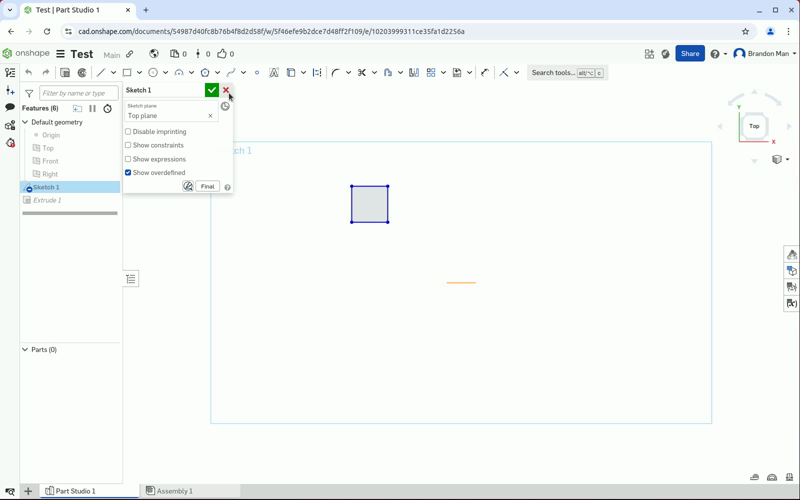
click(229, 92)
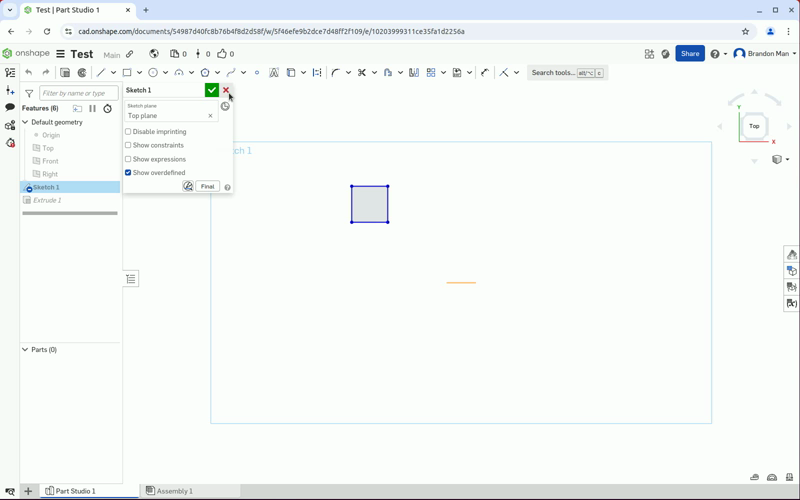
key(shift+s)
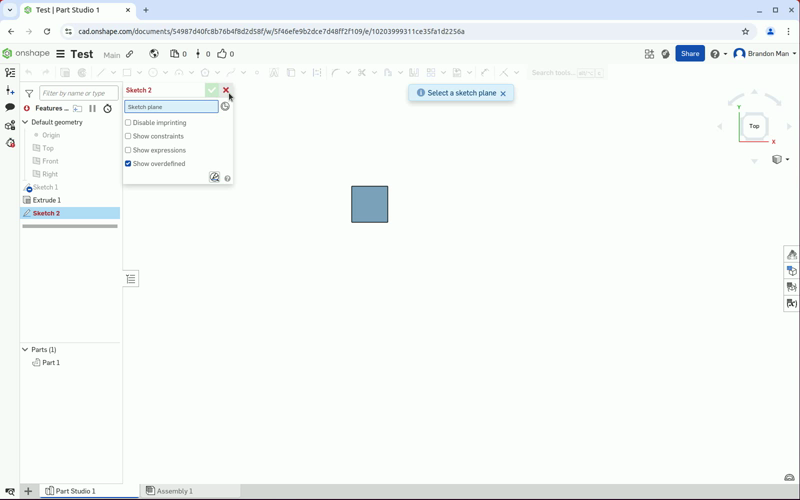
mouse_move(73, 150)
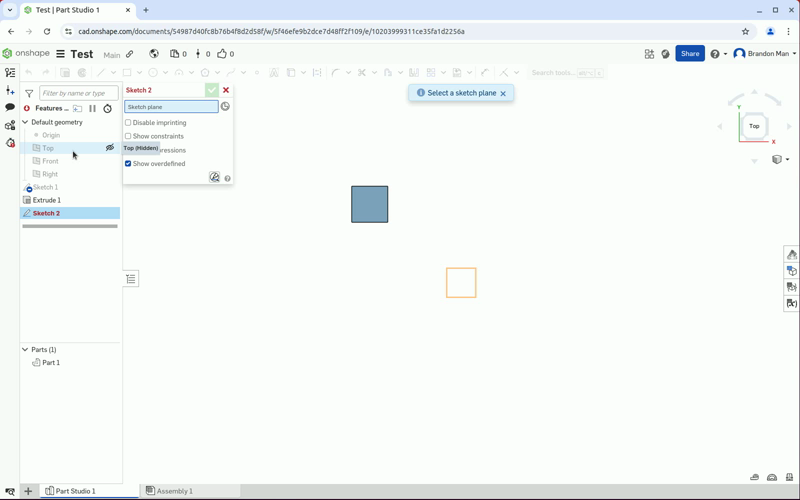
click(73, 150)
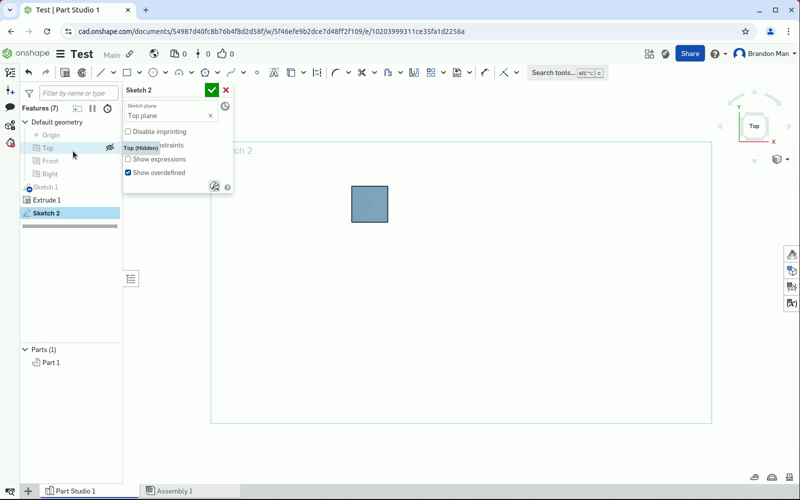
mouse_move(73, 352)
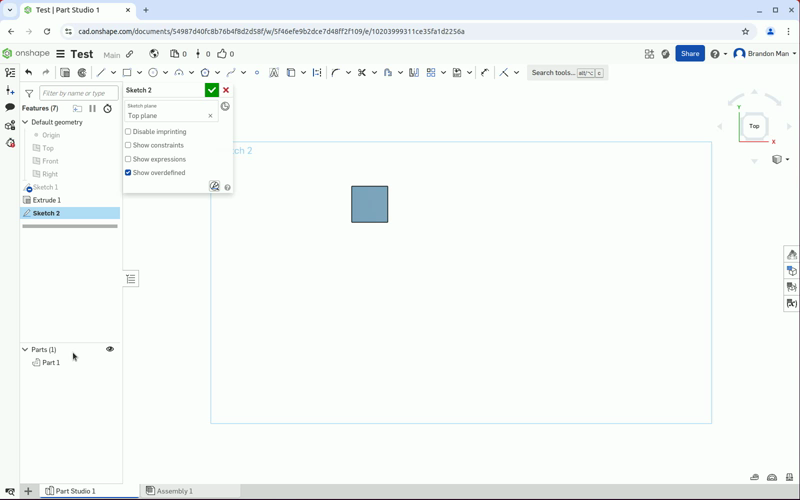
key(y)
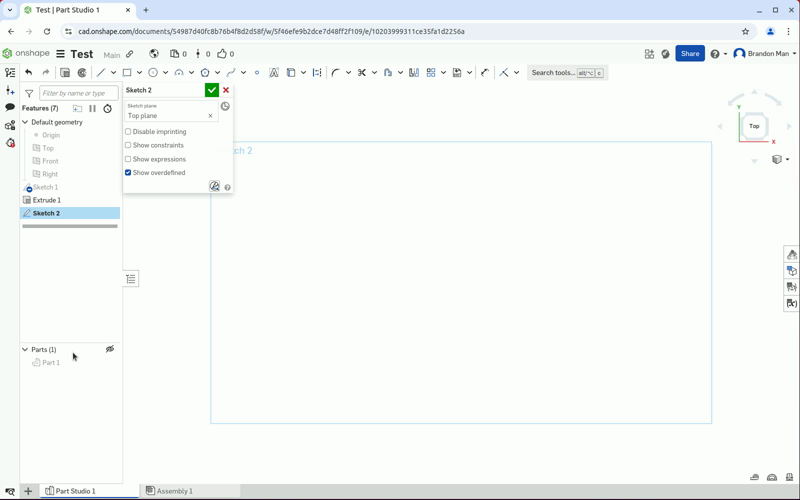
key(l)
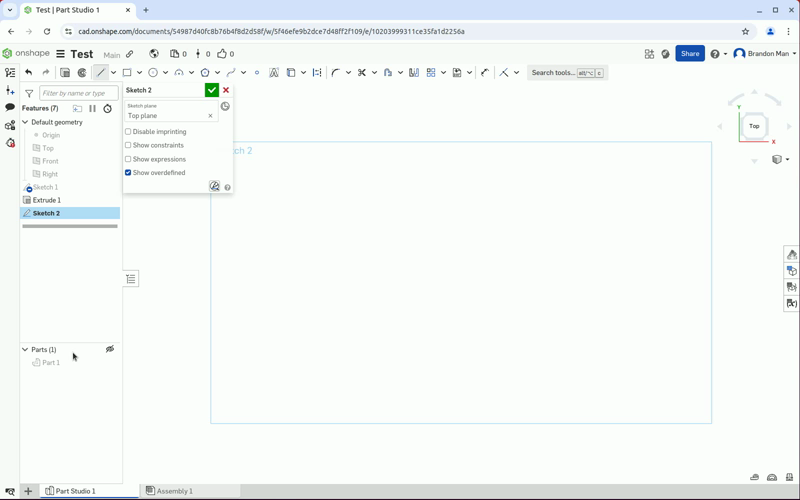
key_down(shift)
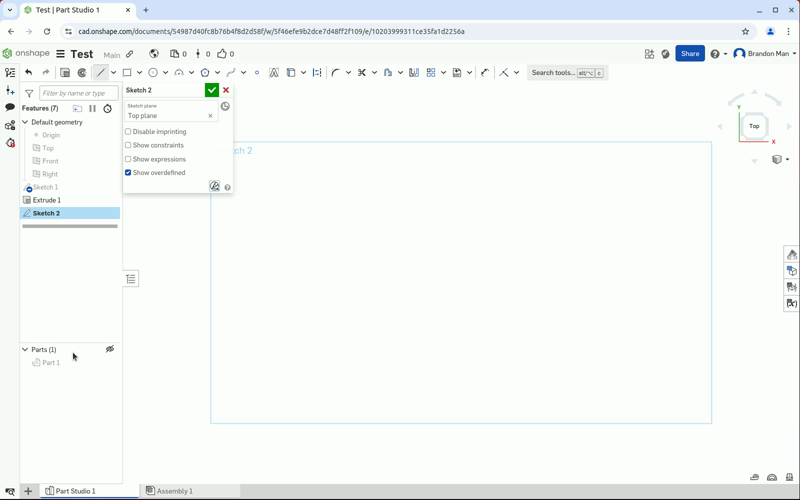
mouse_move(348, 222)
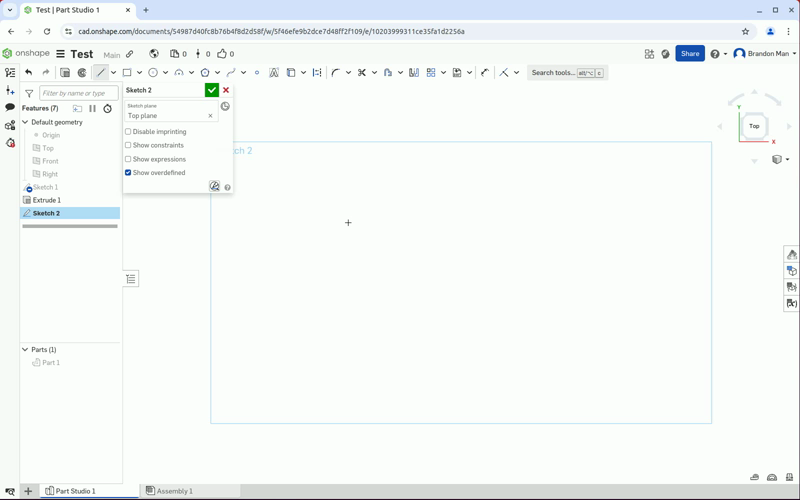
click(348, 222)
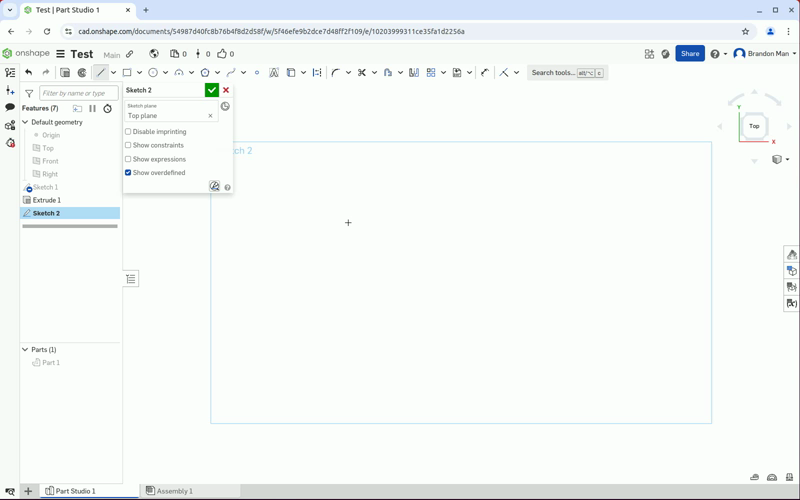
key_up(shift)
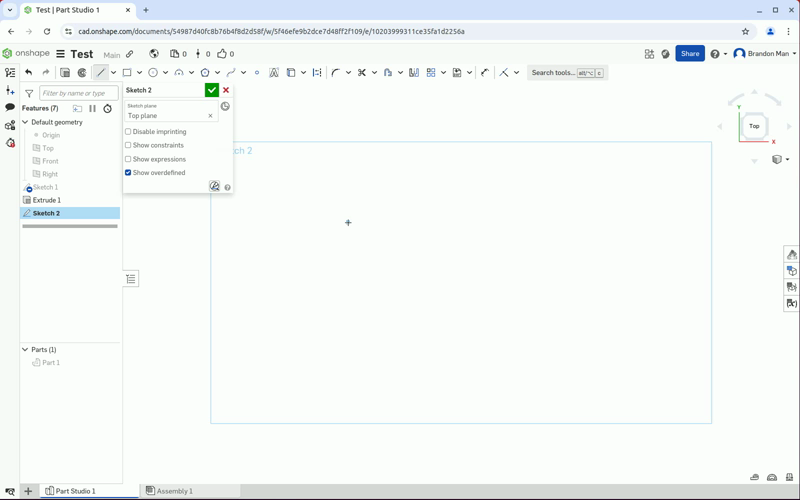
key_down(shift)
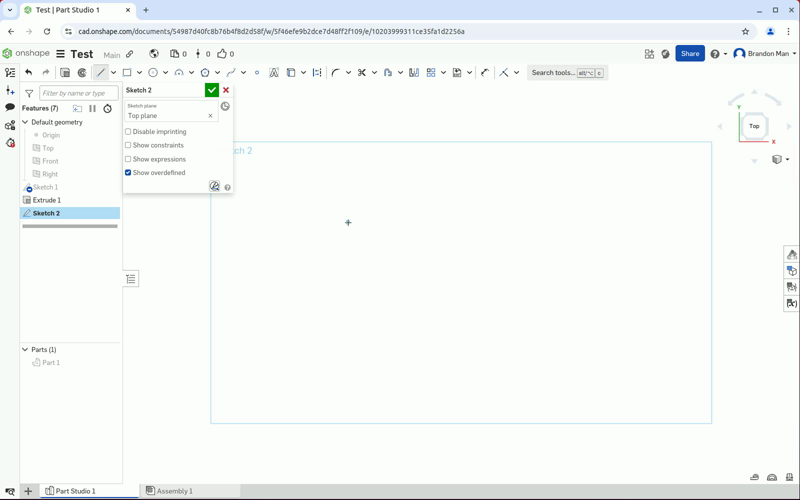
mouse_move(378, 222)
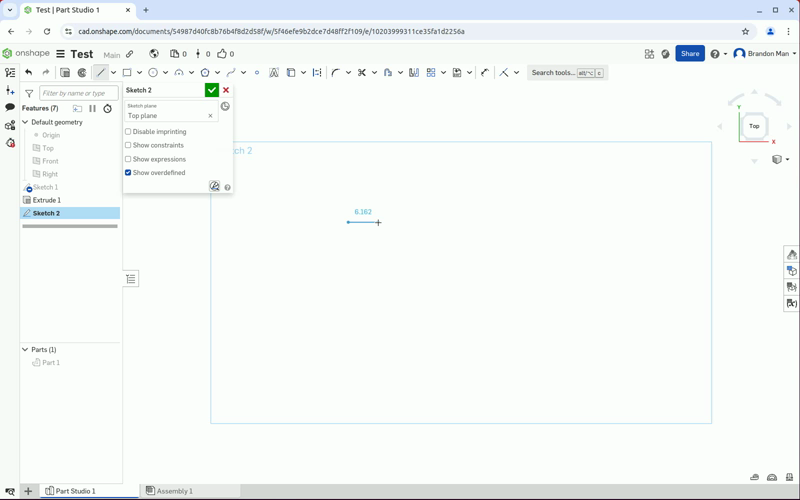
mouse_move(351, 222)
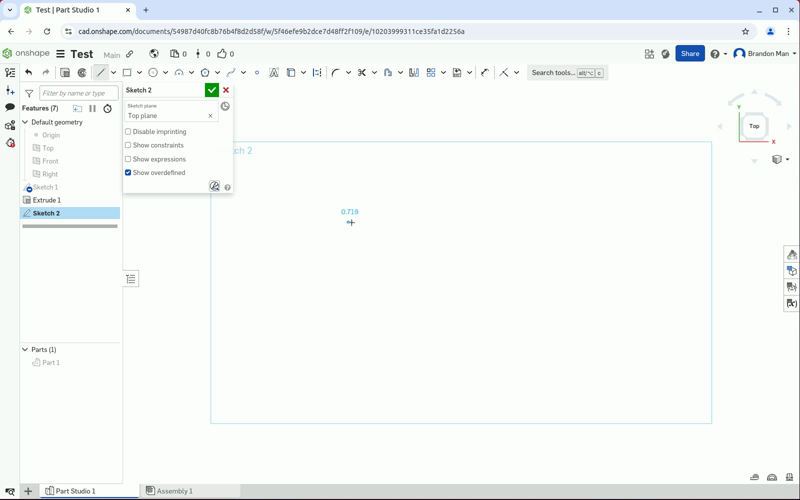
scroll(6)
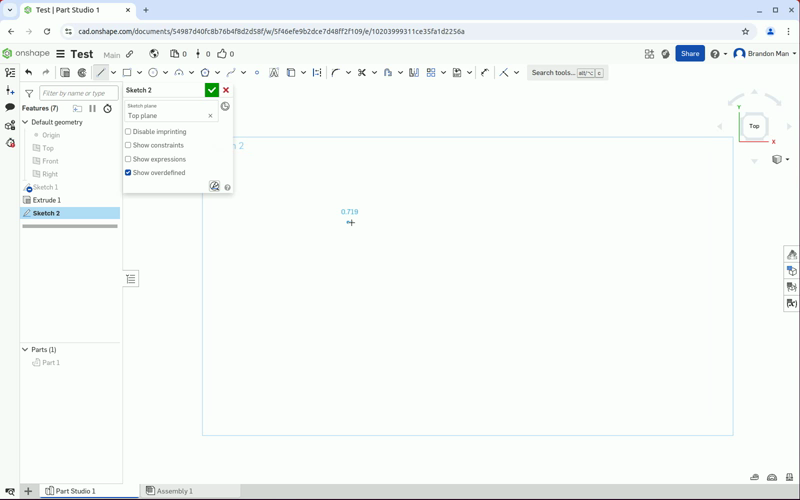
scroll(6)
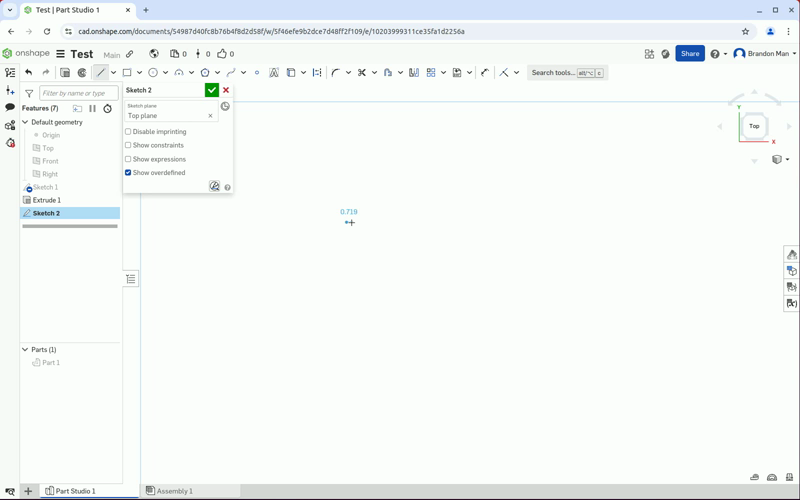
scroll(6)
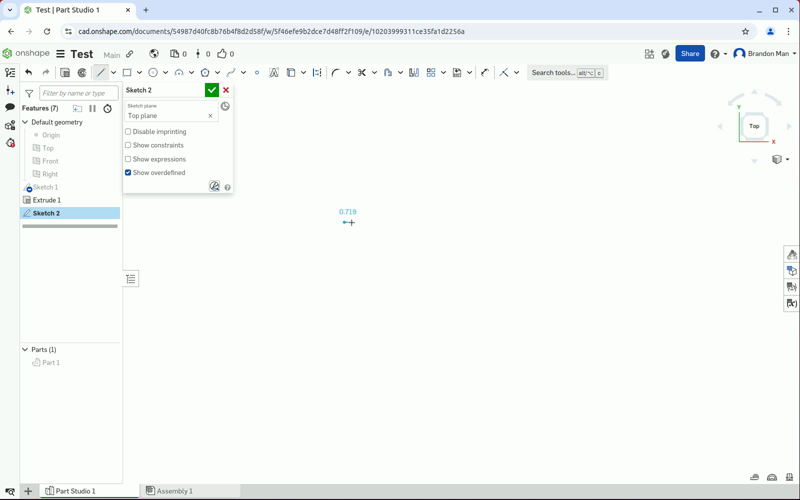
scroll(6)
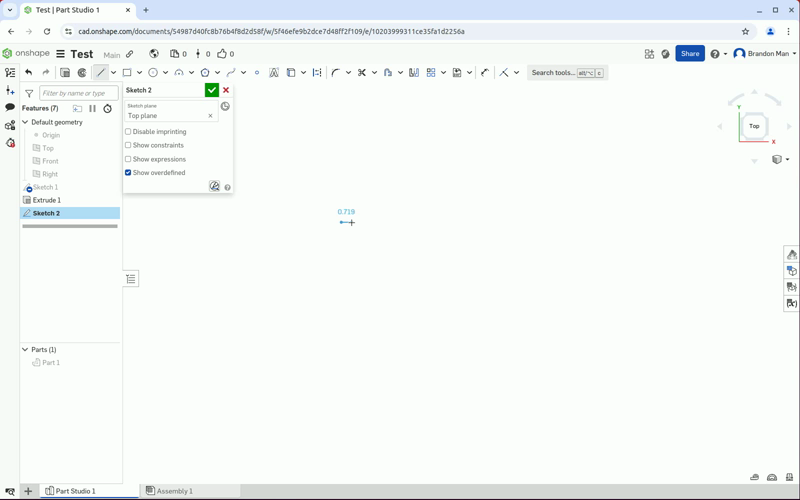
scroll(6)
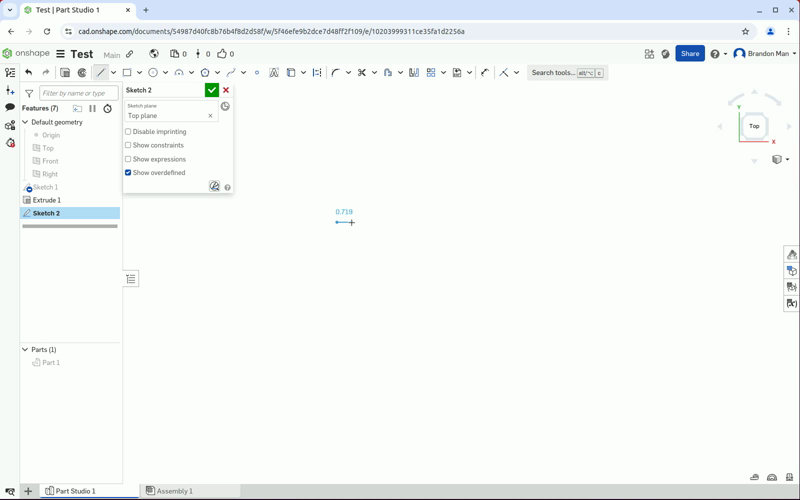
scroll(6)
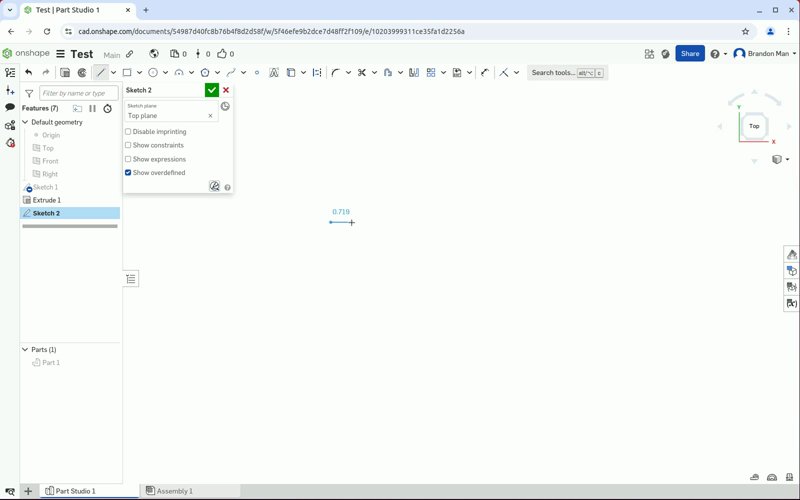
scroll(6)
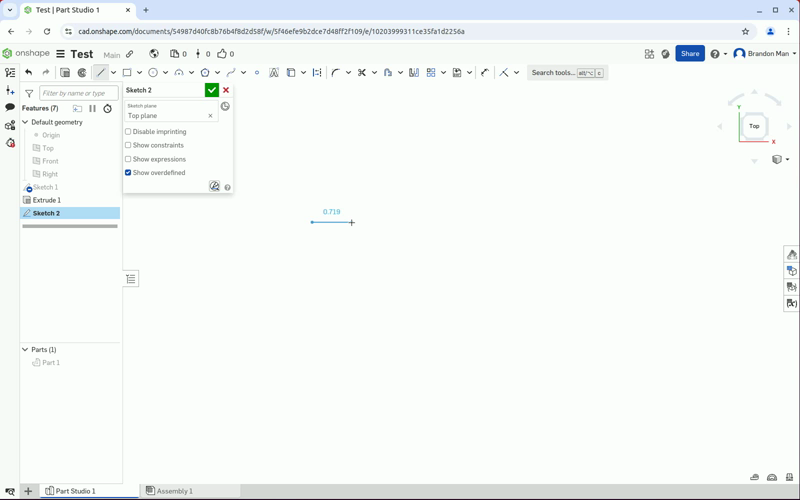
click(351, 222)
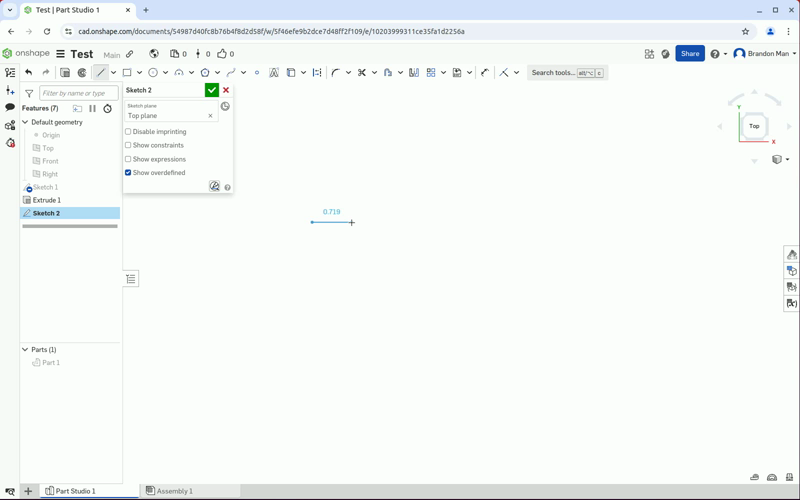
scroll(-6)
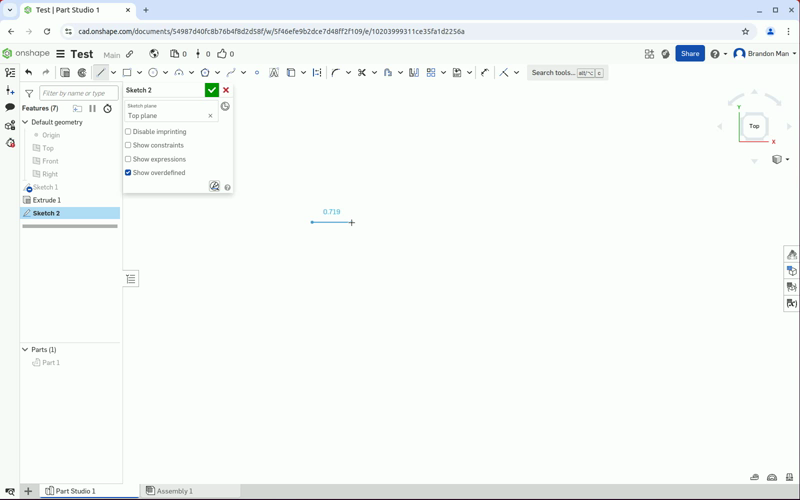
scroll(-6)
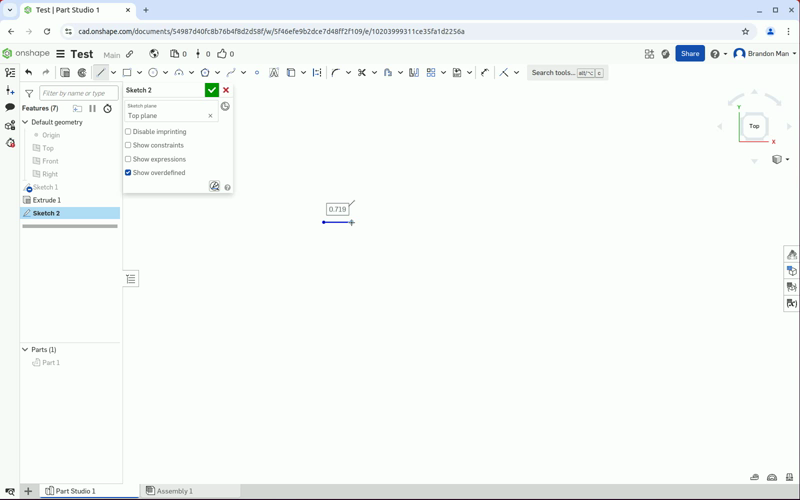
scroll(-6)
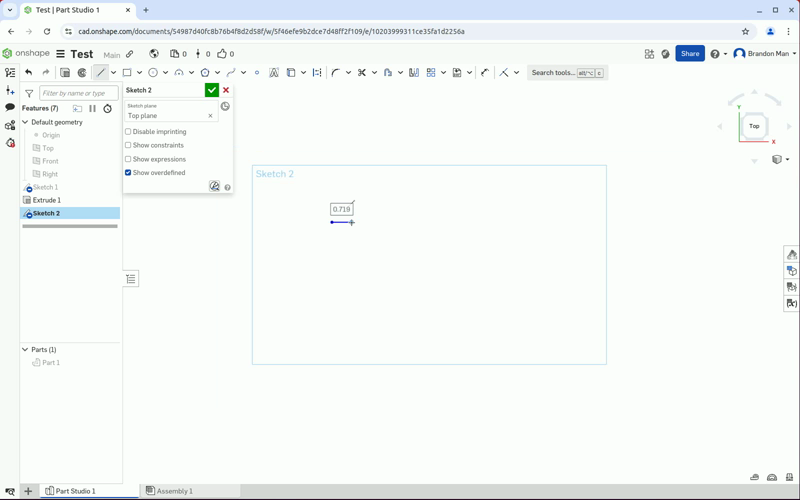
scroll(-6)
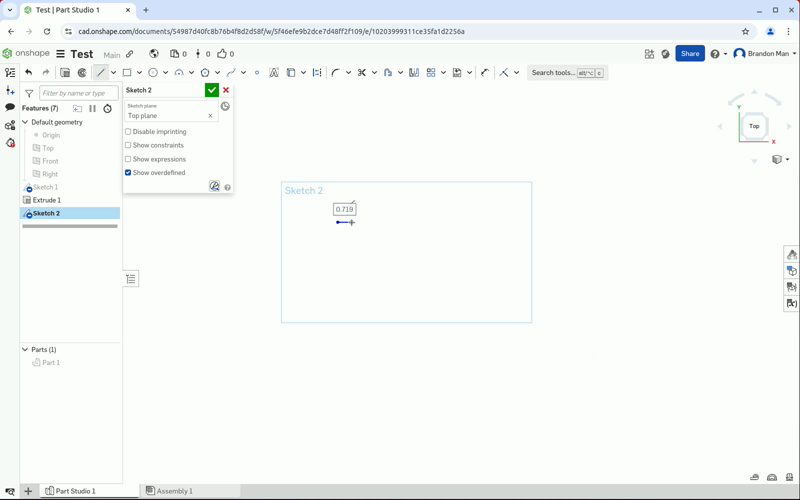
scroll(-6)
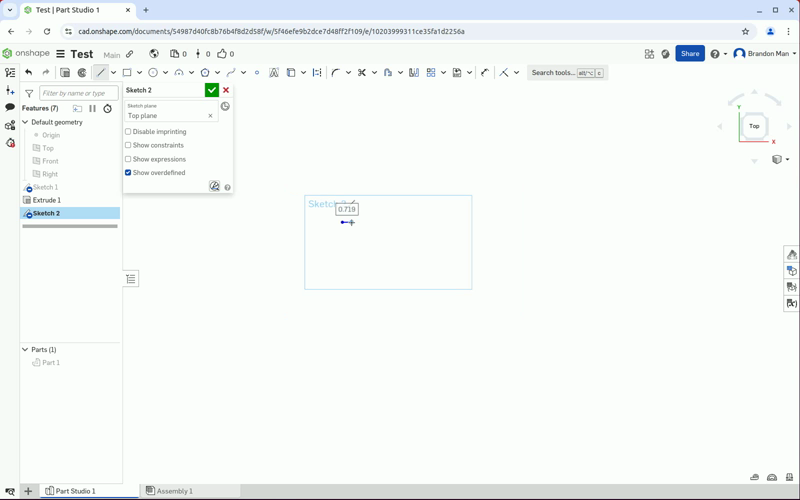
scroll(-6)
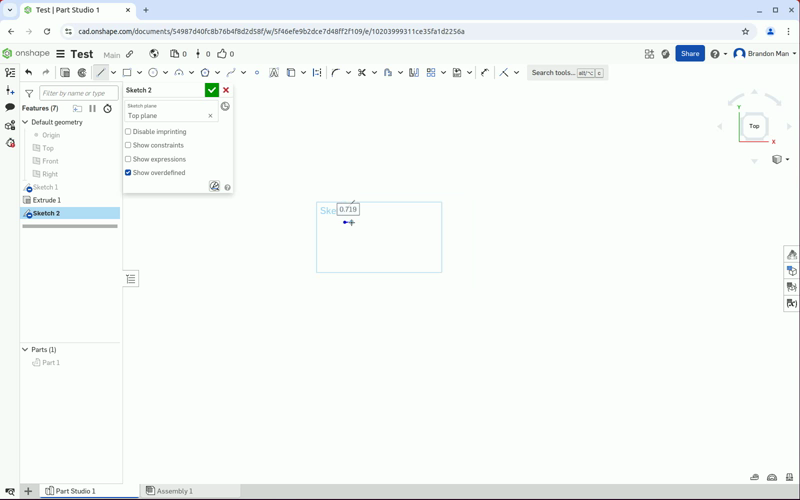
scroll(-6)
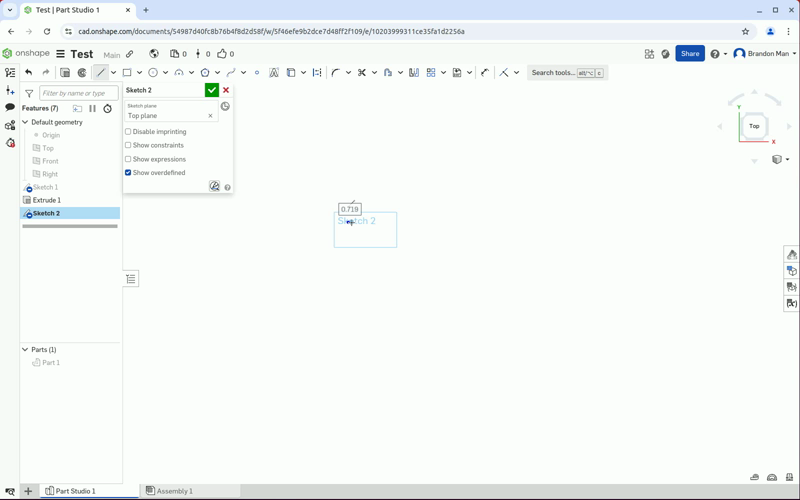
key_up(shift)
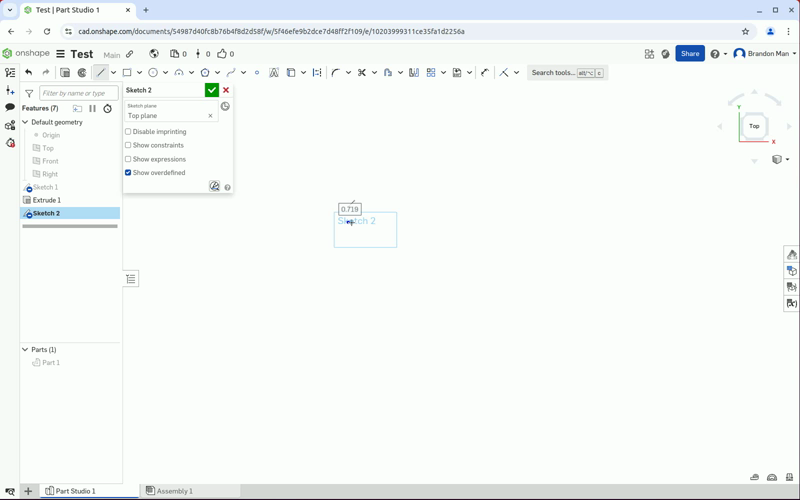
key_down(shift)
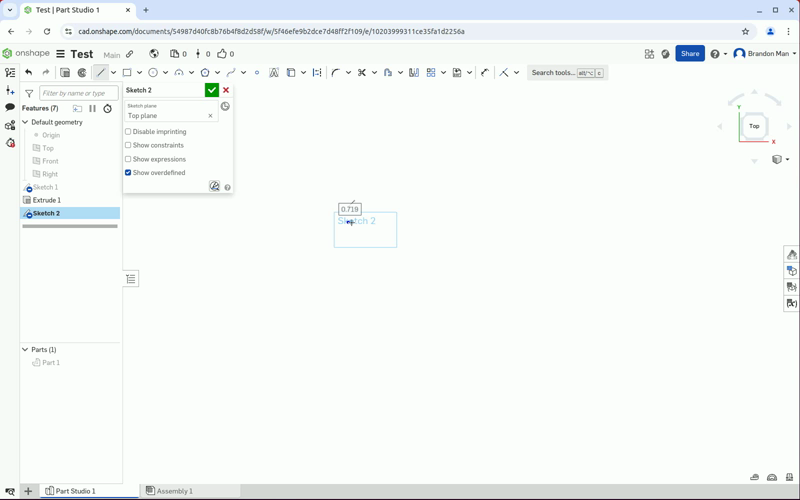
mouse_move(381, 222)
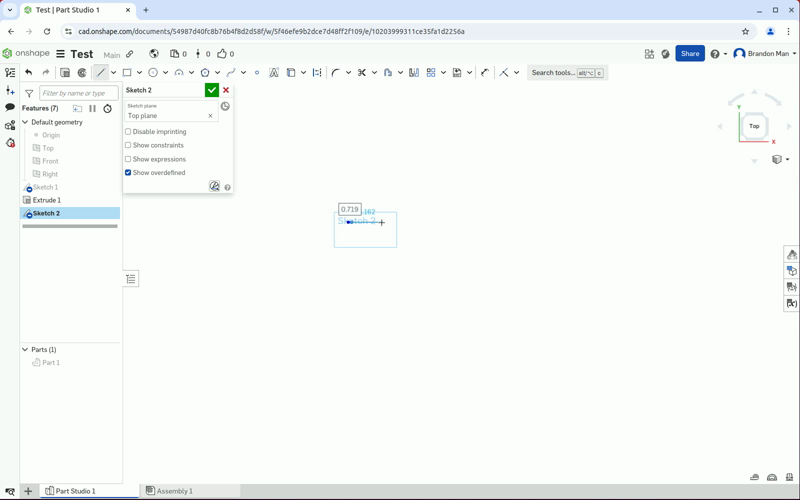
mouse_move(351, 186)
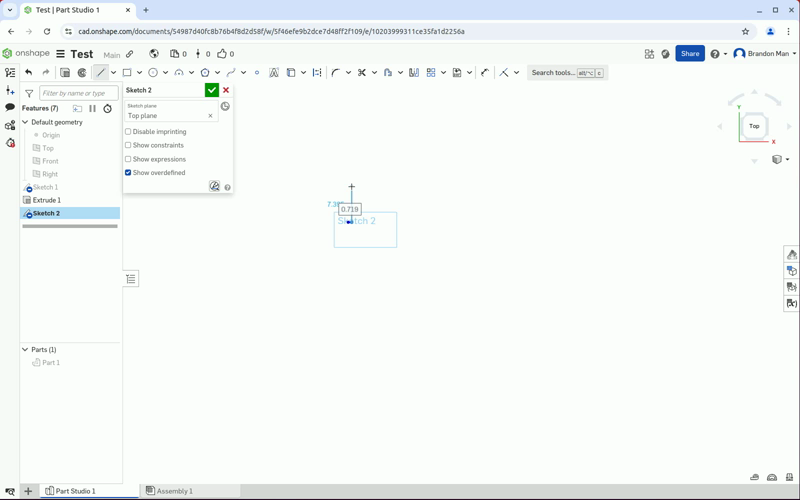
click(351, 186)
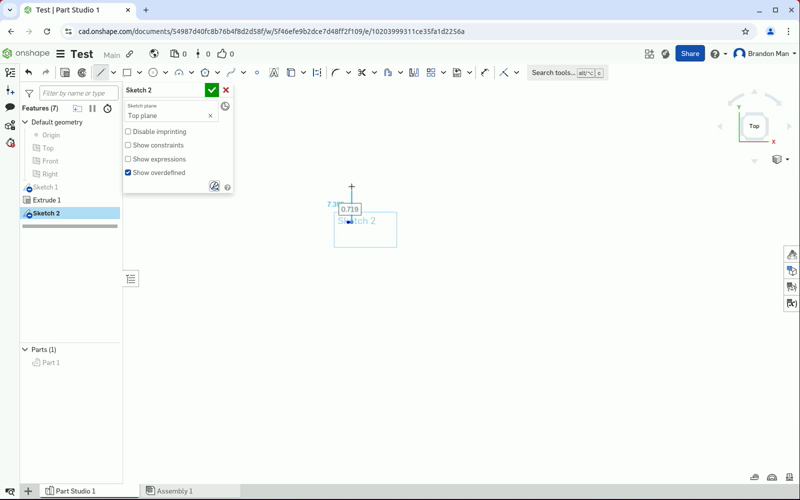
key_up(shift)
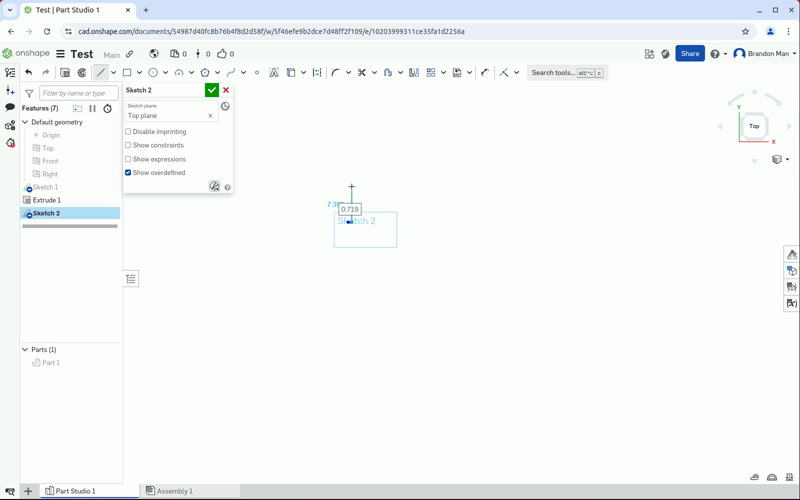
key_down(shift)
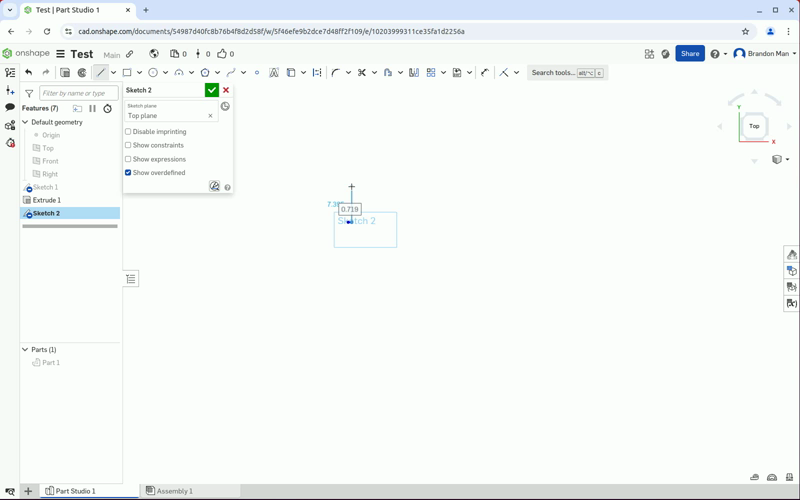
mouse_move(381, 186)
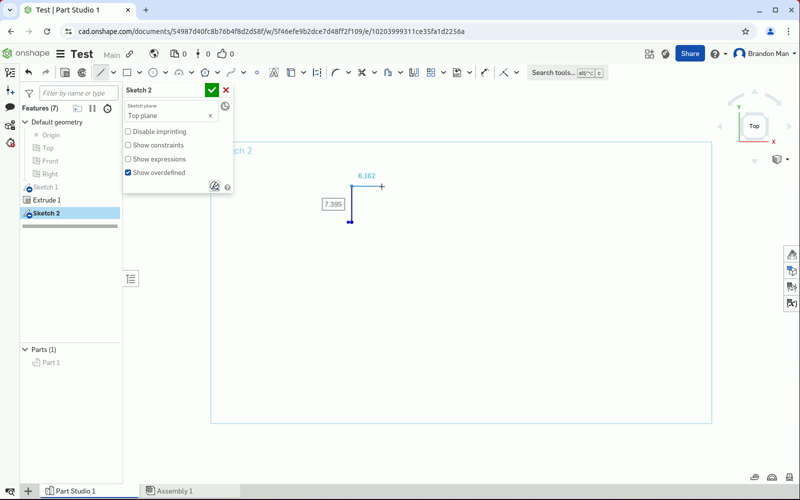
mouse_move(387, 186)
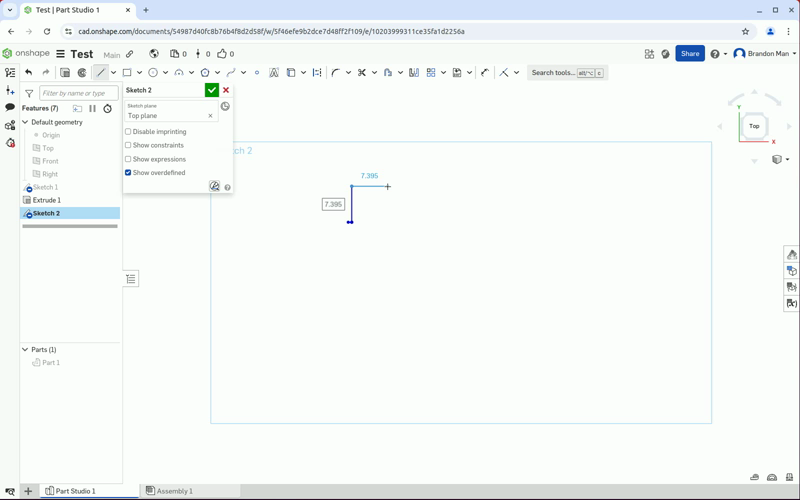
click(387, 186)
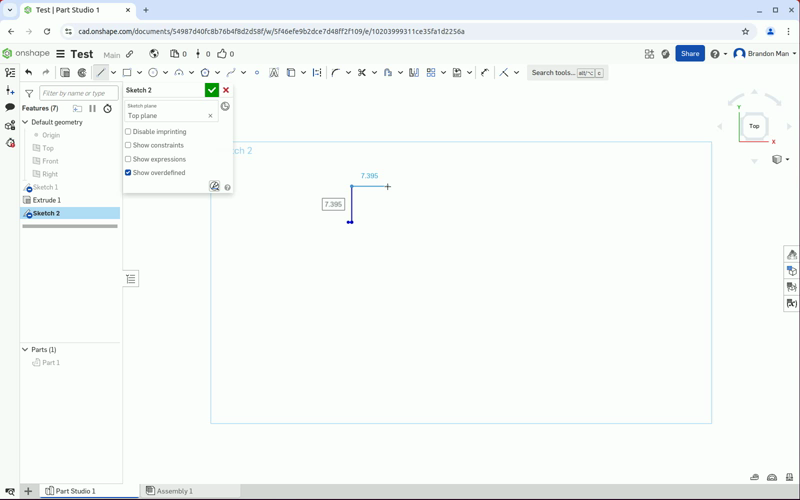
key_up(shift)
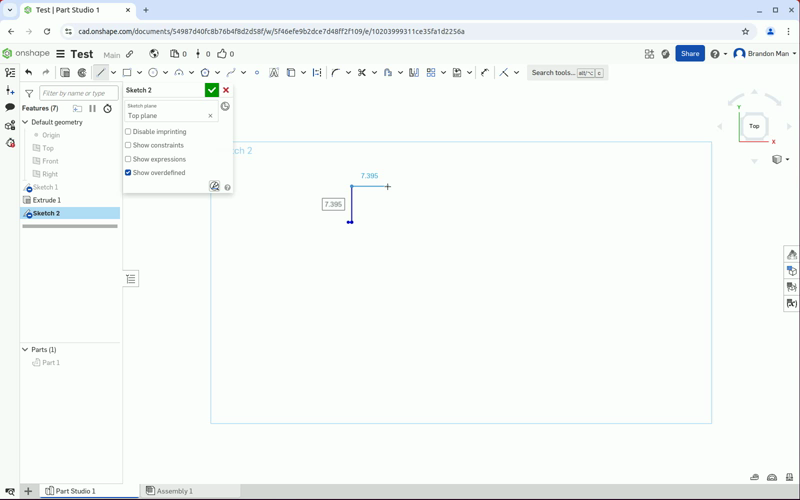
key_down(shift)
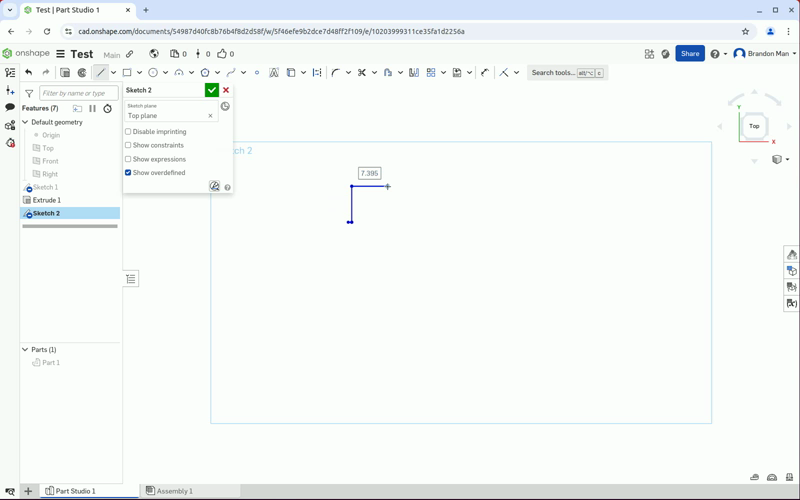
mouse_move(417, 186)
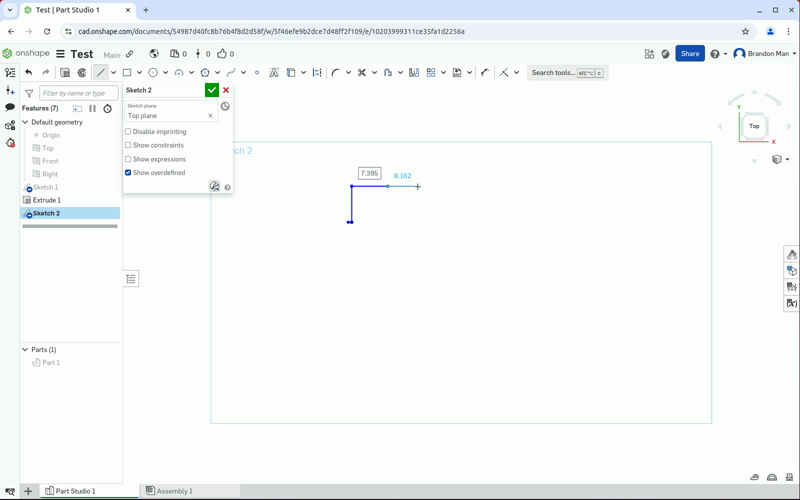
mouse_move(387, 182)
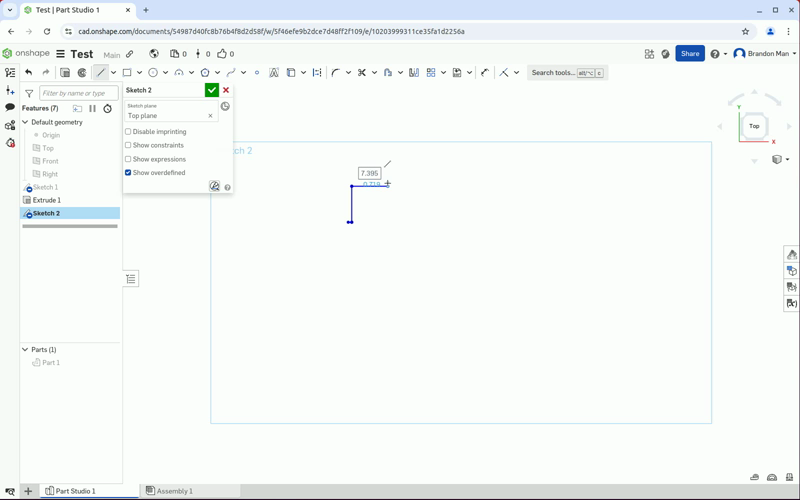
scroll(6)
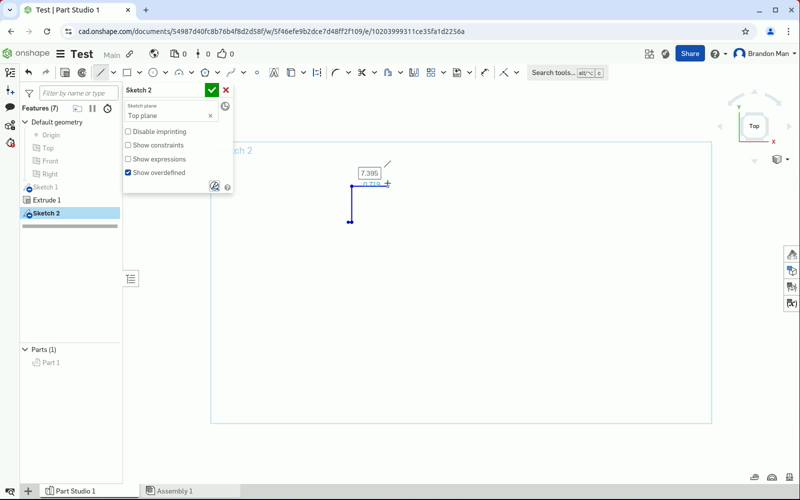
scroll(6)
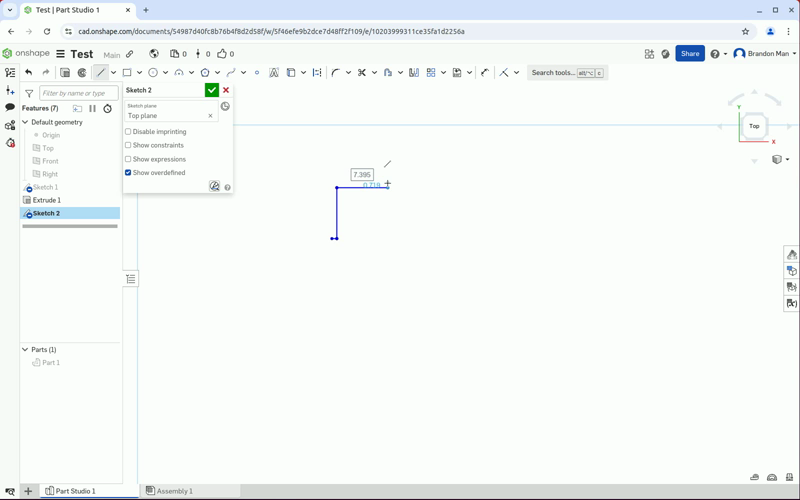
scroll(6)
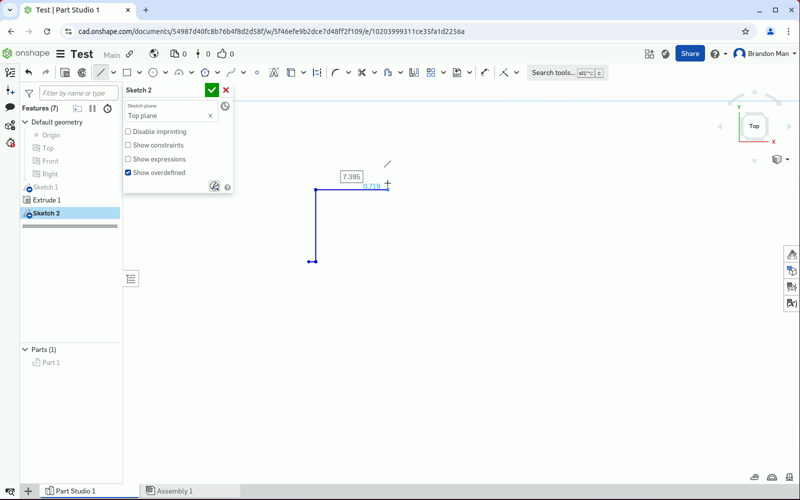
scroll(6)
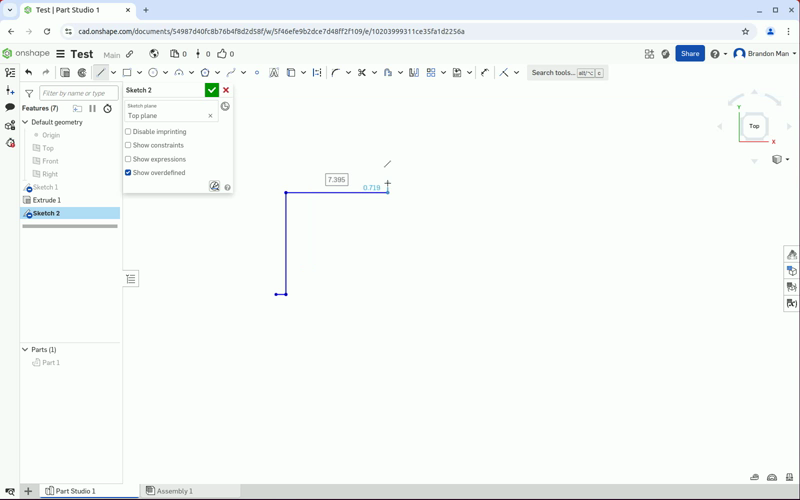
scroll(6)
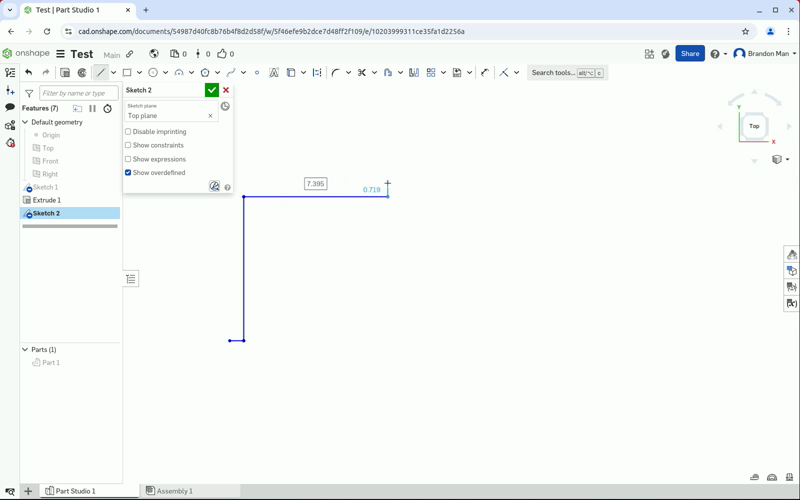
scroll(6)
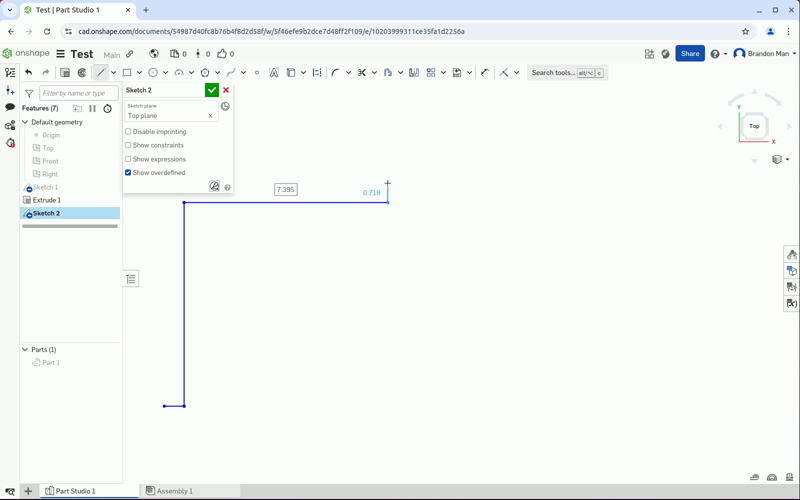
scroll(6)
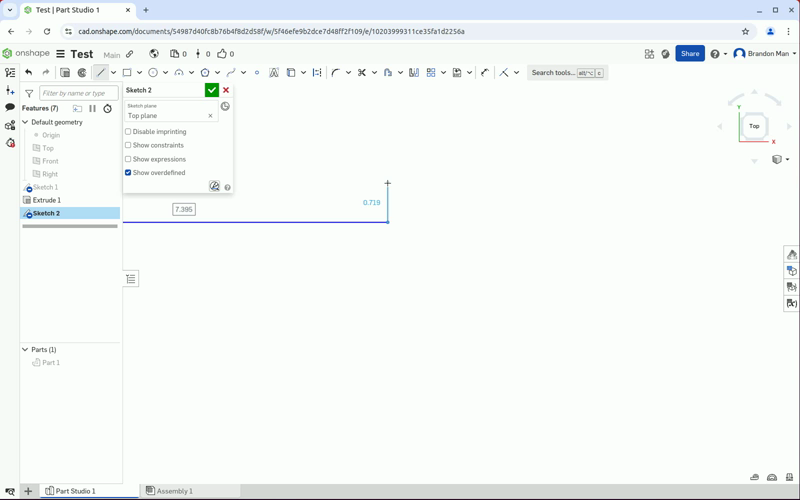
click(387, 182)
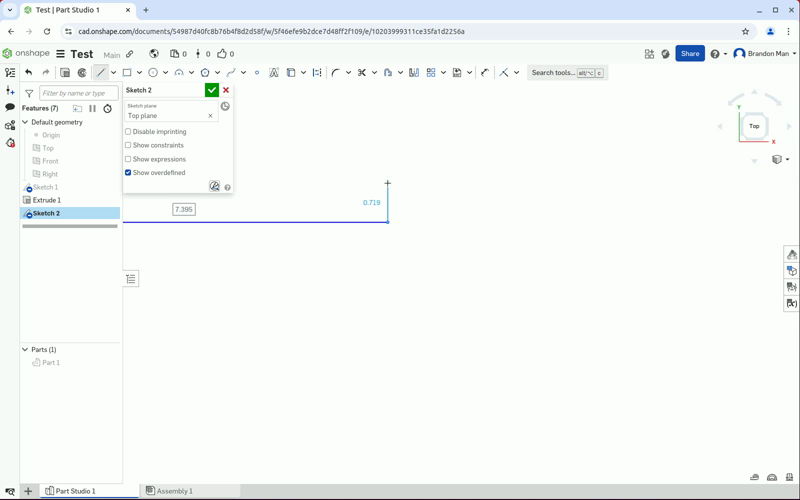
scroll(-6)
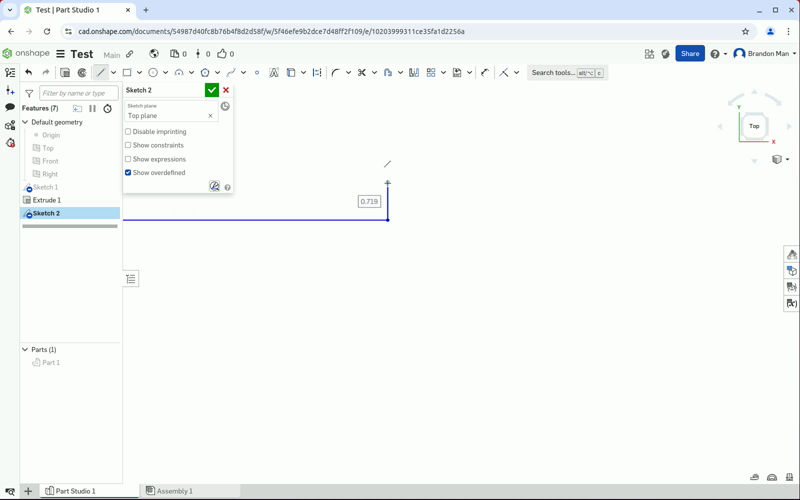
scroll(-6)
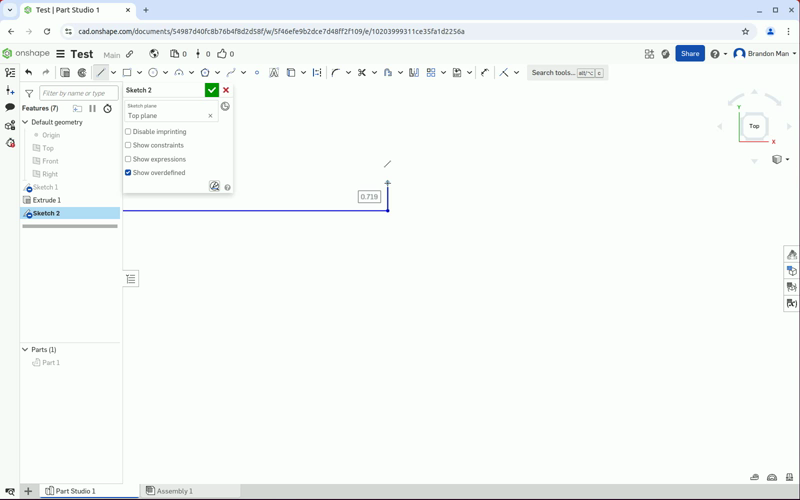
scroll(-6)
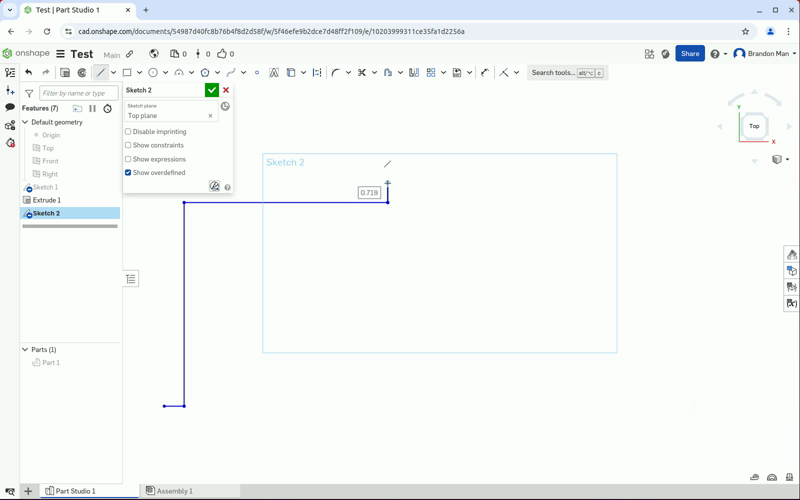
scroll(-6)
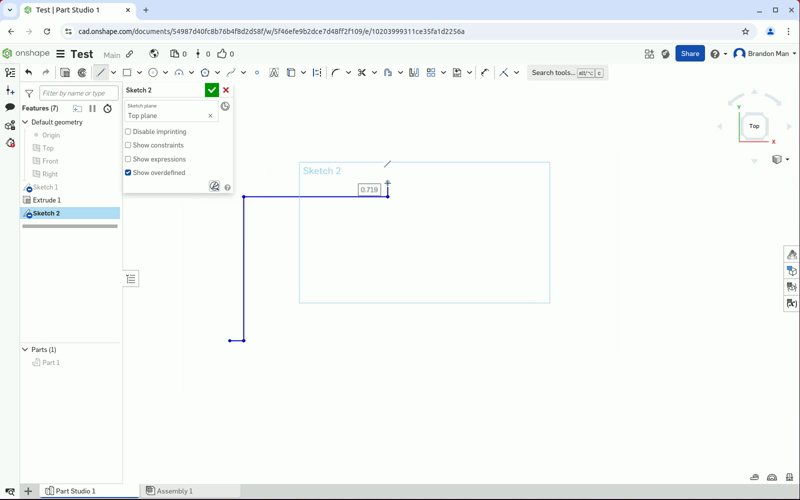
scroll(-6)
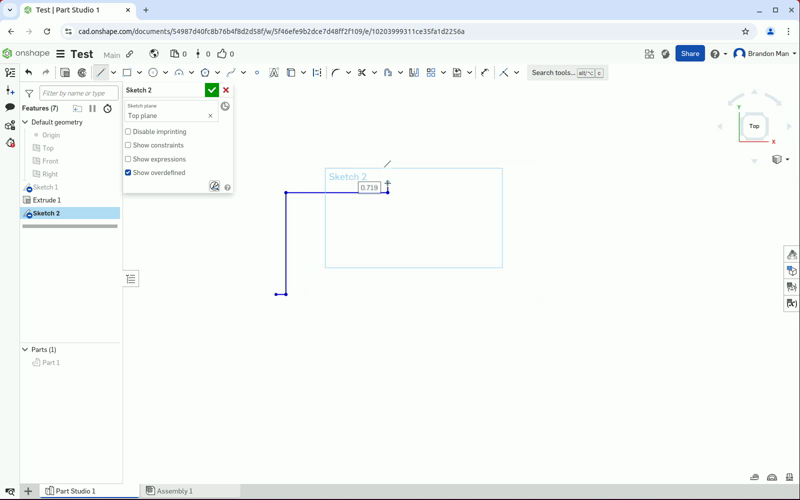
scroll(-6)
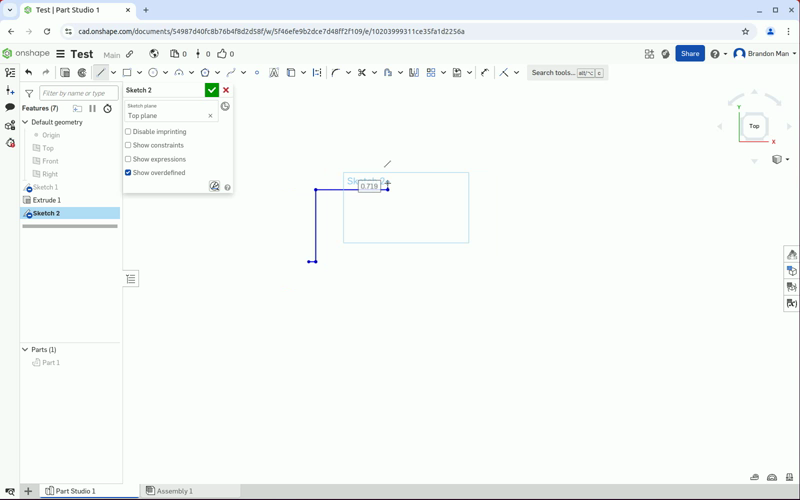
scroll(-6)
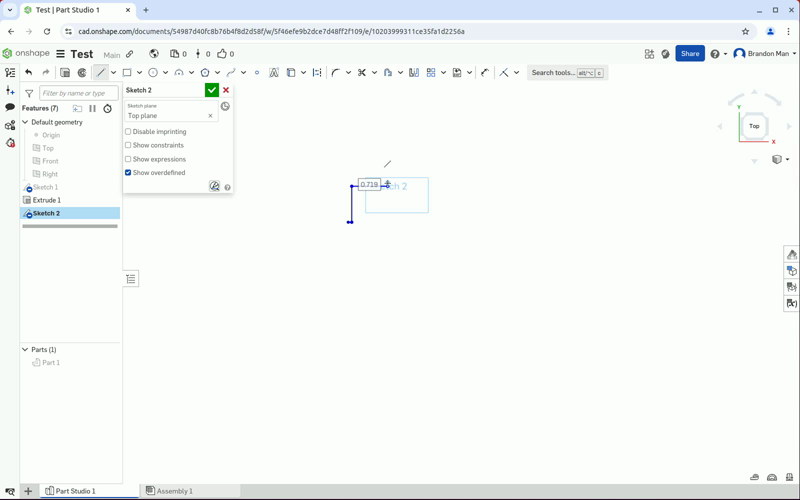
key_up(shift)
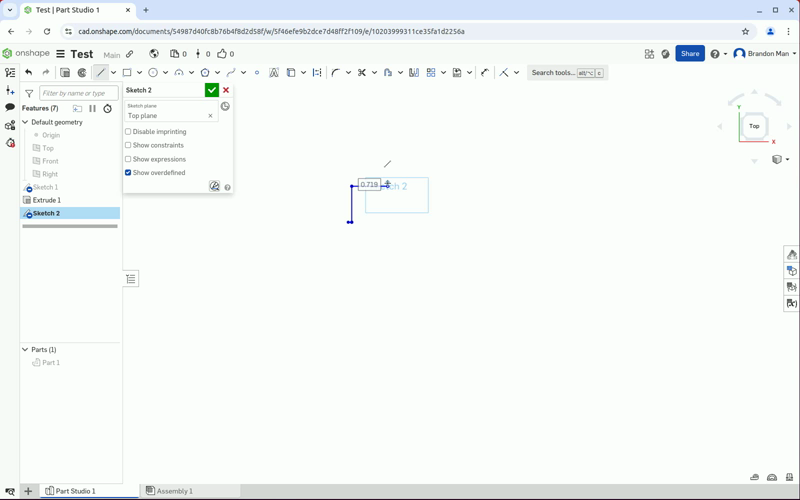
key_down(shift)
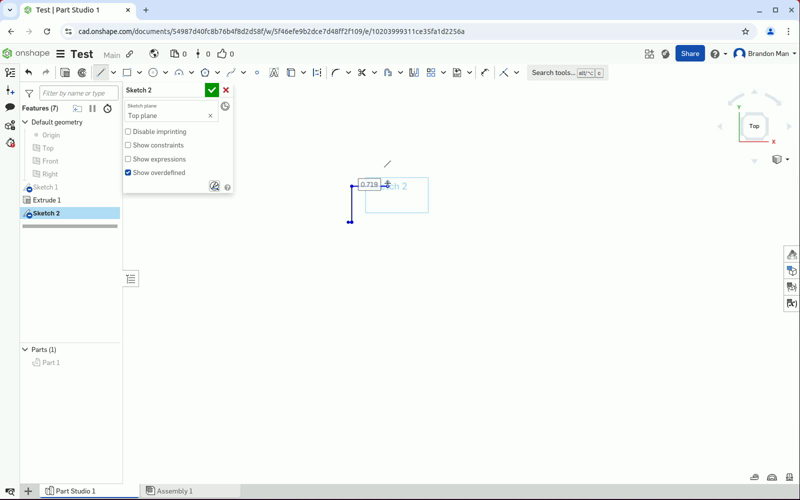
mouse_move(417, 182)
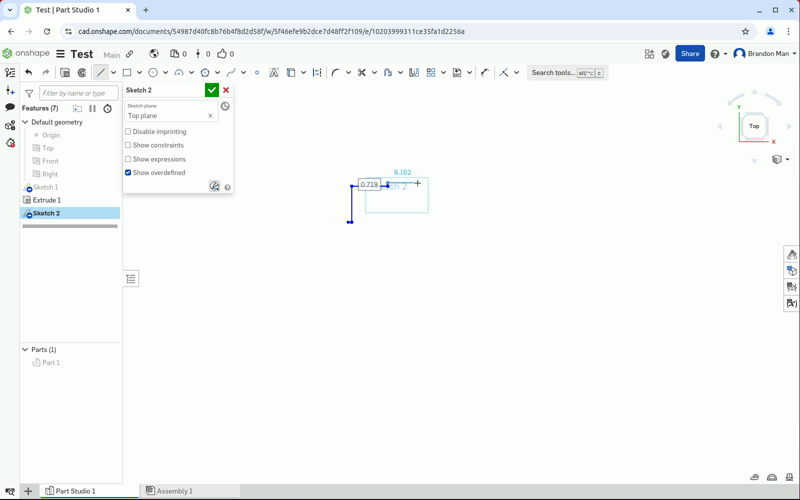
mouse_move(348, 182)
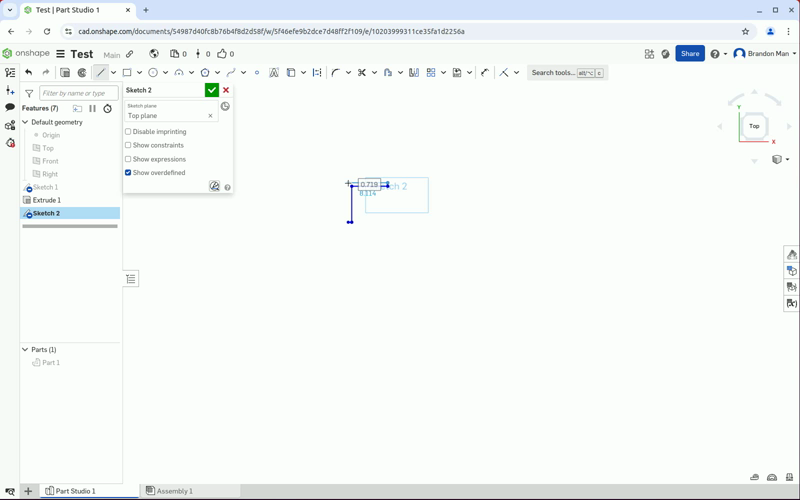
click(348, 182)
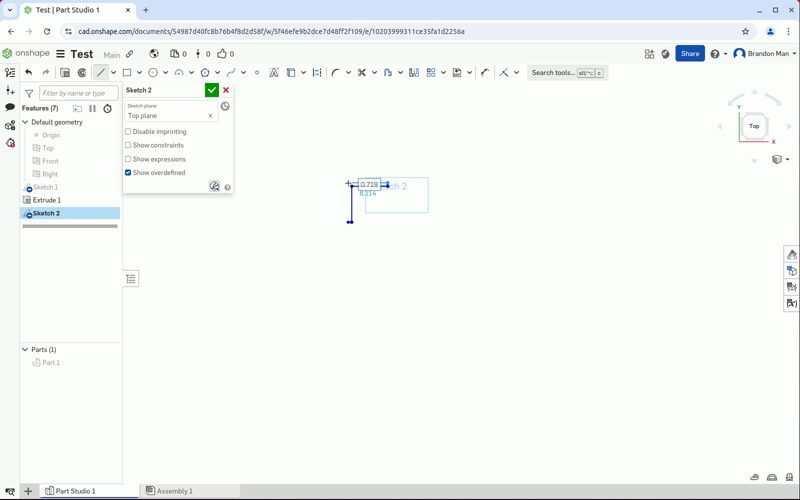
key_up(shift)
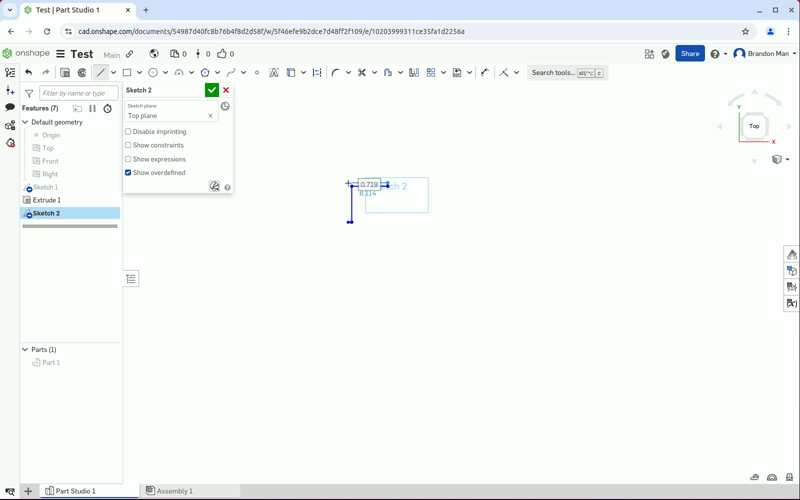
mouse_move(378, 182)
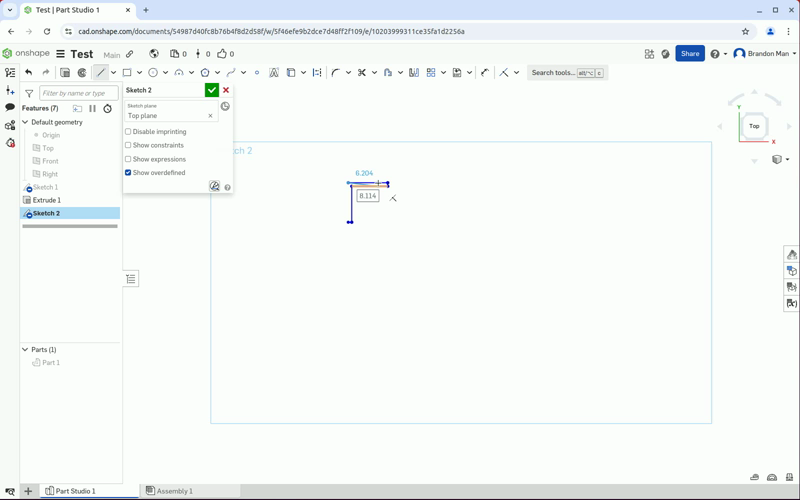
key_down(shift)
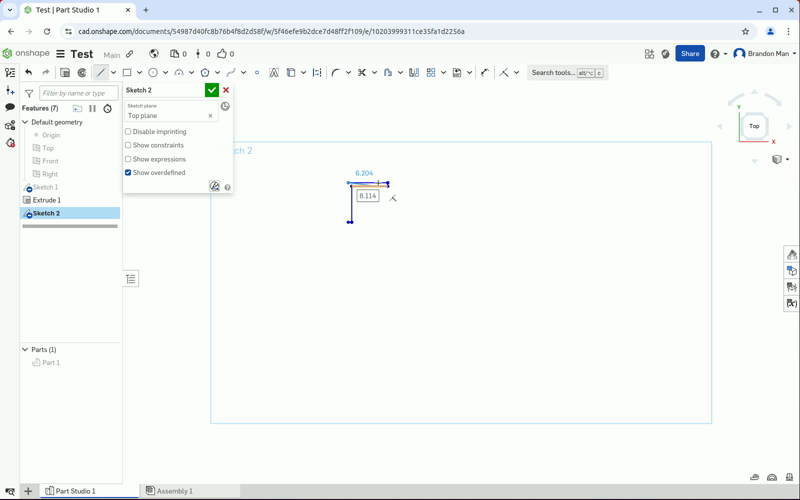
mouse_move(348, 222)
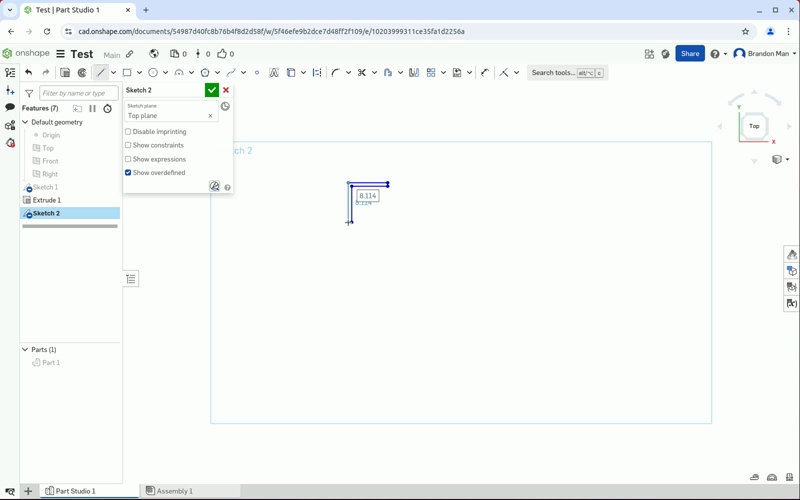
scroll(6)
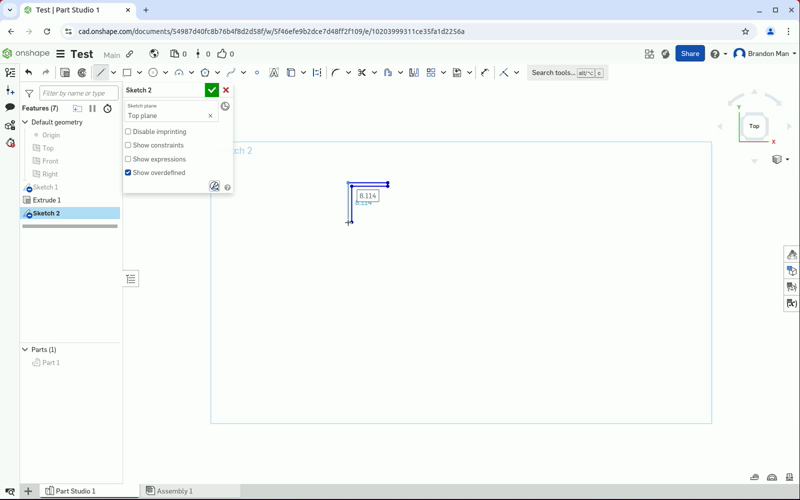
scroll(6)
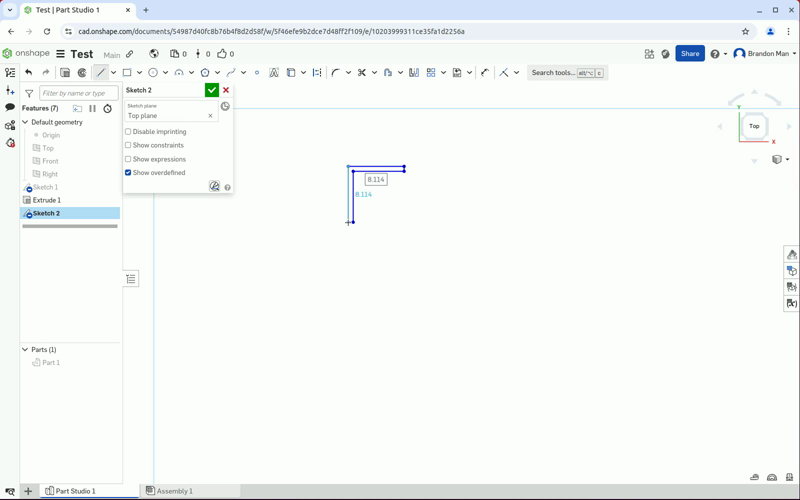
scroll(6)
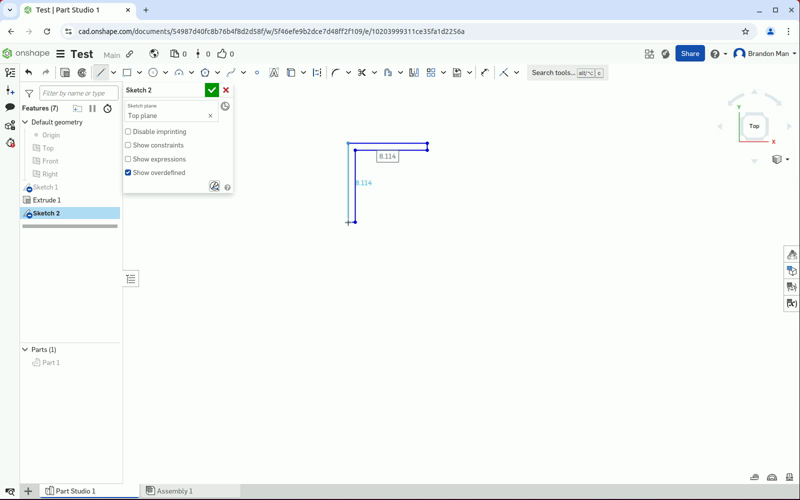
scroll(6)
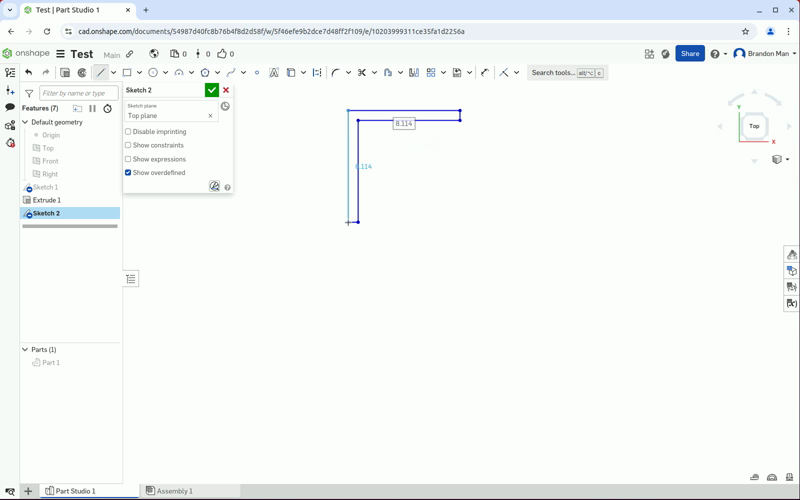
scroll(6)
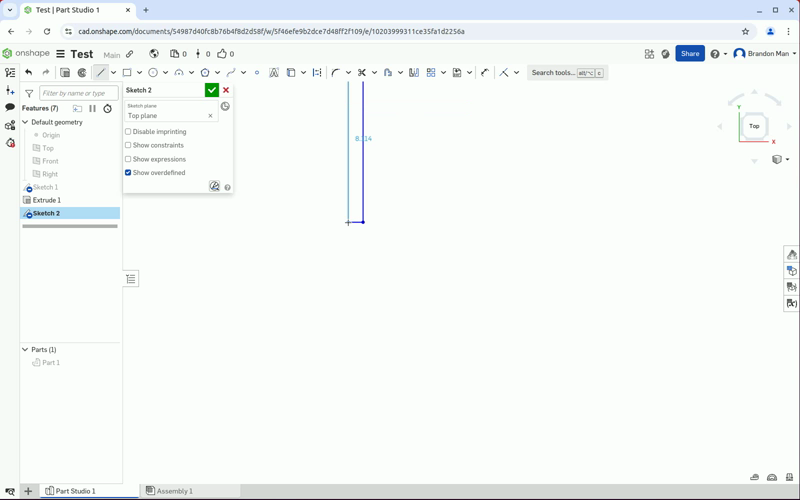
scroll(6)
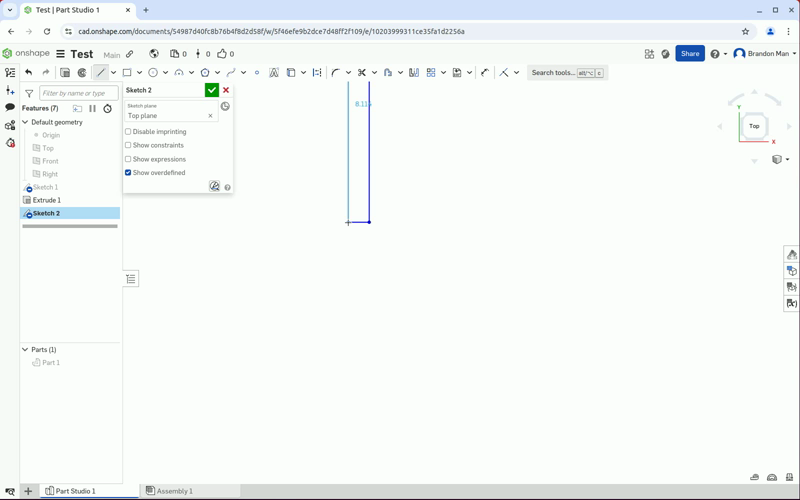
scroll(6)
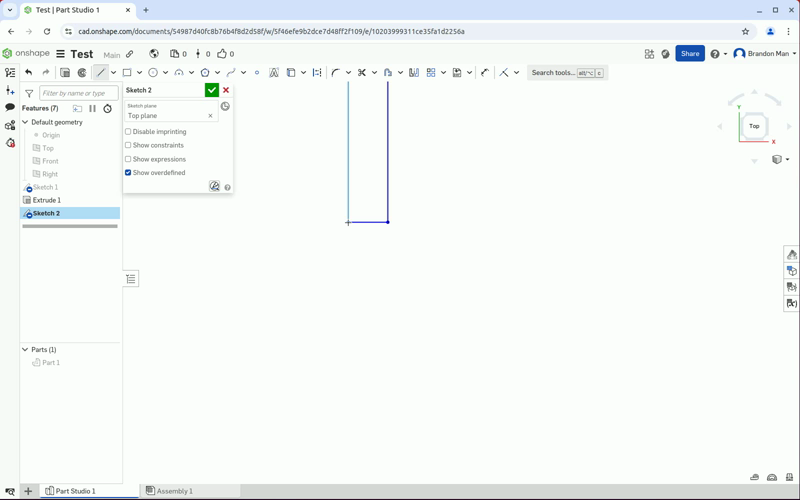
key_up(shift)
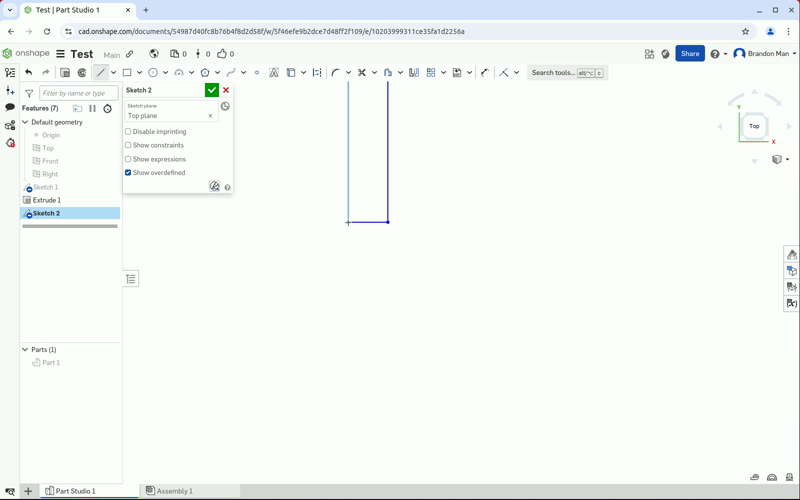
click(348, 222)
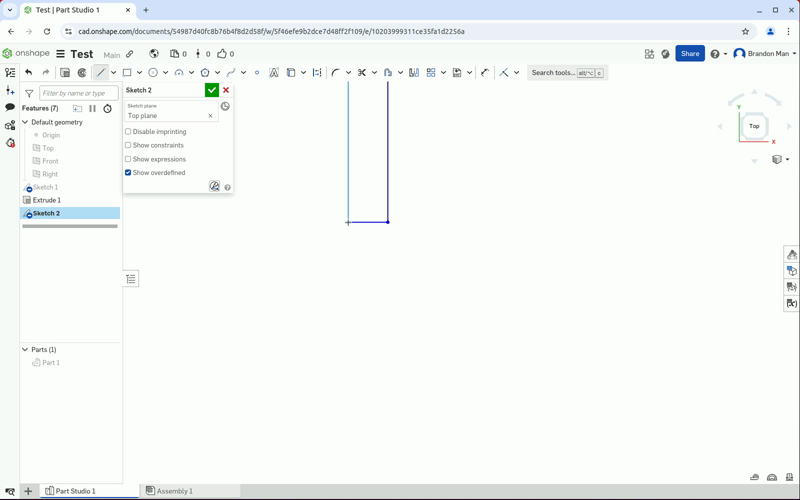
scroll(-6)
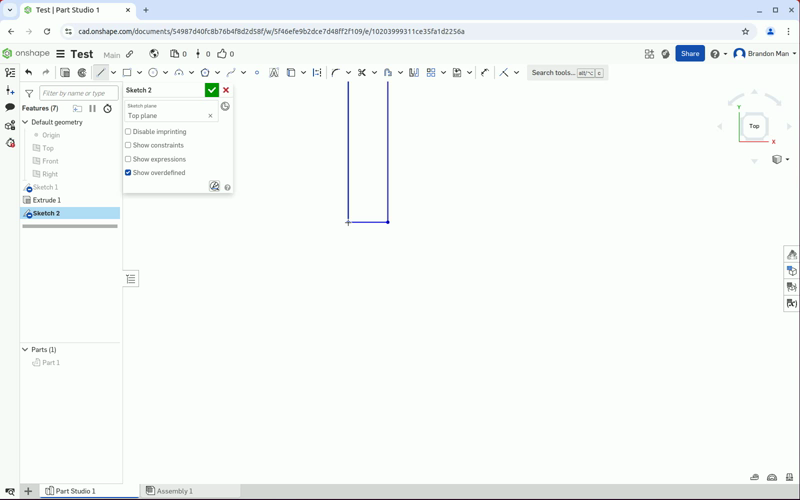
scroll(-6)
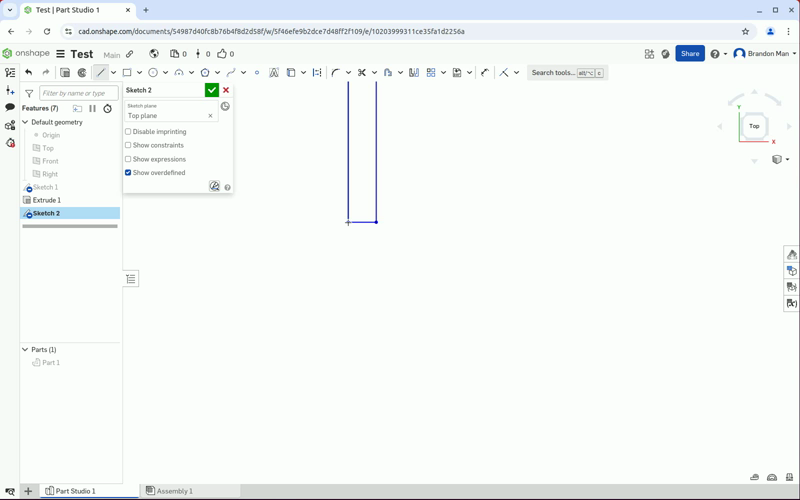
scroll(-6)
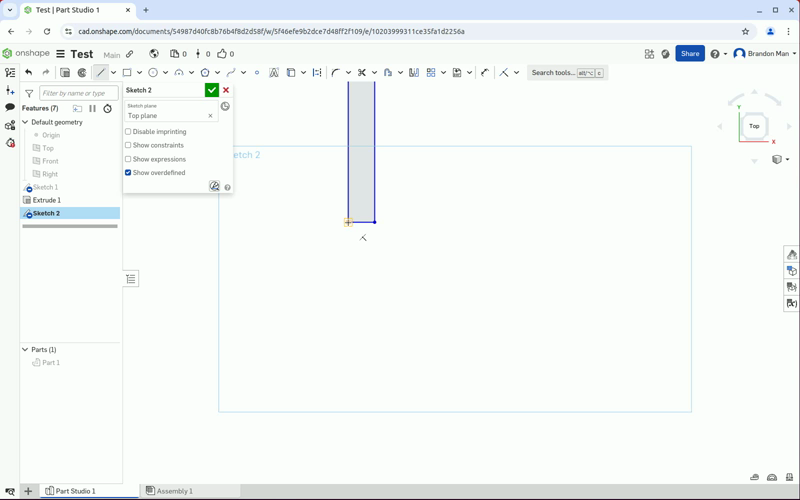
scroll(-6)
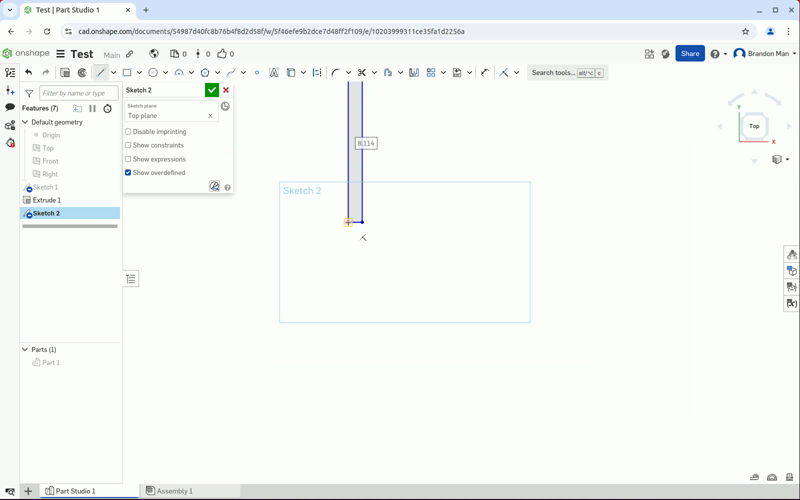
scroll(-6)
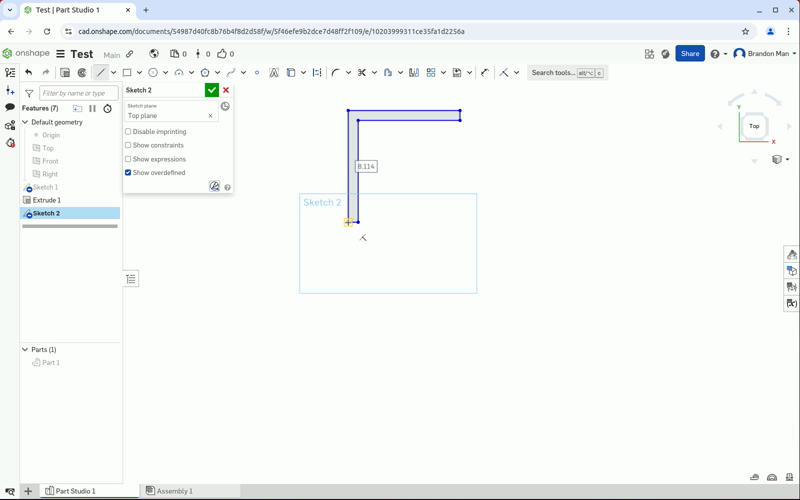
scroll(-6)
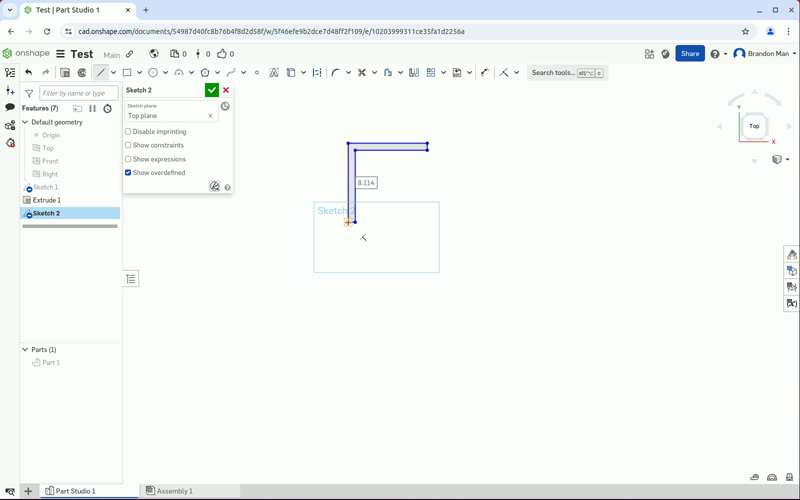
scroll(-6)
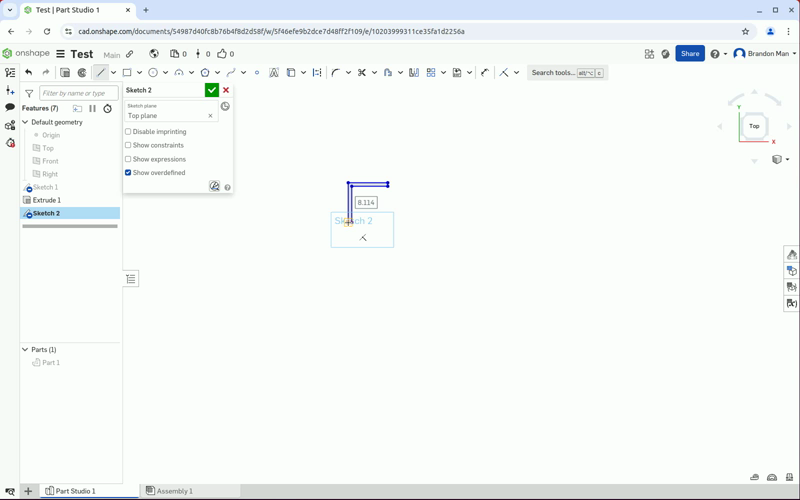
key(esc)
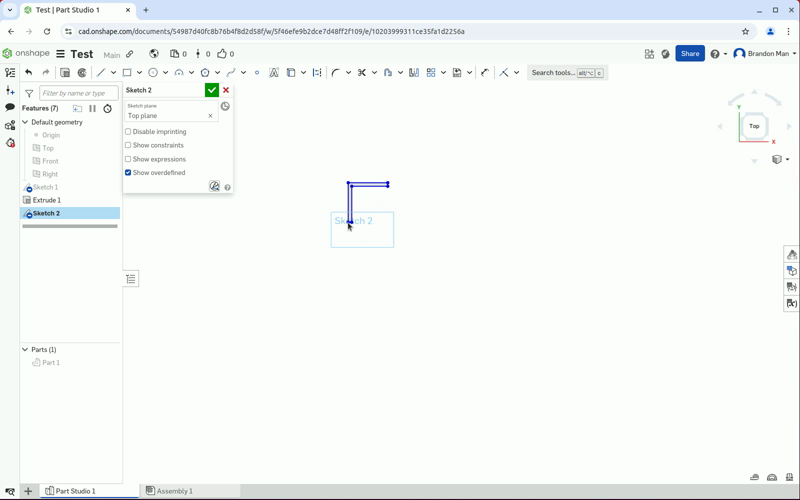
mouse_move(350, 198)
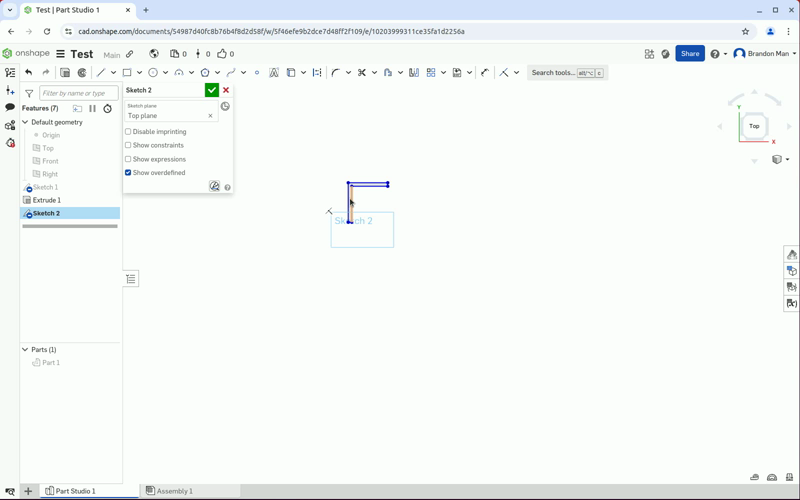
scroll(6)
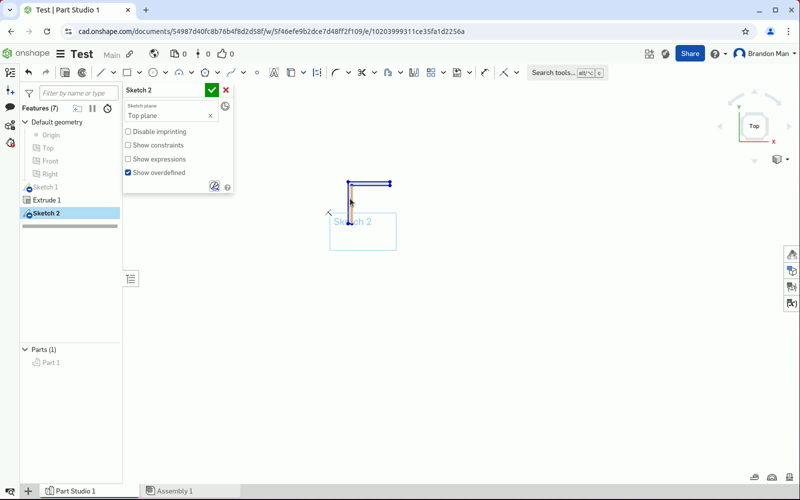
scroll(6)
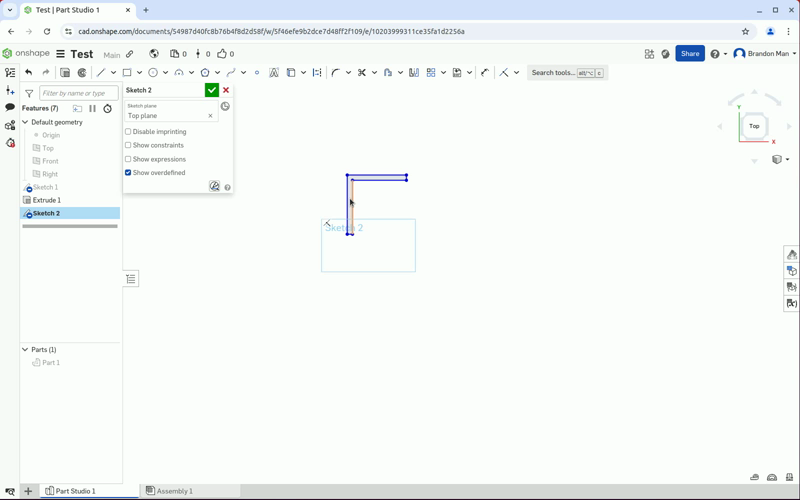
scroll(6)
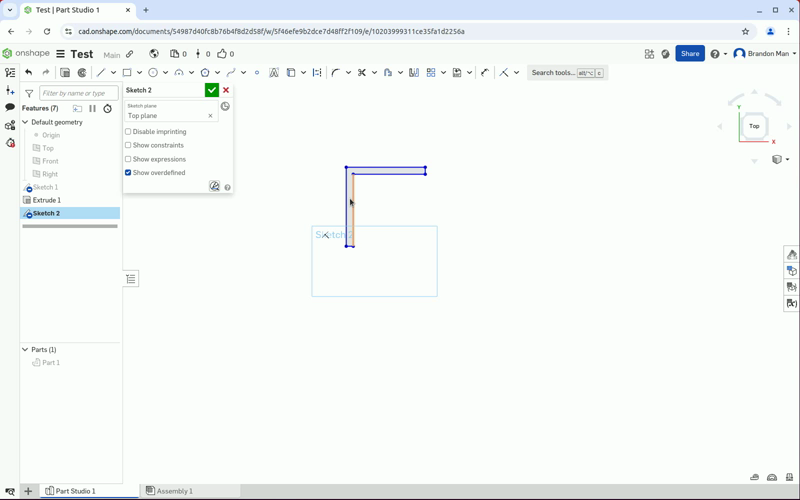
scroll(6)
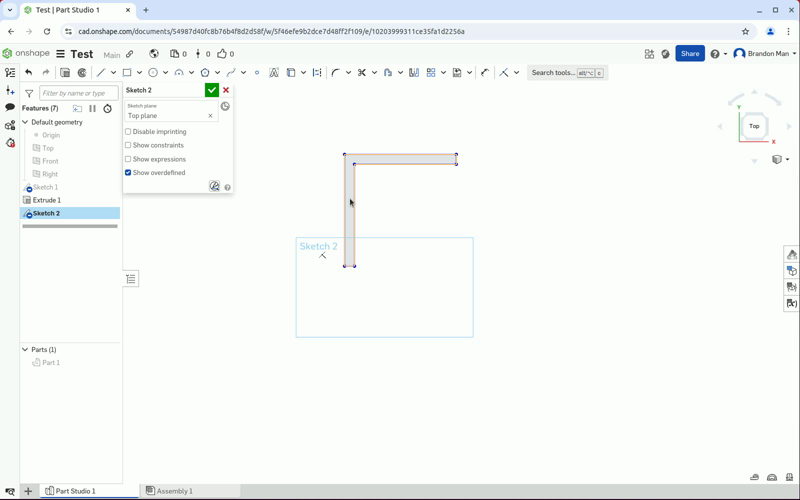
scroll(6)
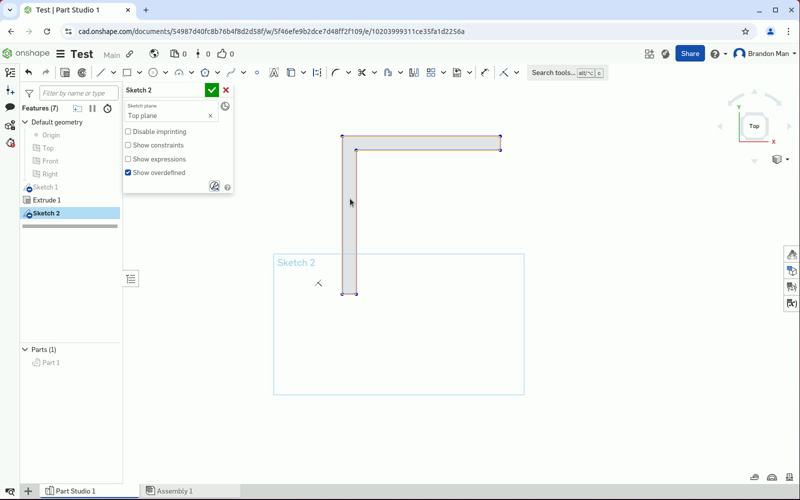
scroll(6)
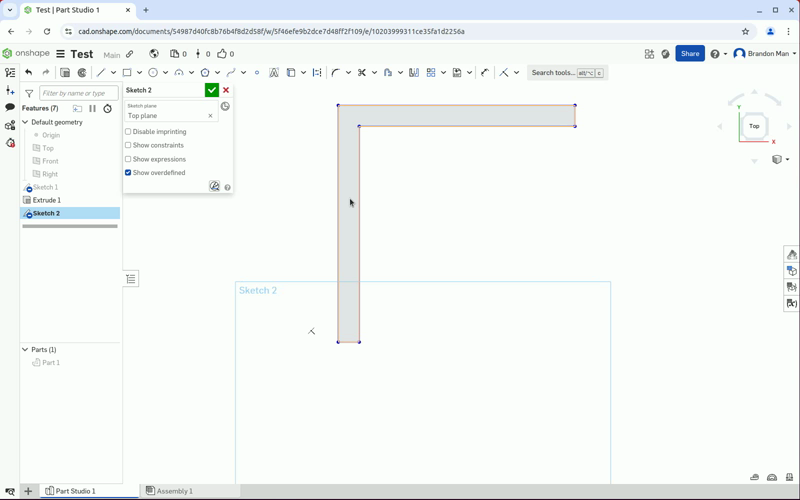
scroll(6)
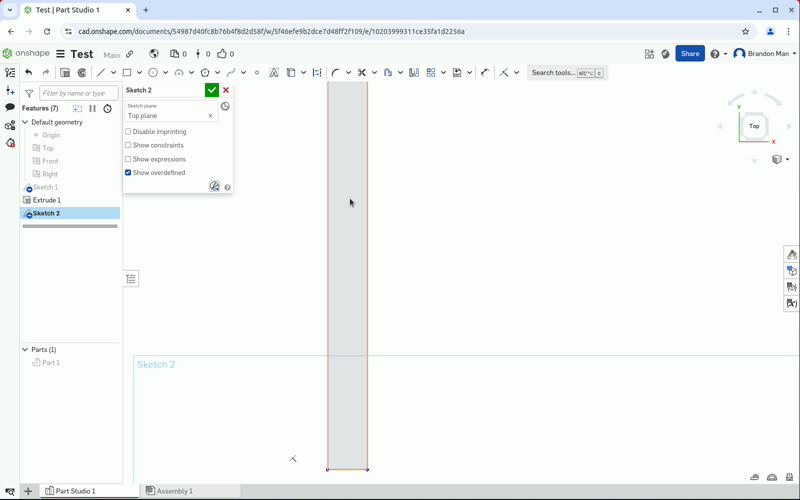
click(350, 198)
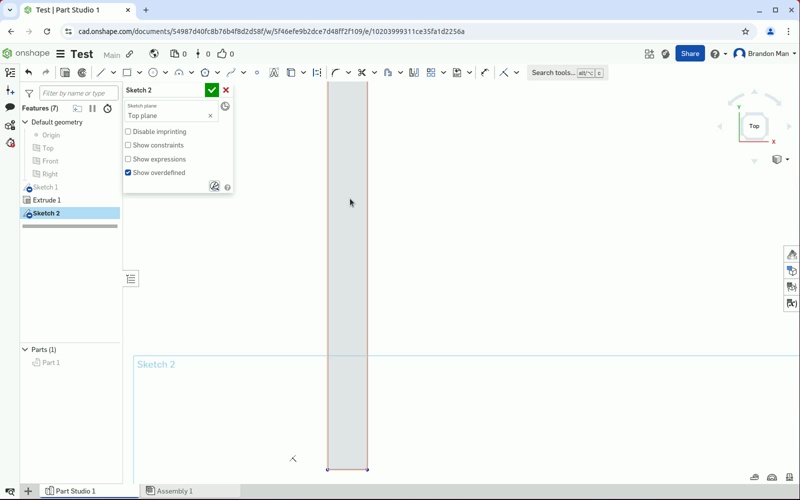
scroll(-6)
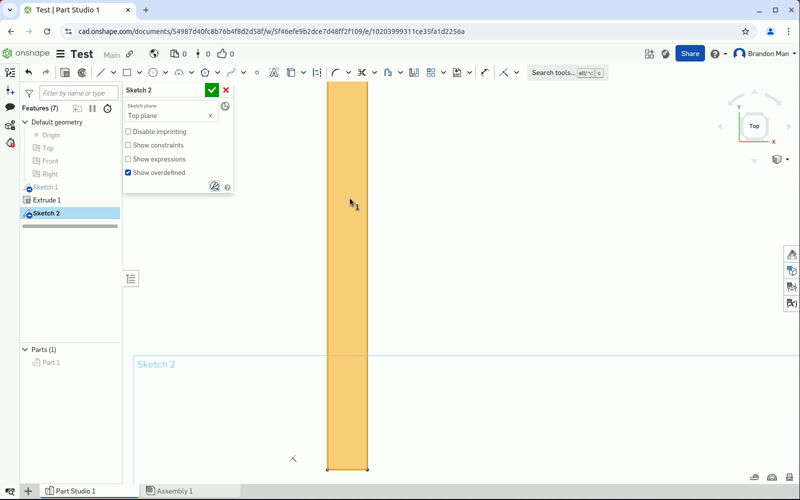
scroll(-6)
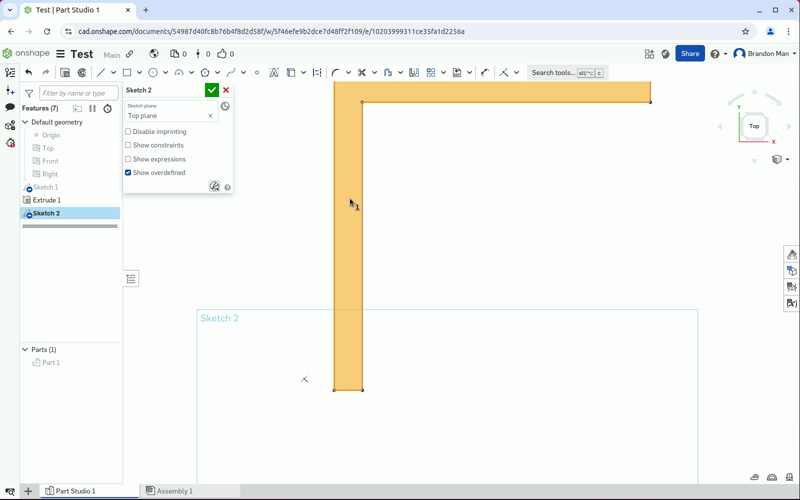
scroll(-6)
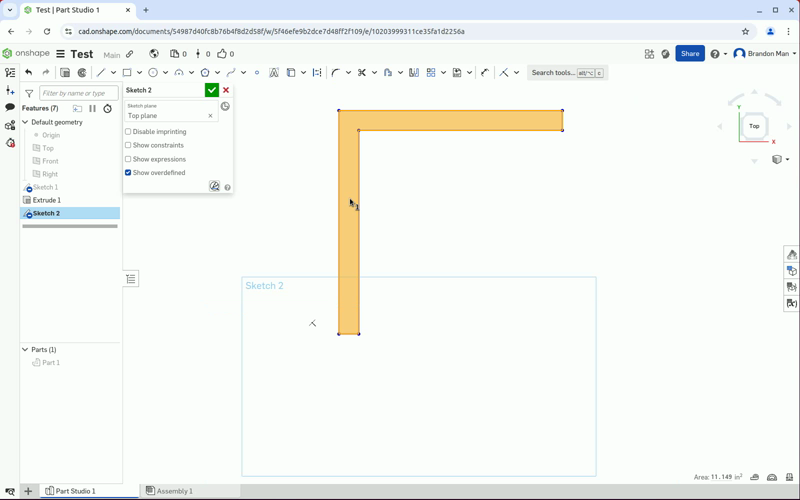
scroll(-6)
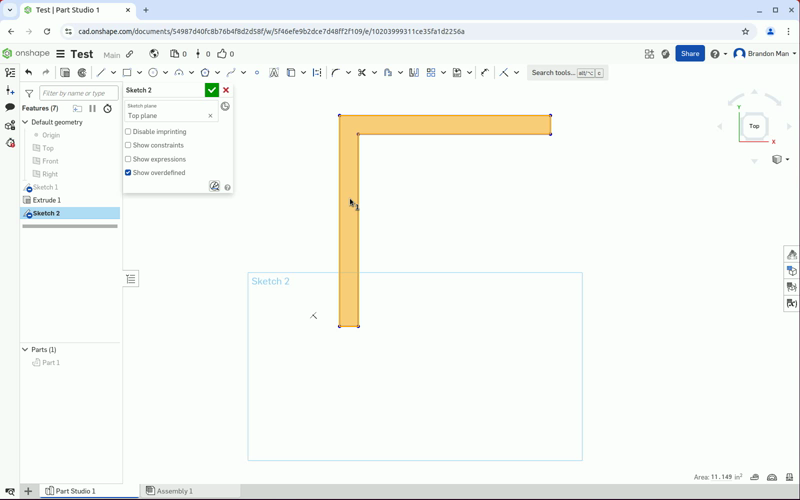
scroll(-6)
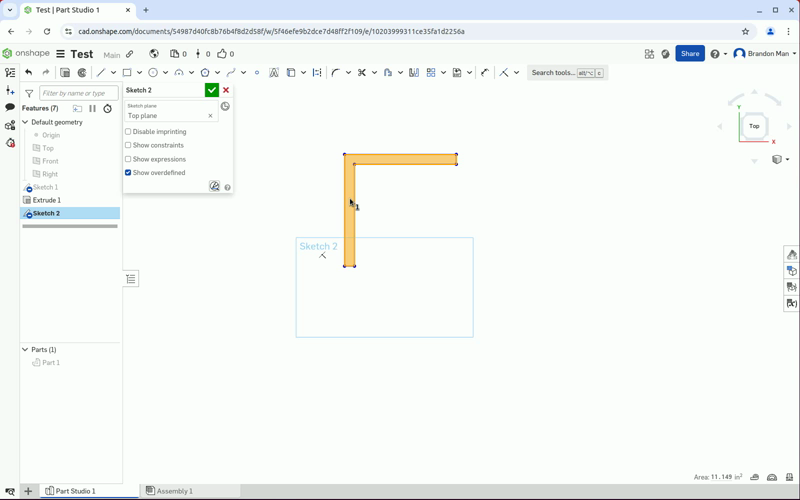
scroll(-6)
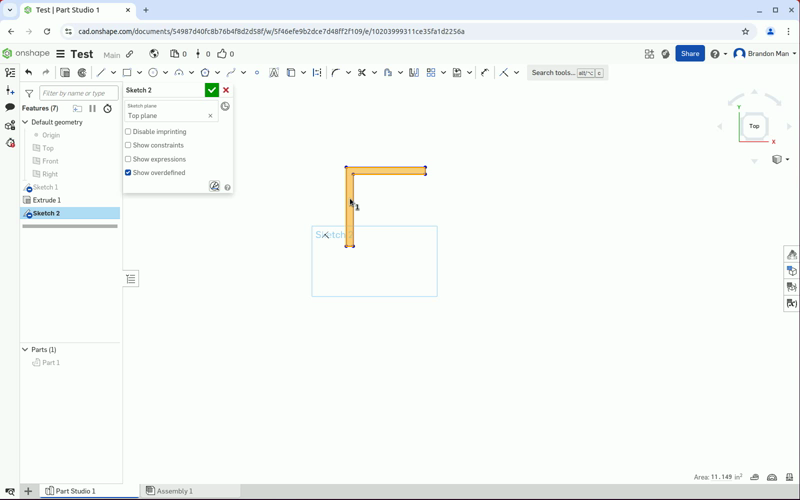
scroll(-6)
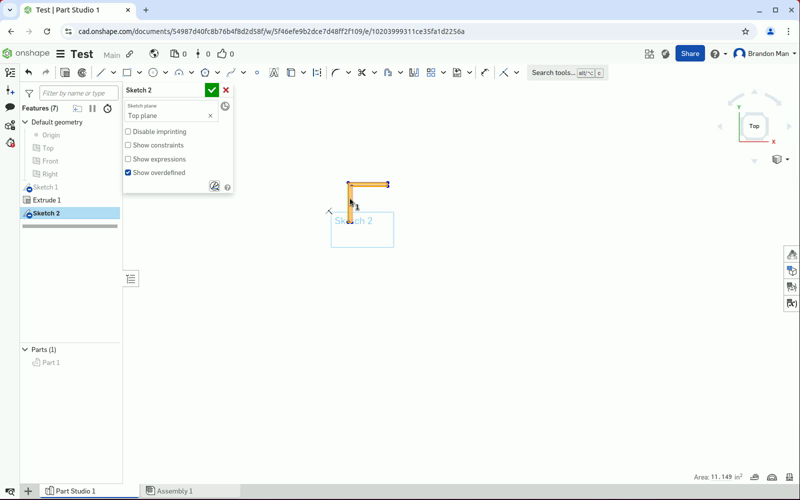
mouse_move(73, 352)
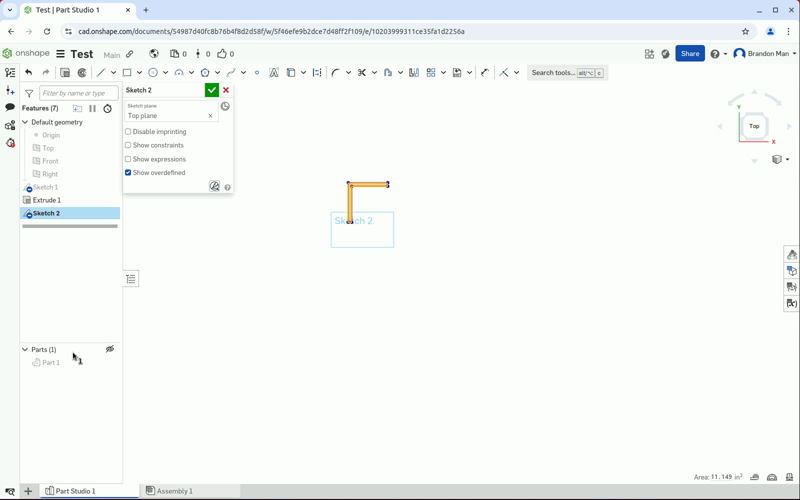
key(shift+y)
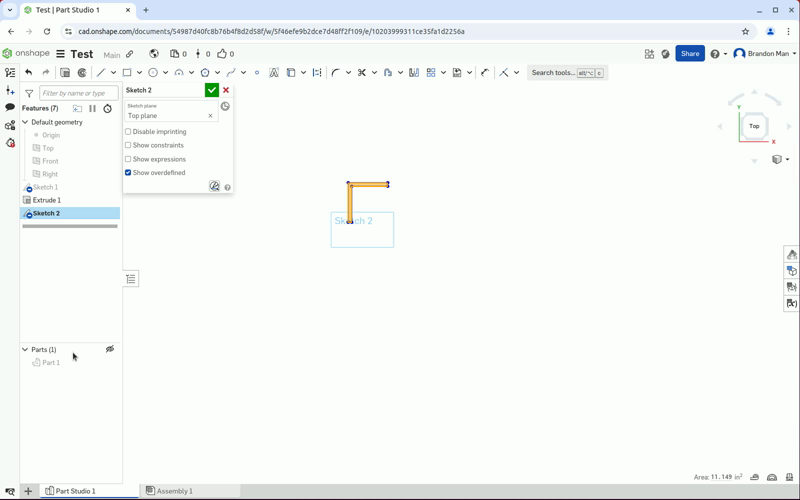
key(shift+e)
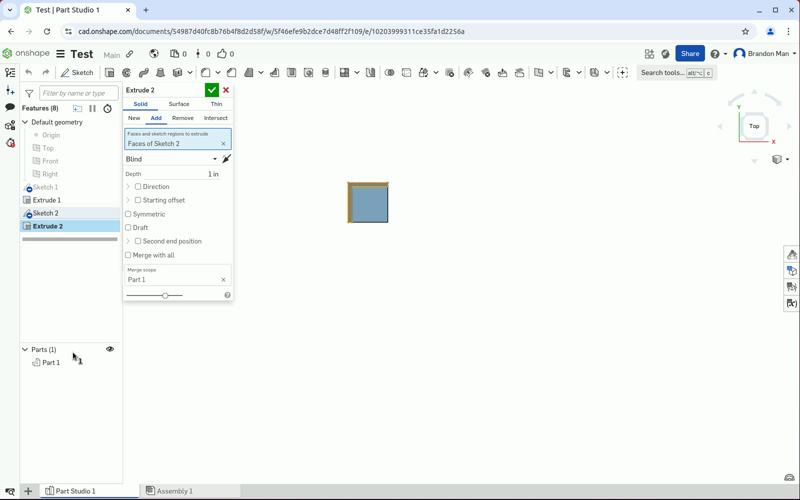
mouse_move(143, 106)
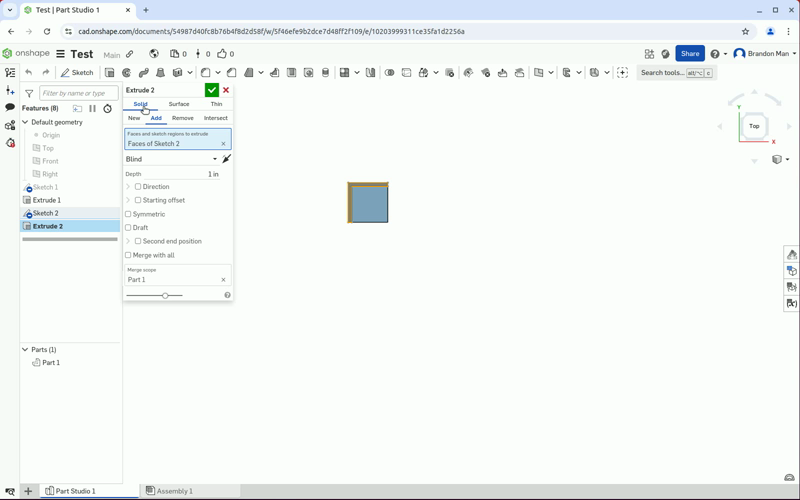
click(143, 106)
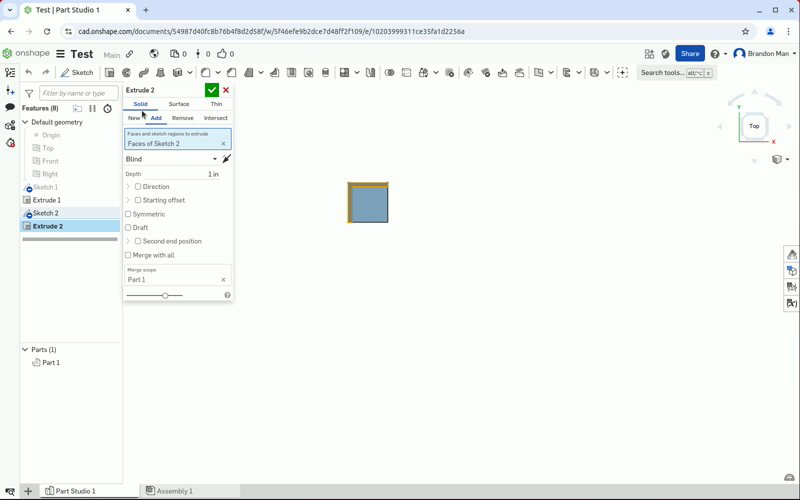
mouse_move(137, 120)
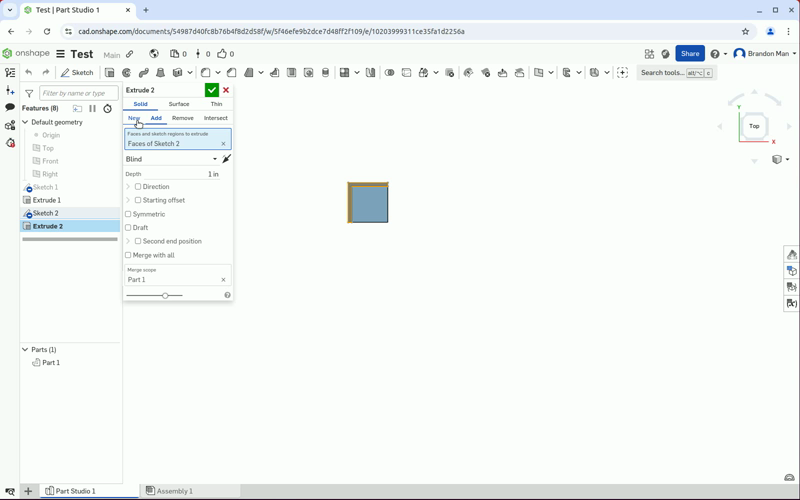
click(137, 120)
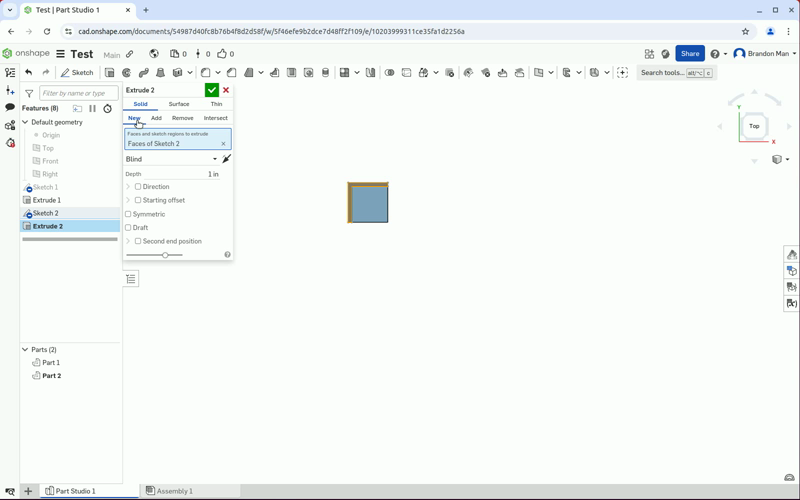
key(tab, 4)
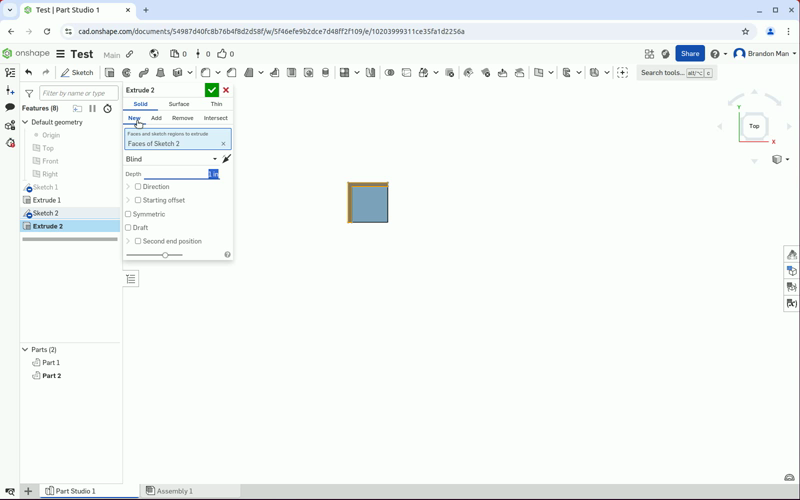
text(7.943)
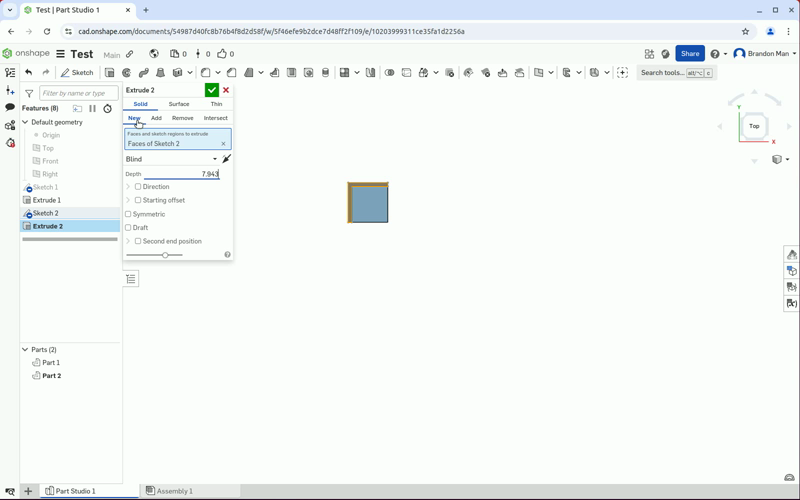
key(enter)
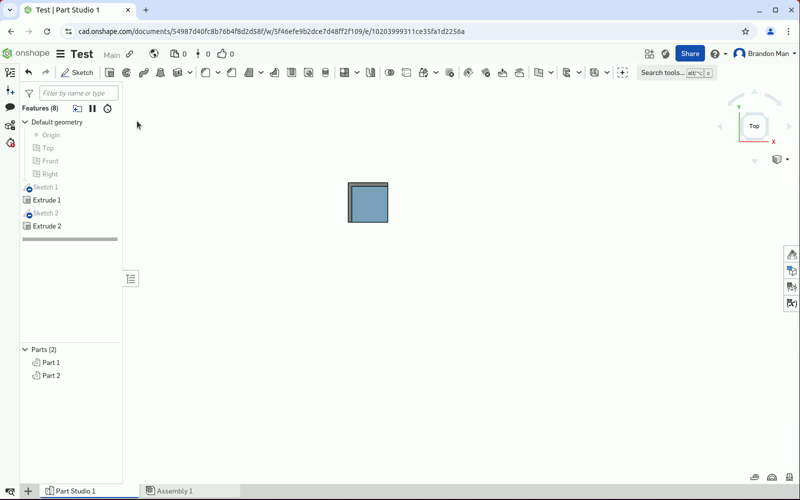
key(shift+h)
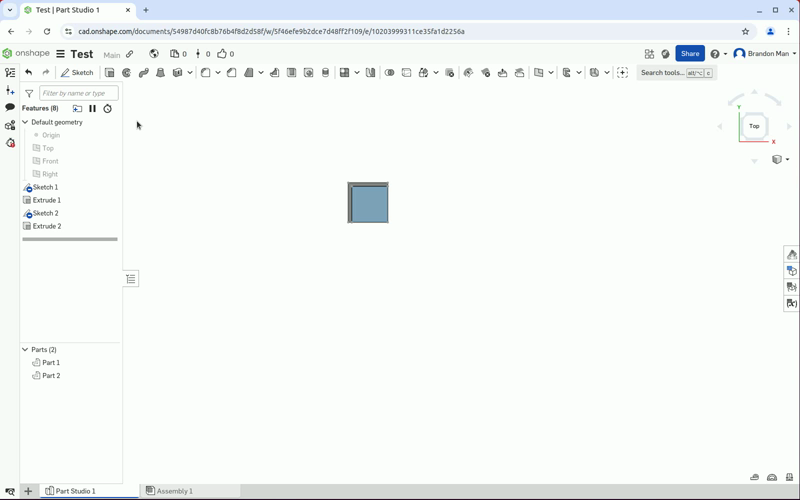
key(shift+h)
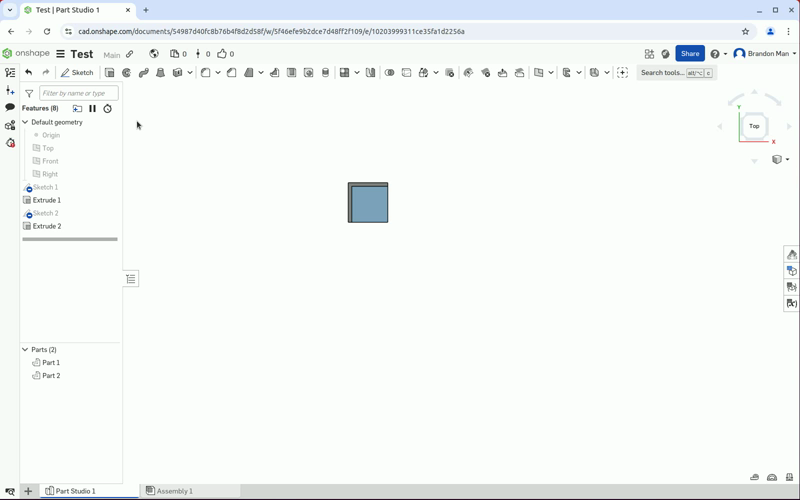
mouse_move(73, 189)
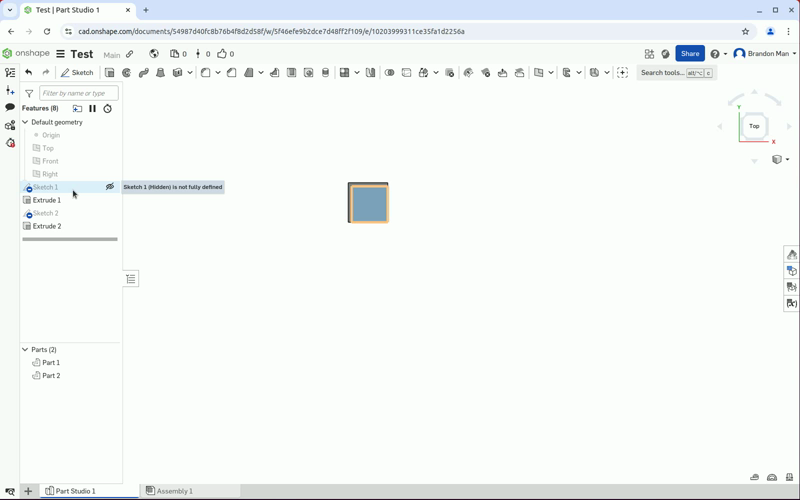
click(73, 189)
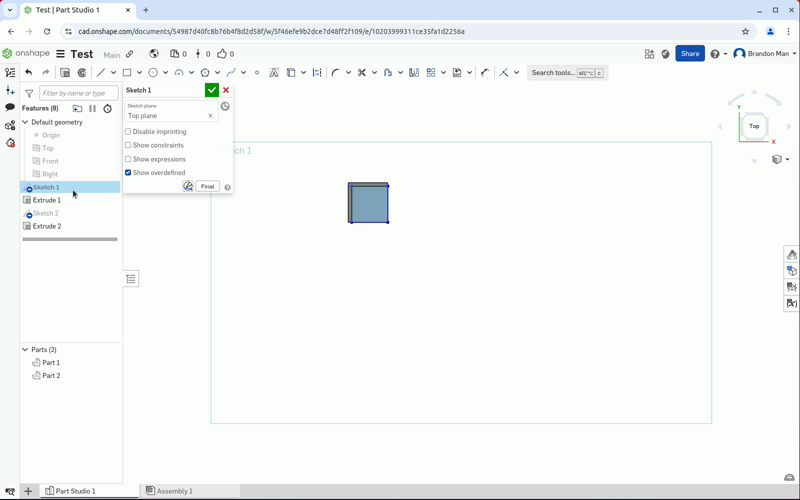
mouse_move(229, 92)
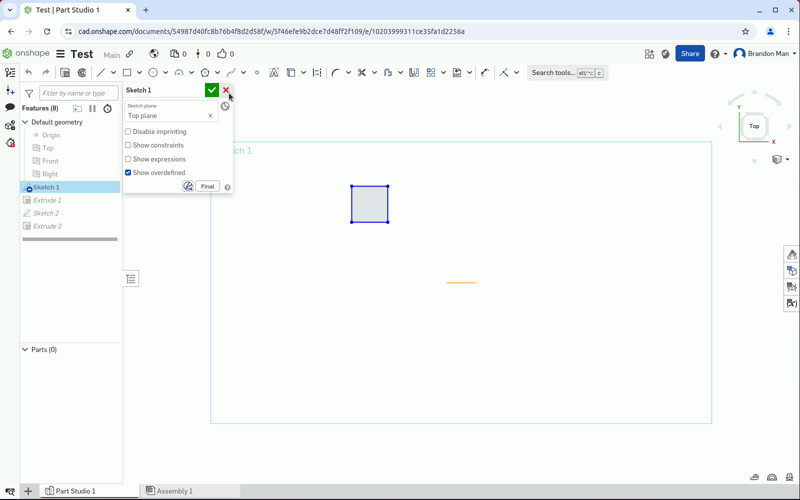
click(229, 92)
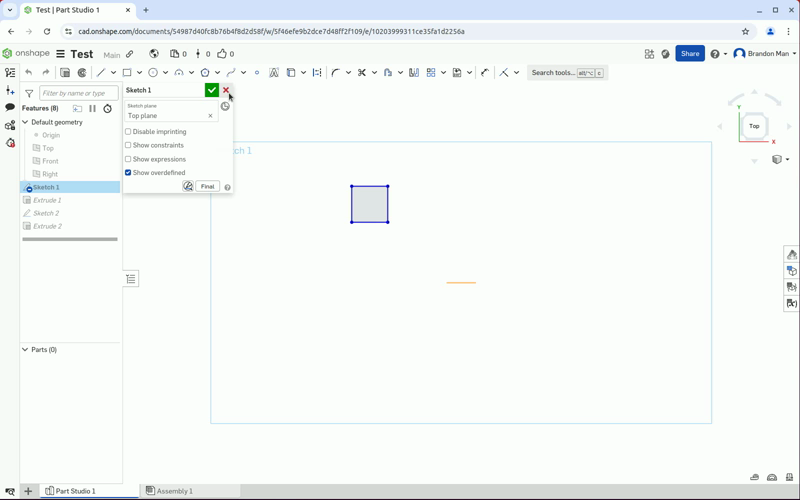
key(shift+s)
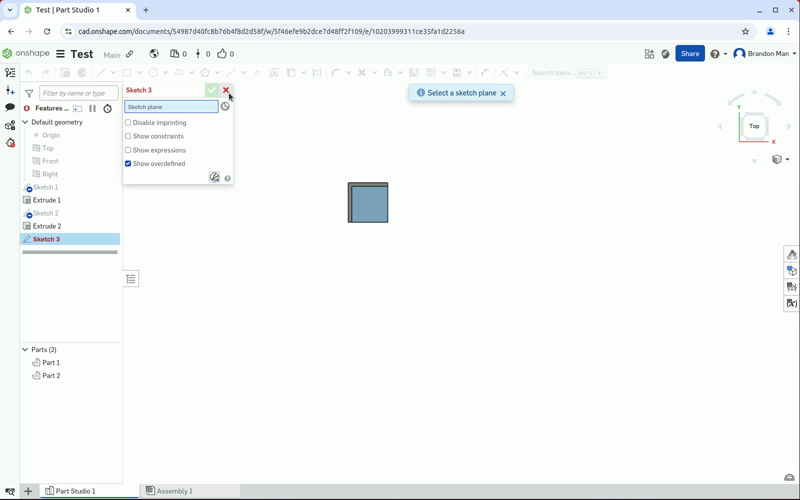
mouse_move(73, 150)
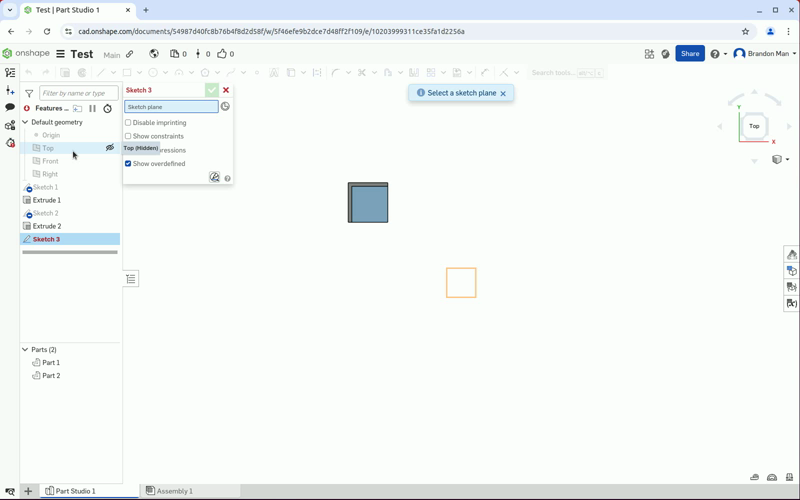
click(73, 150)
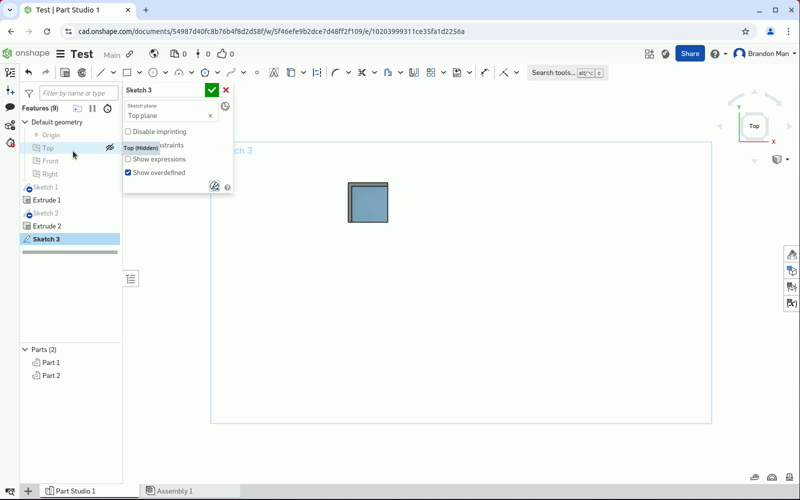
mouse_move(73, 352)
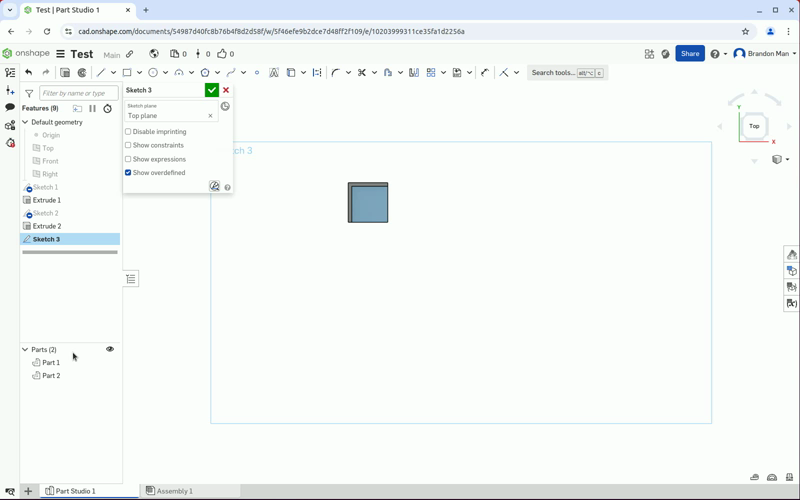
key(y)
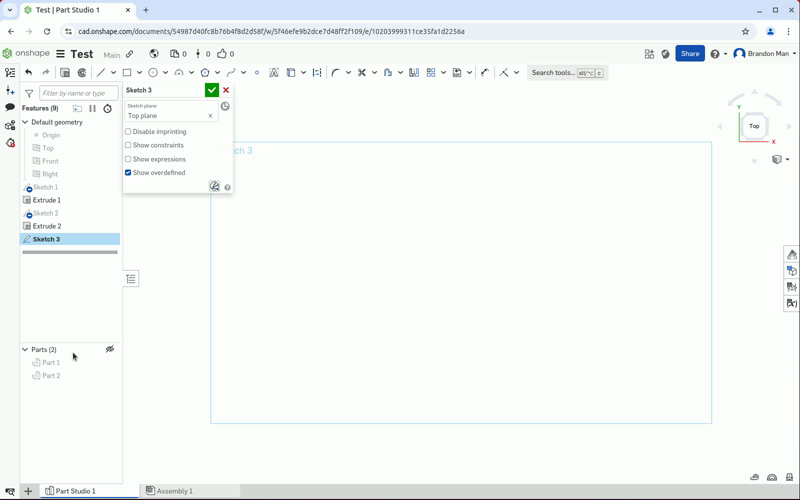
key(l)
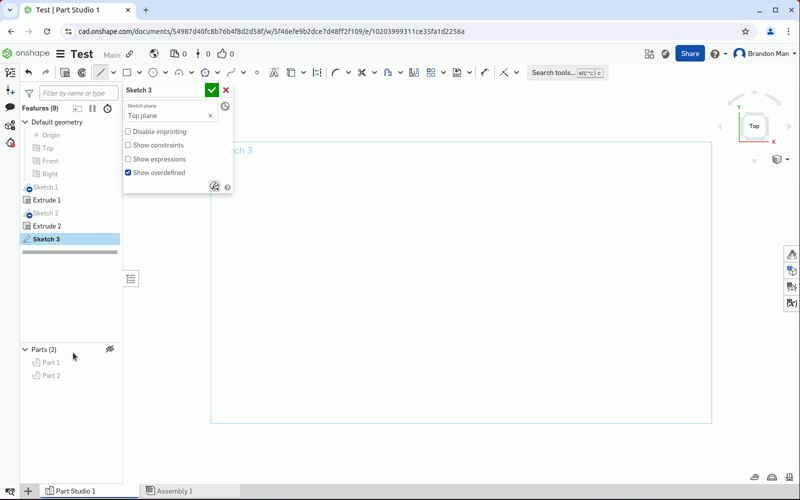
key_down(shift)
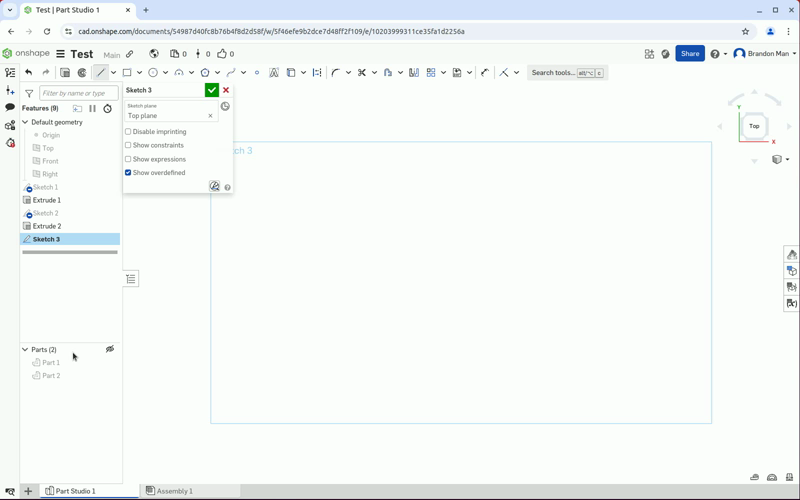
mouse_move(495, 234)
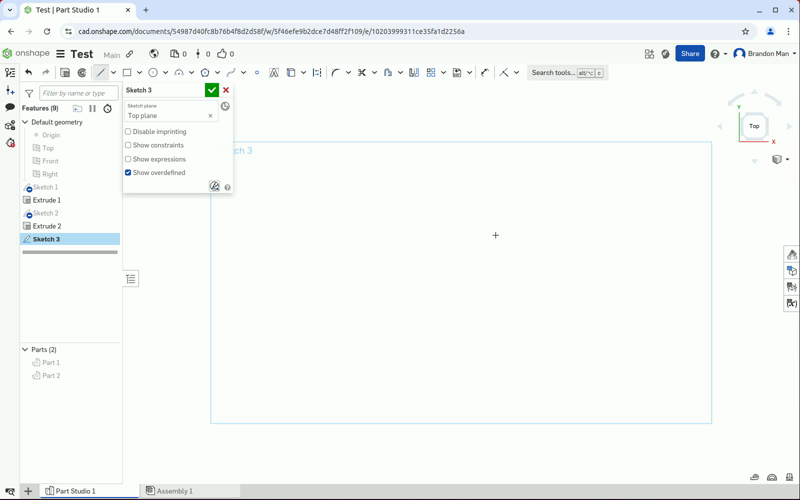
click(495, 234)
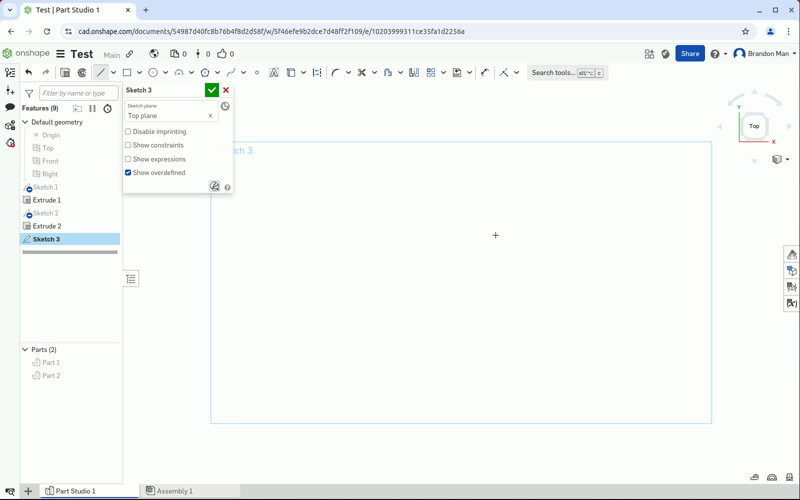
key_up(shift)
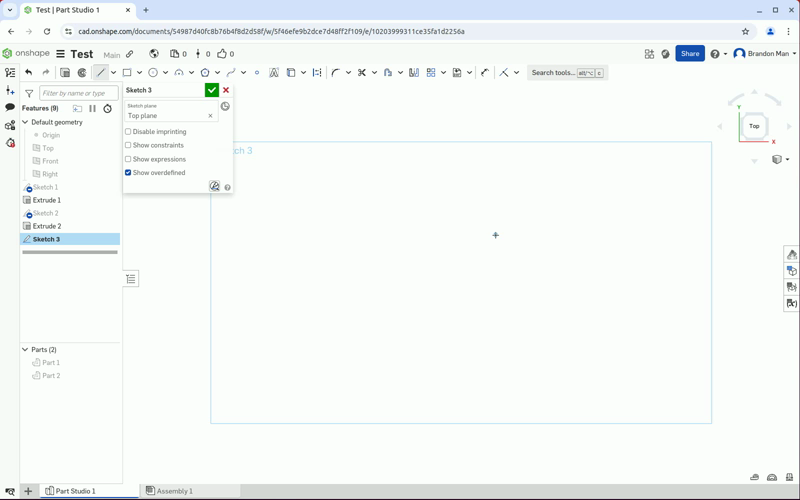
key_down(shift)
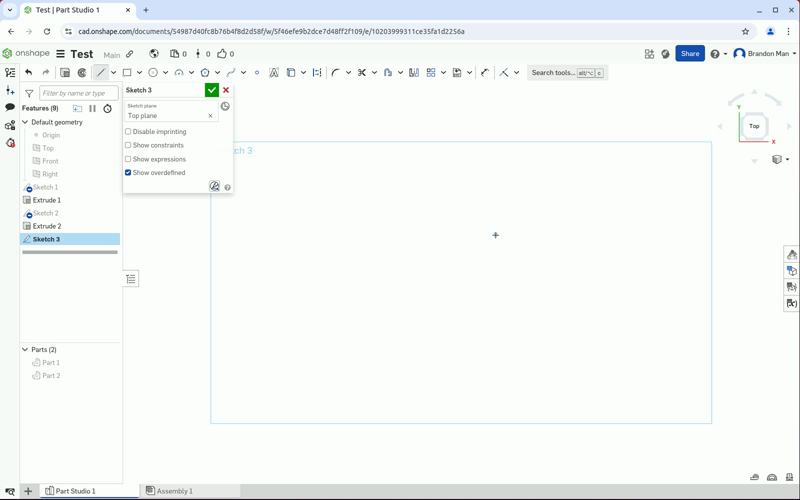
mouse_move(525, 234)
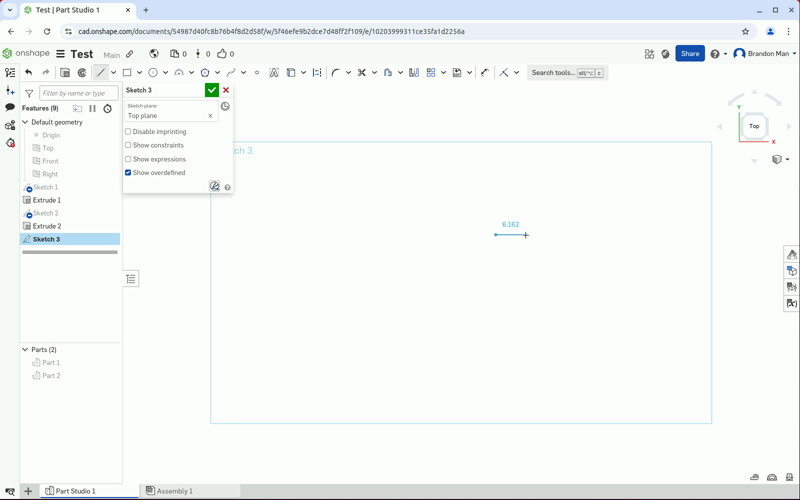
mouse_move(499, 234)
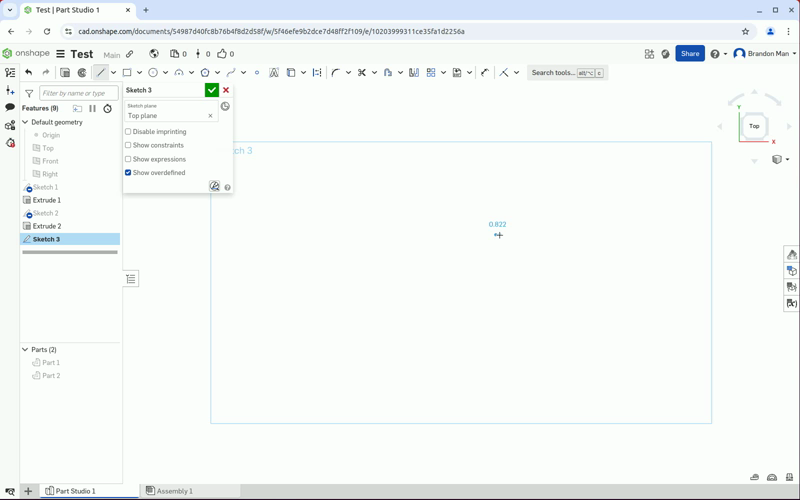
scroll(6)
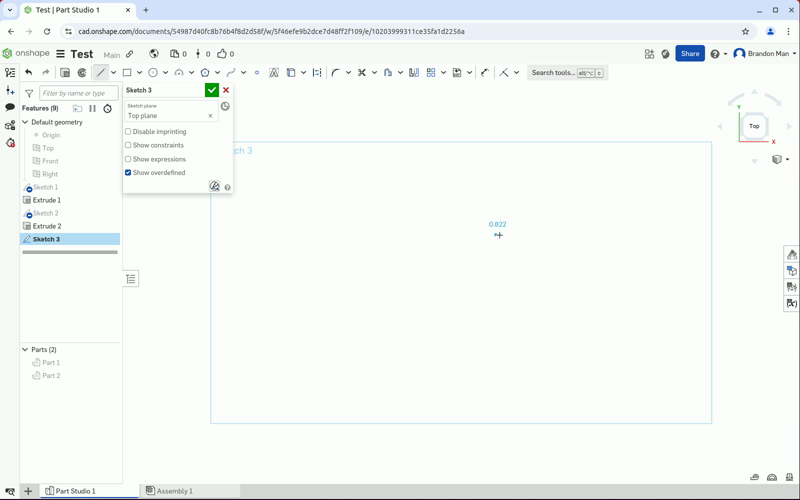
scroll(6)
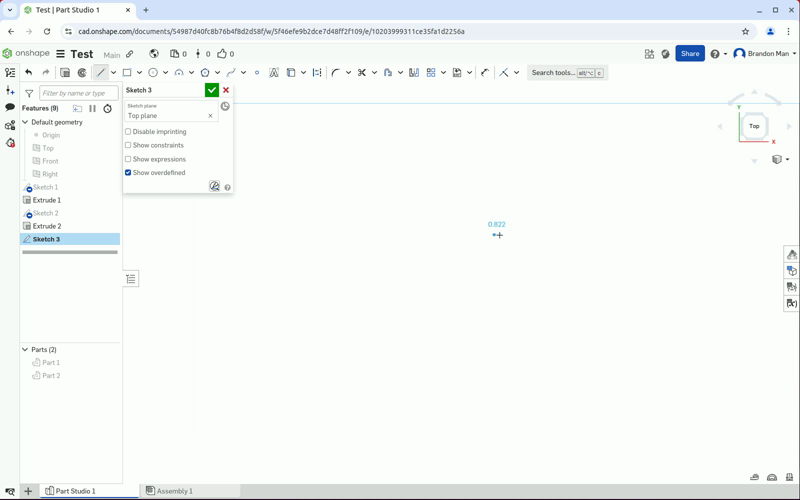
scroll(6)
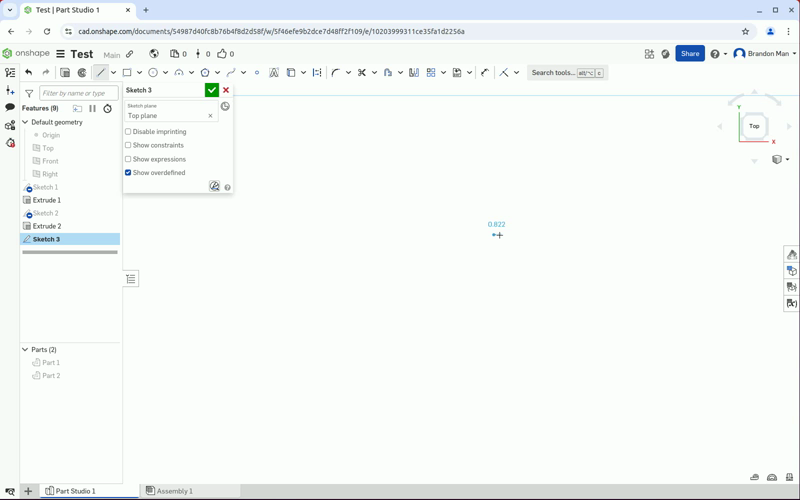
scroll(6)
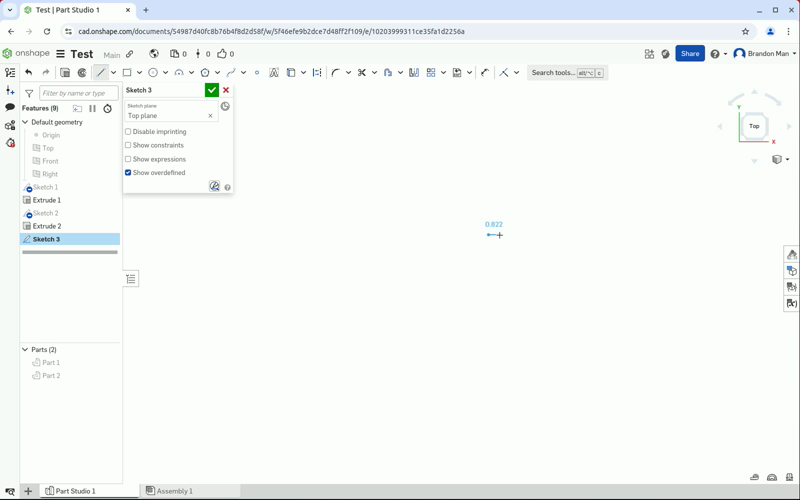
scroll(6)
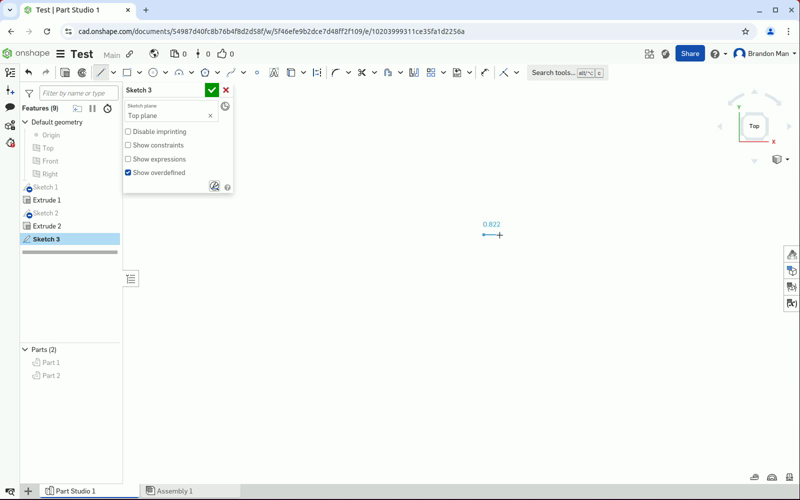
scroll(6)
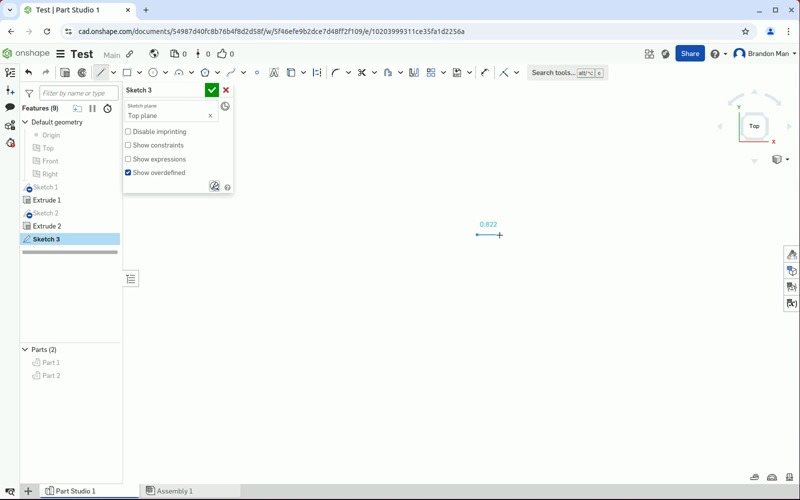
scroll(6)
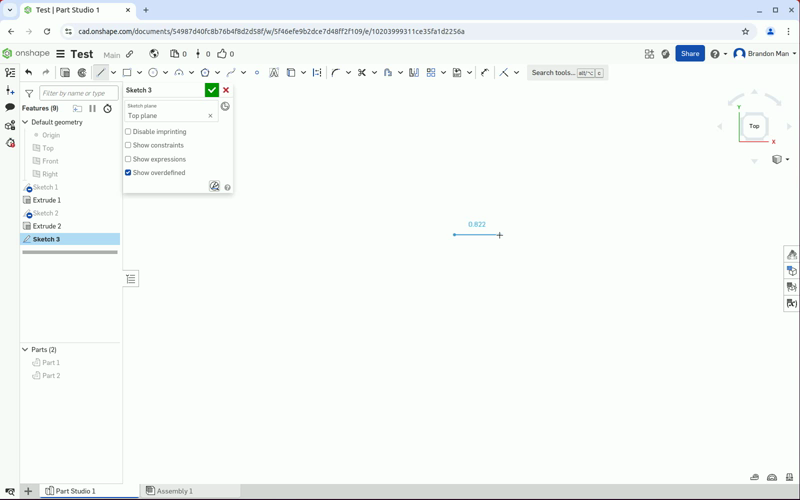
click(499, 234)
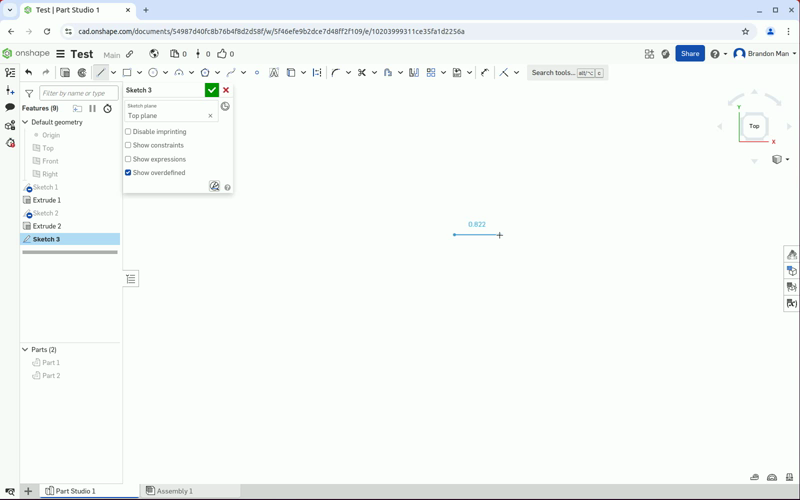
scroll(-6)
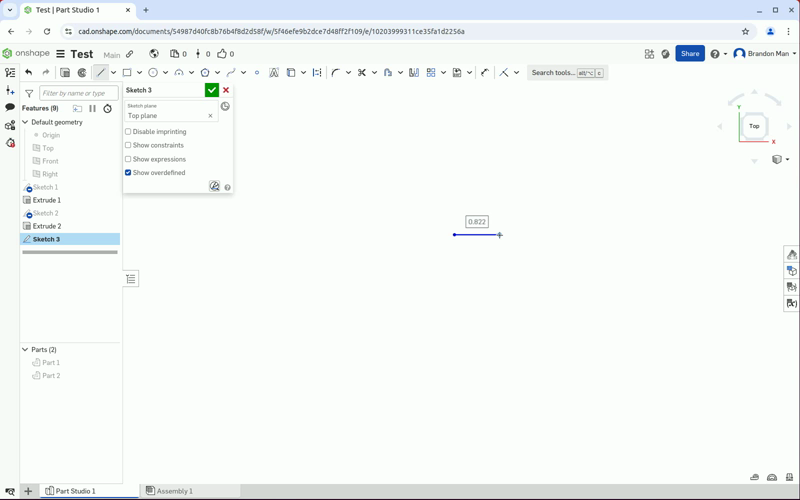
scroll(-6)
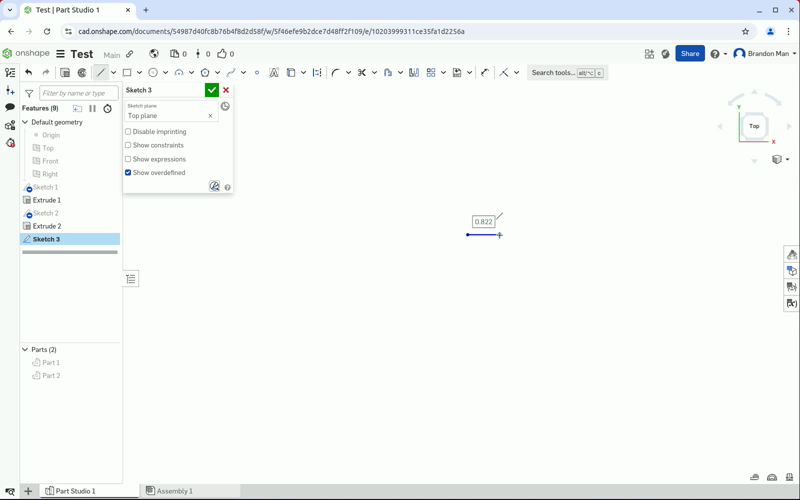
scroll(-6)
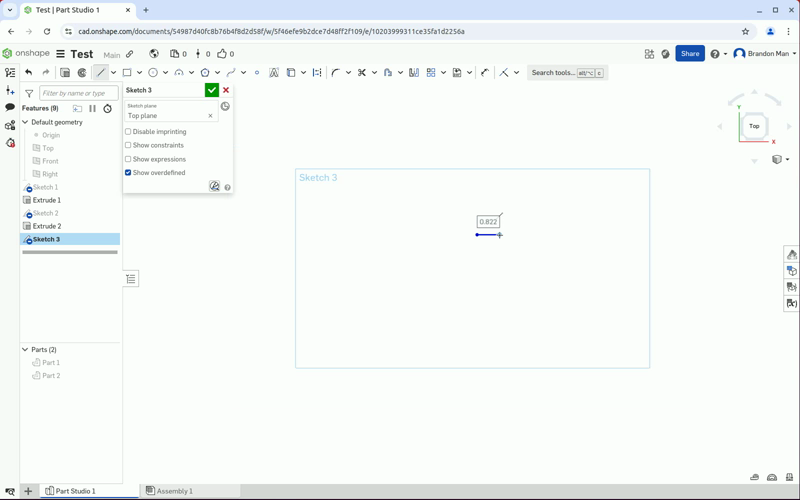
scroll(-6)
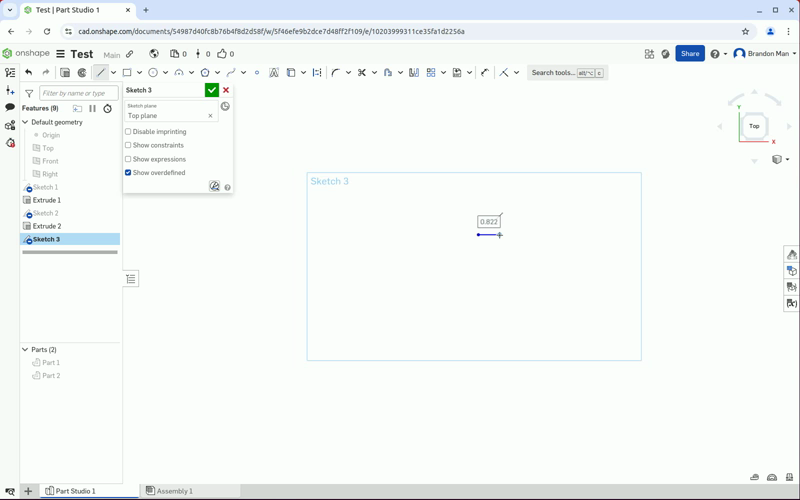
scroll(-6)
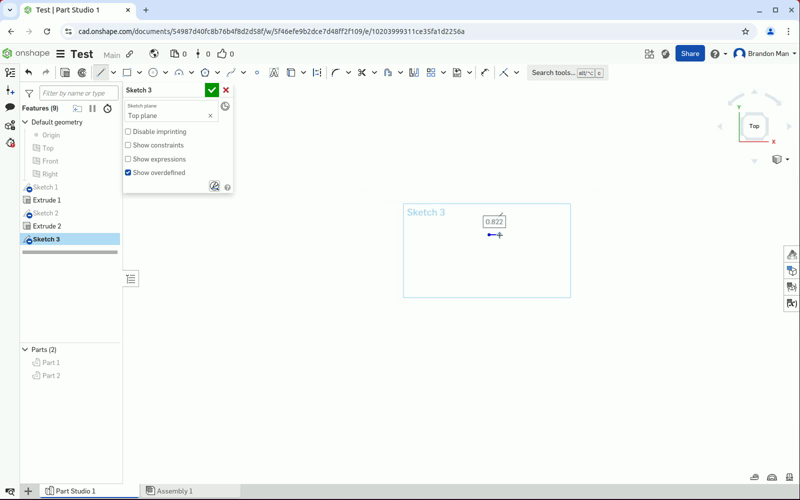
scroll(-6)
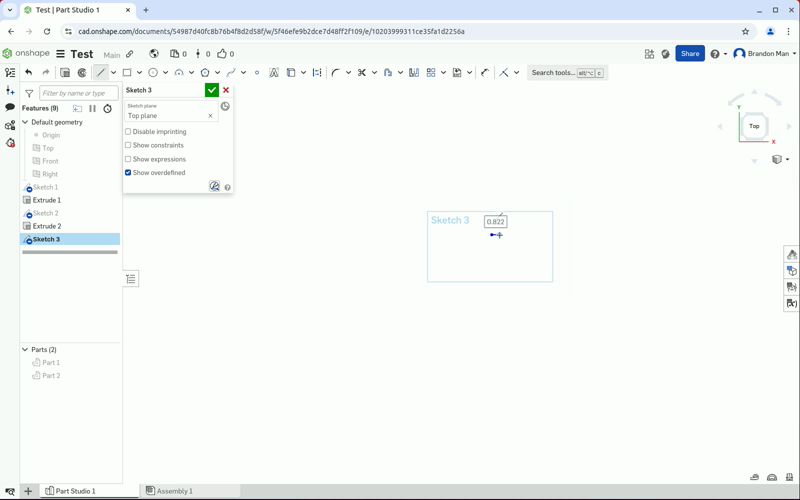
scroll(-6)
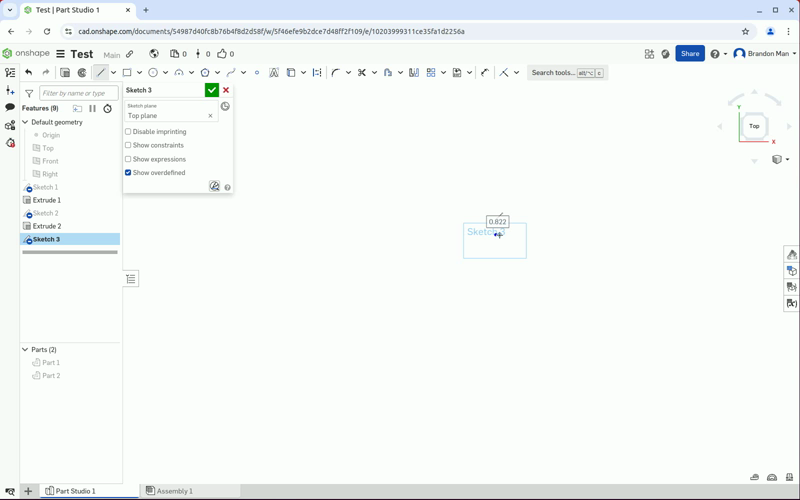
key_up(shift)
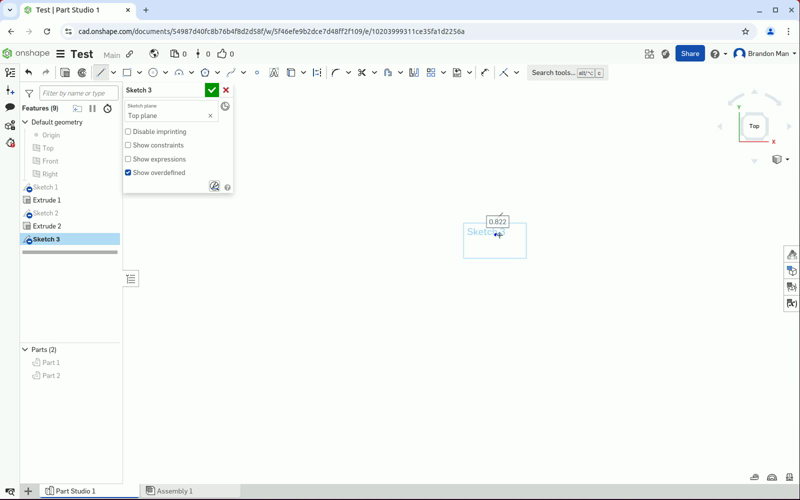
key_down(shift)
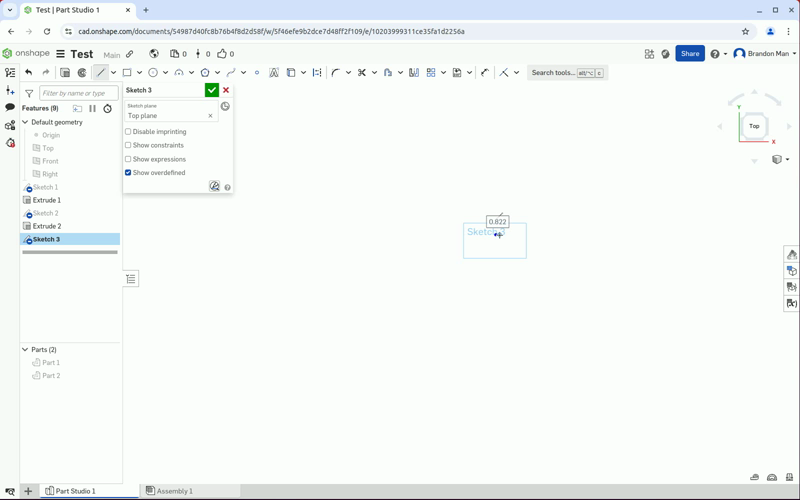
mouse_move(529, 234)
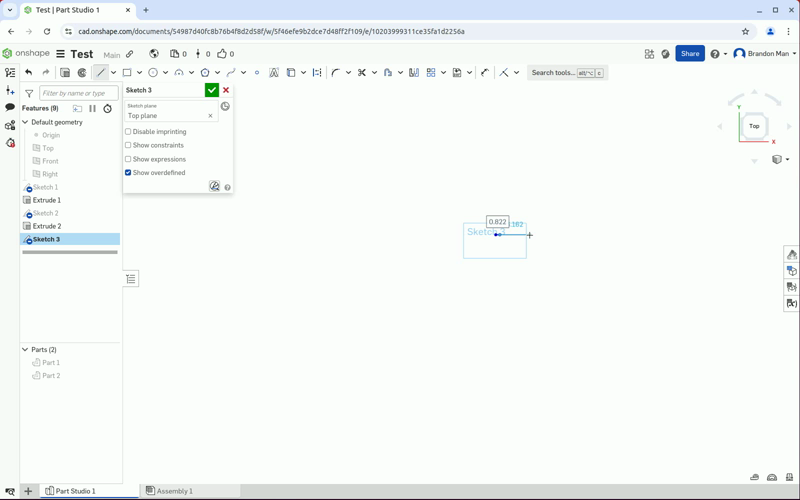
mouse_move(499, 199)
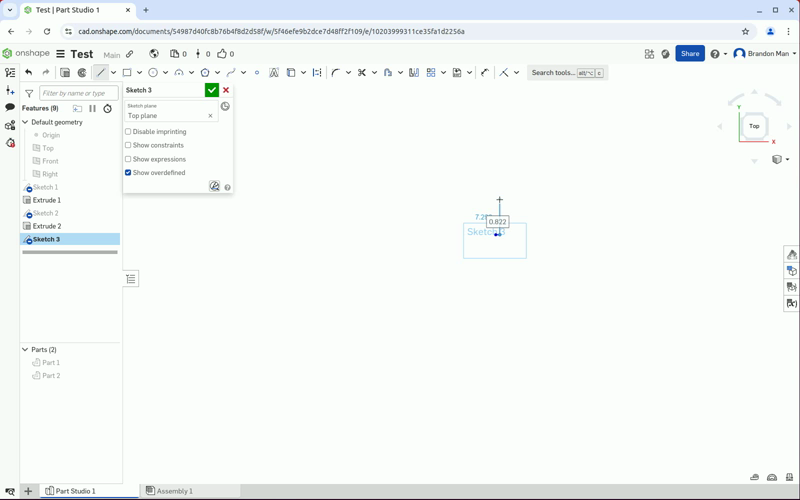
click(499, 199)
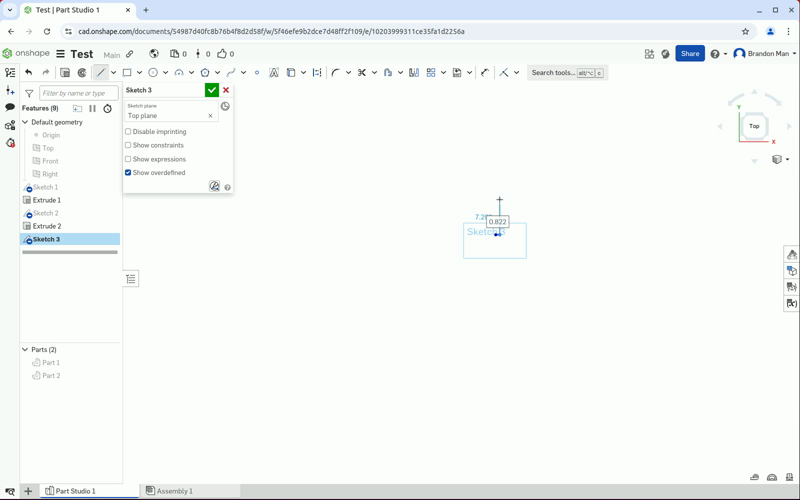
key_up(shift)
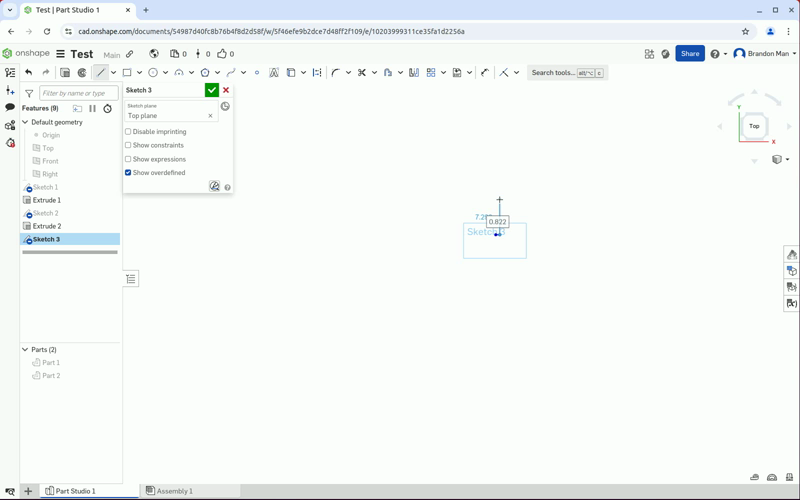
key_down(shift)
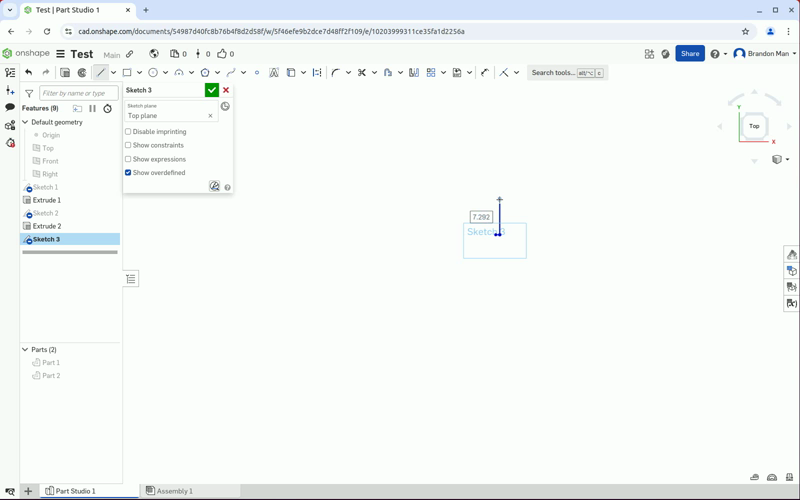
mouse_move(529, 199)
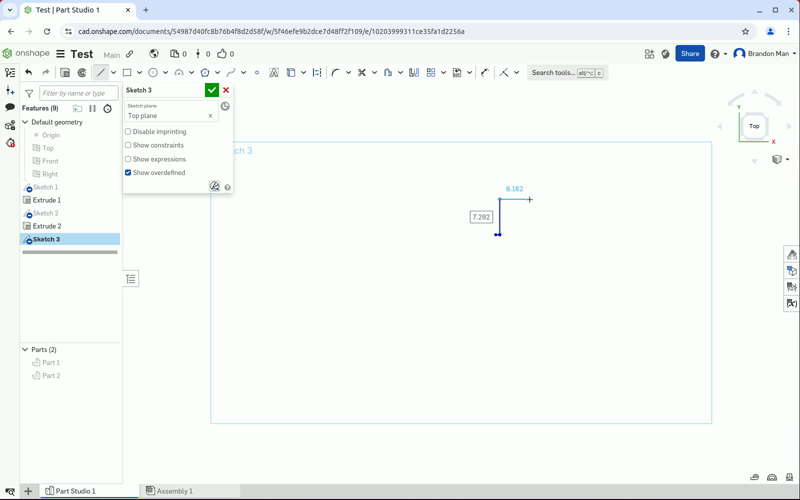
mouse_move(535, 199)
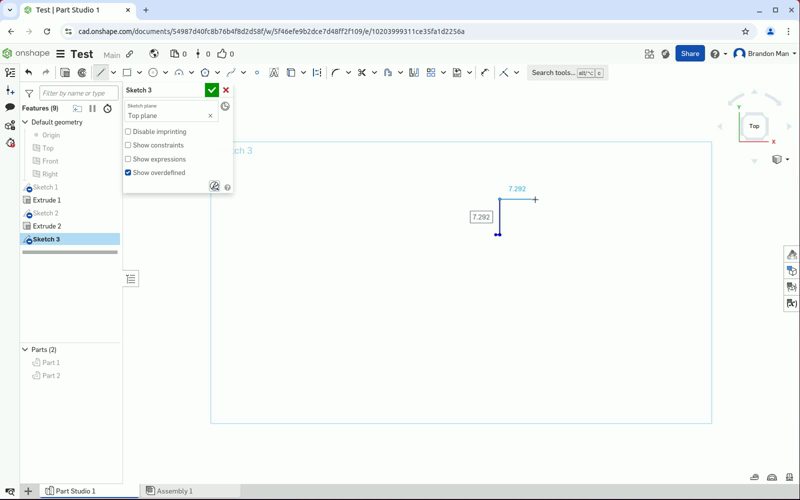
click(535, 199)
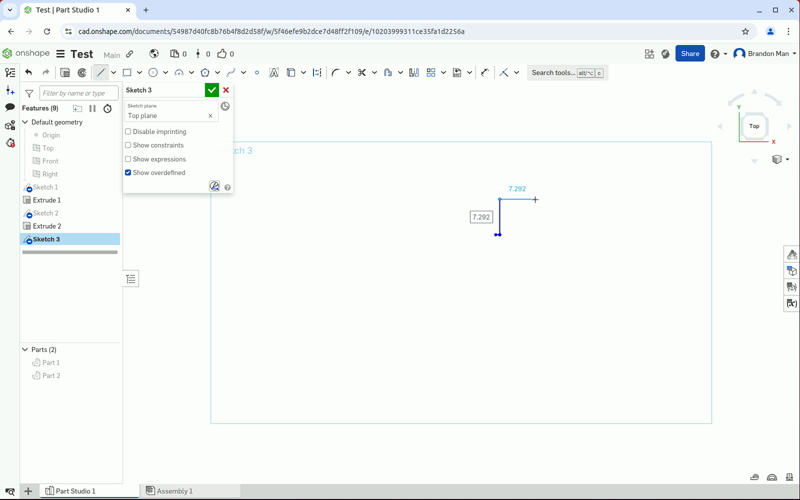
key_up(shift)
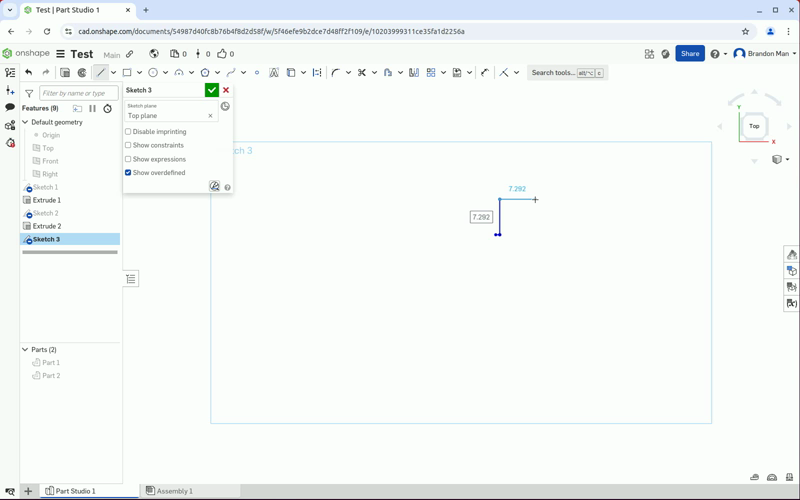
key_down(shift)
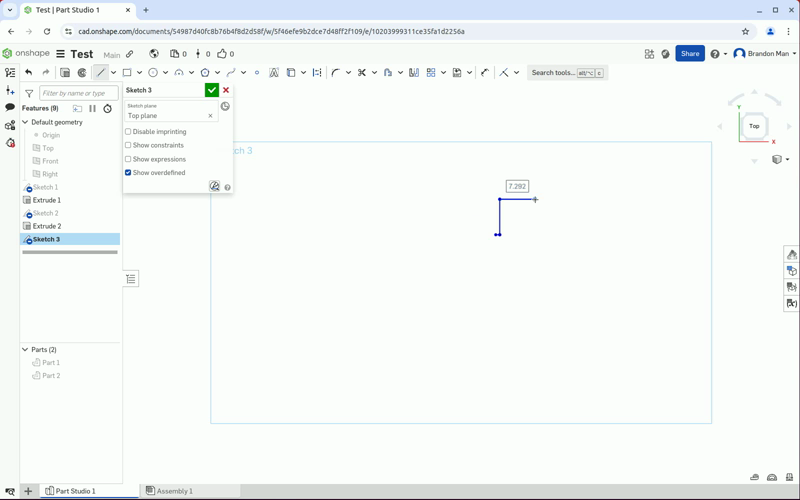
mouse_move(565, 199)
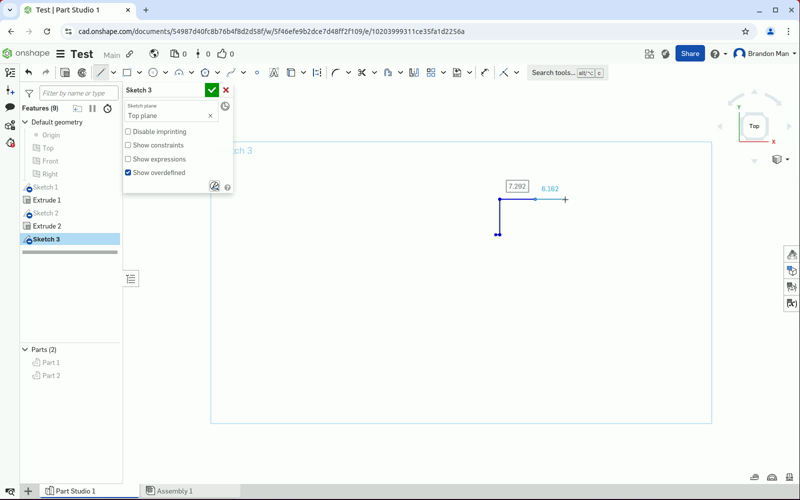
mouse_move(535, 195)
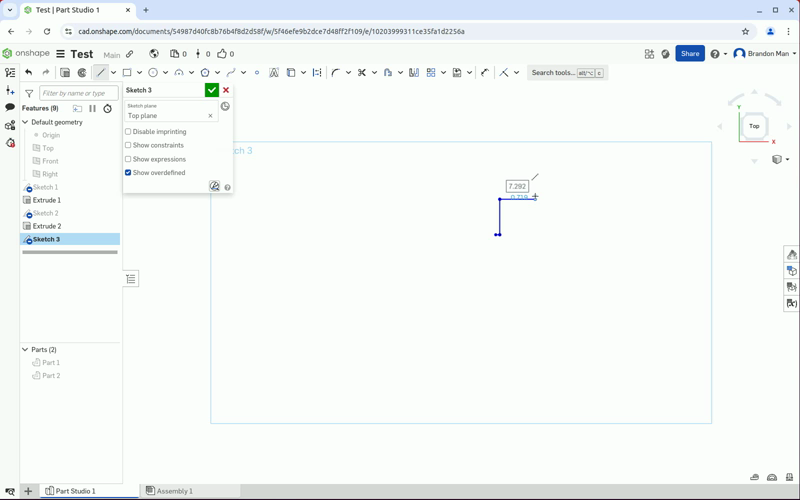
scroll(6)
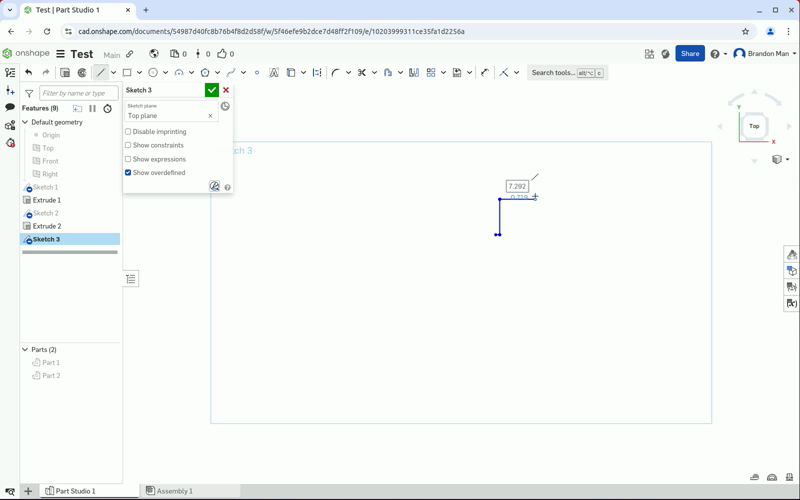
scroll(6)
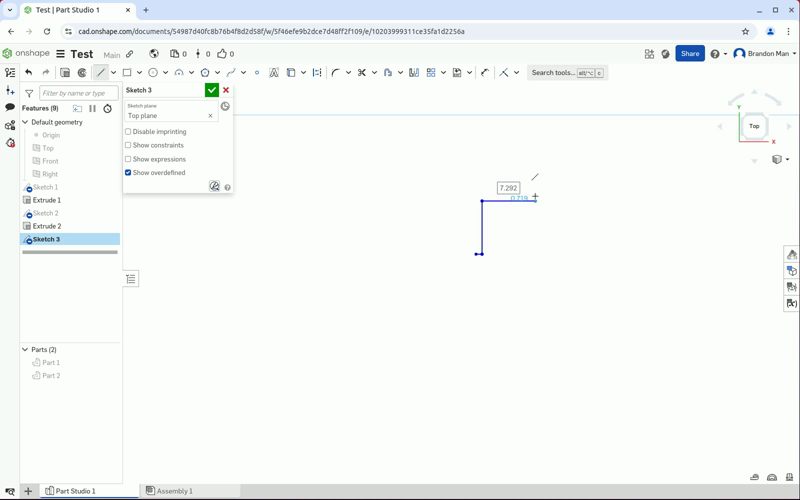
scroll(6)
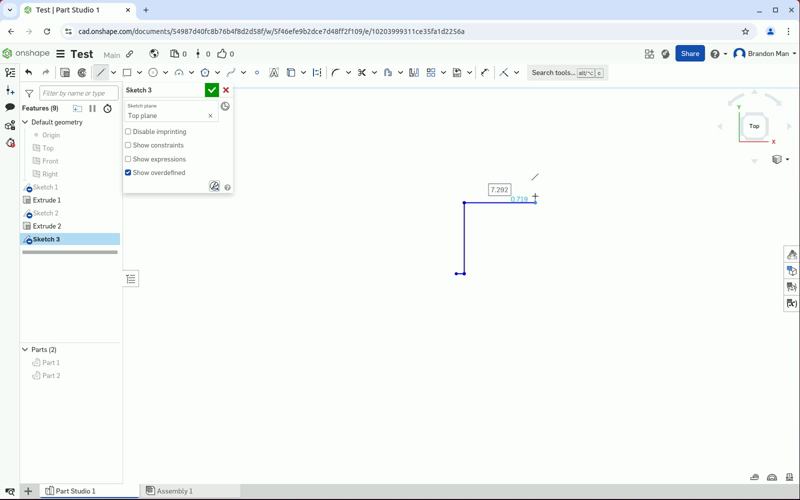
scroll(6)
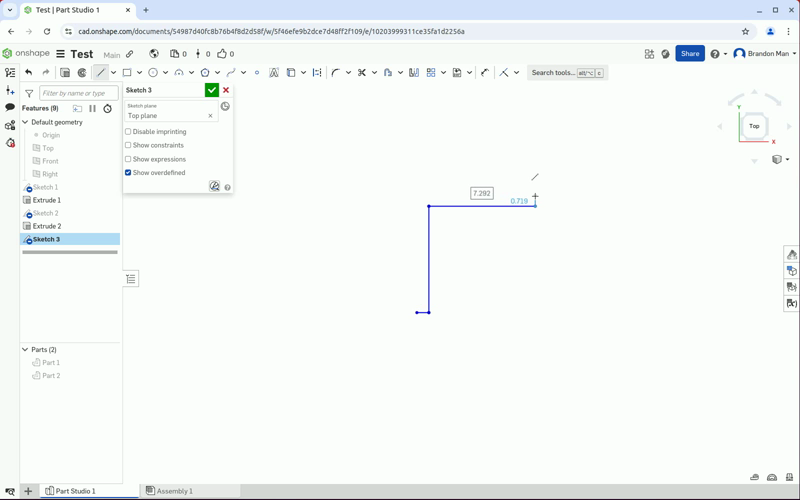
scroll(6)
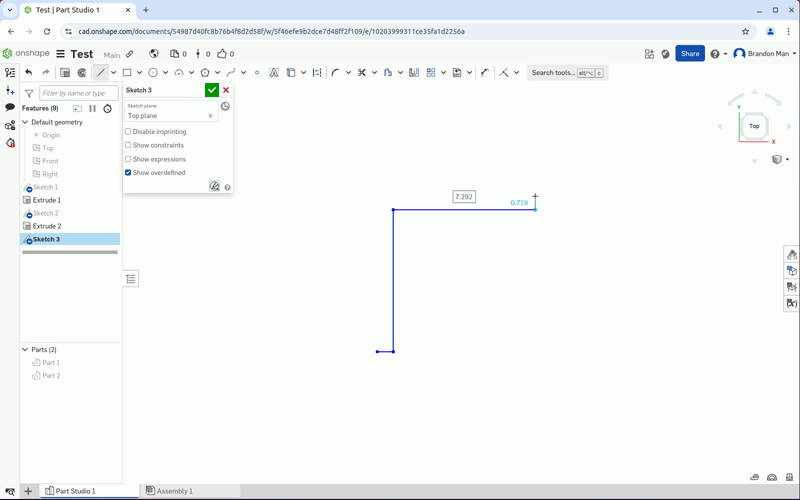
scroll(6)
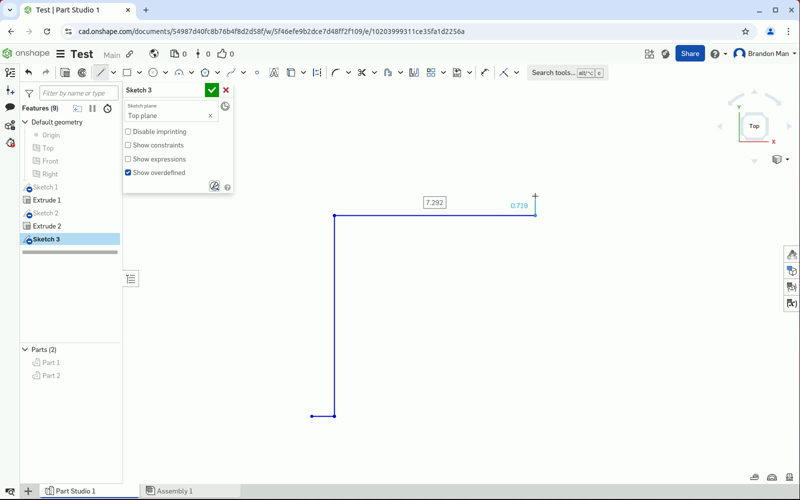
scroll(6)
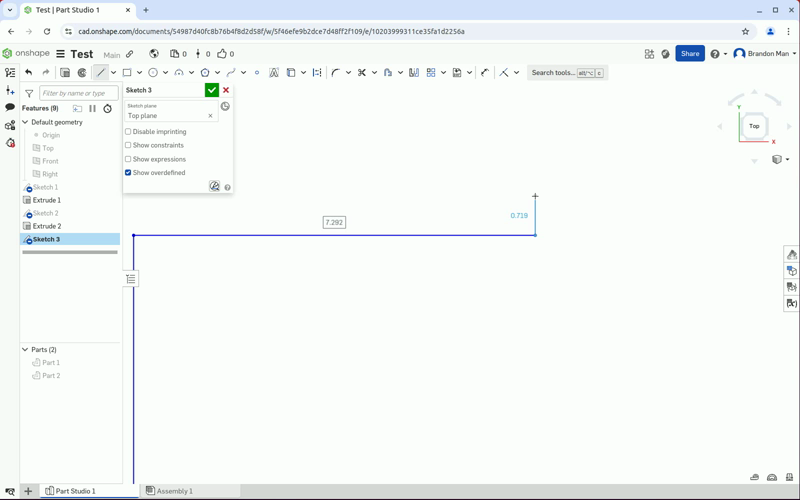
click(535, 195)
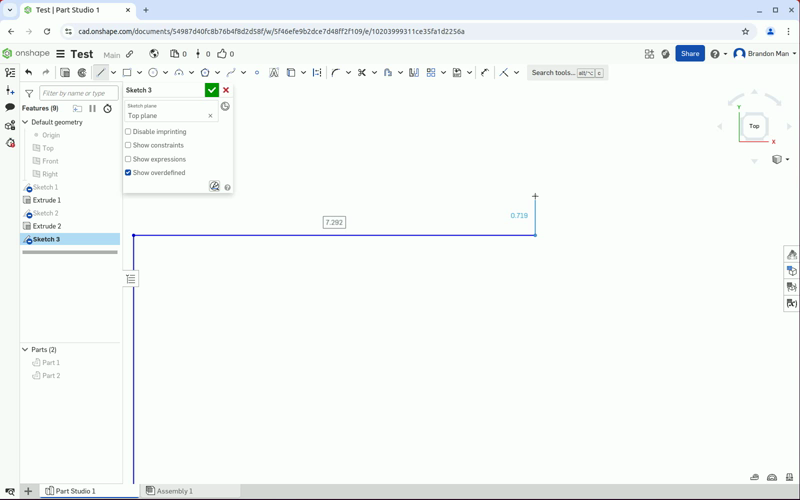
scroll(-6)
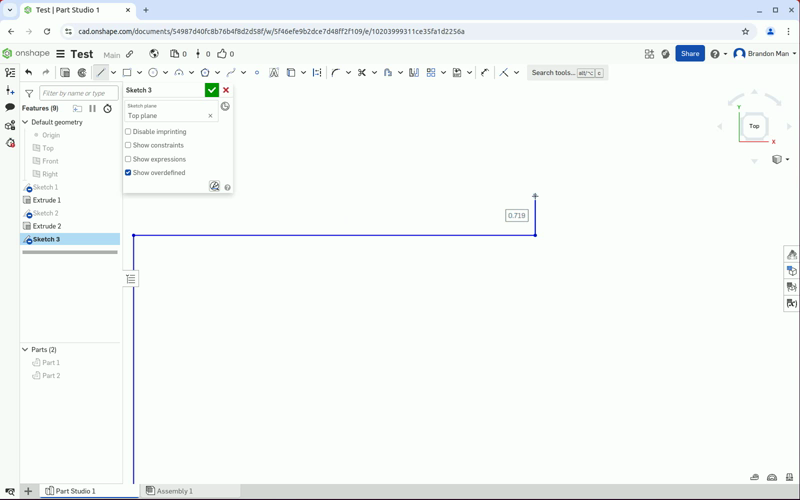
scroll(-6)
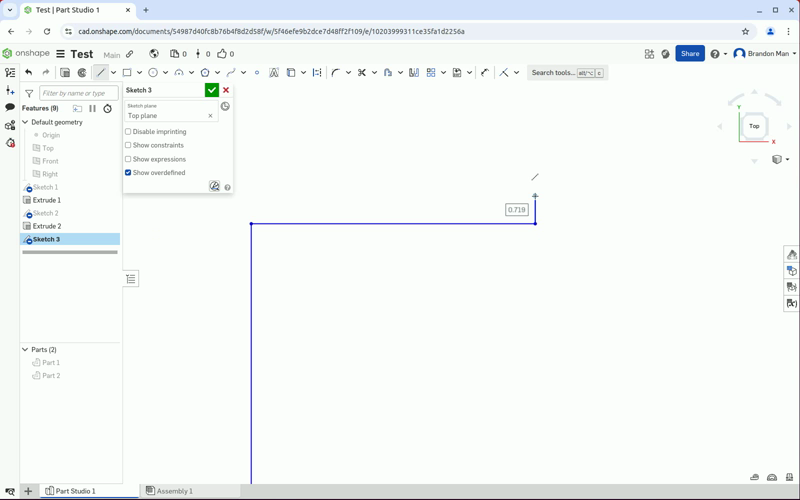
scroll(-6)
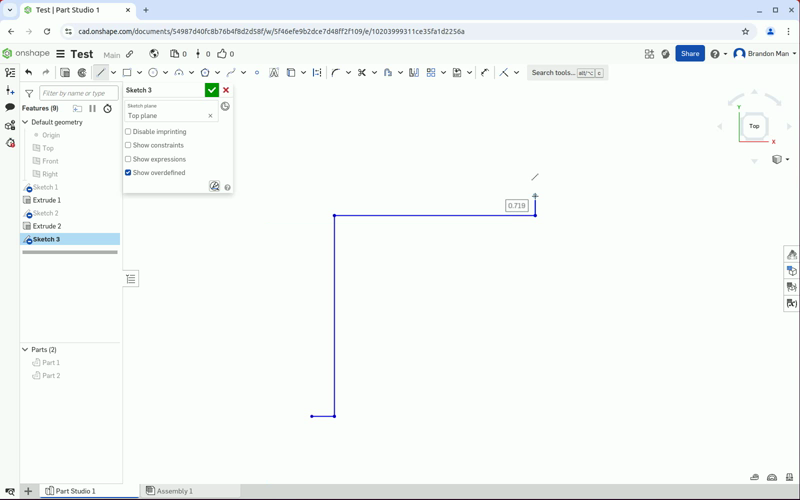
scroll(-6)
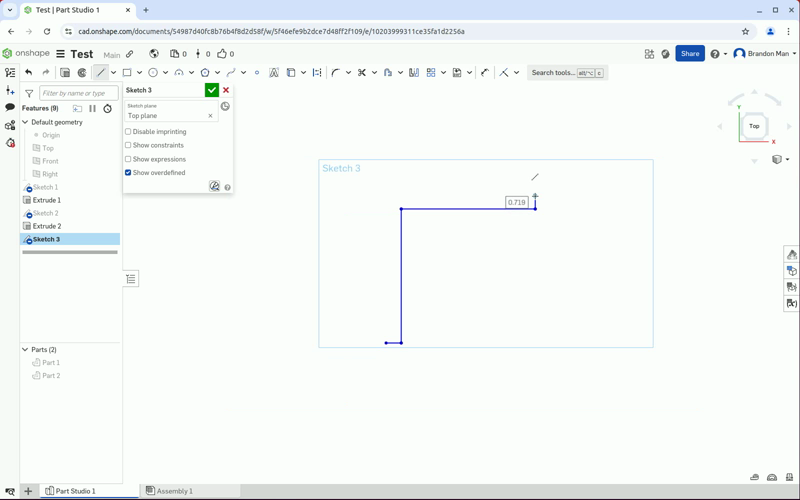
scroll(-6)
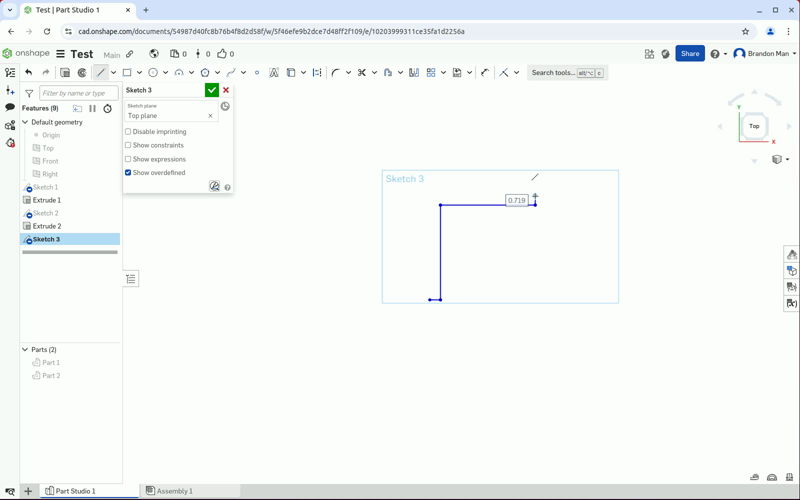
scroll(-6)
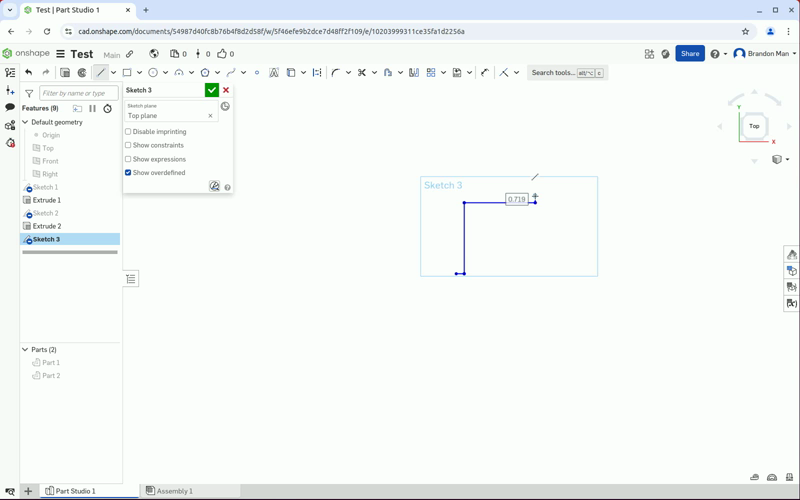
scroll(-6)
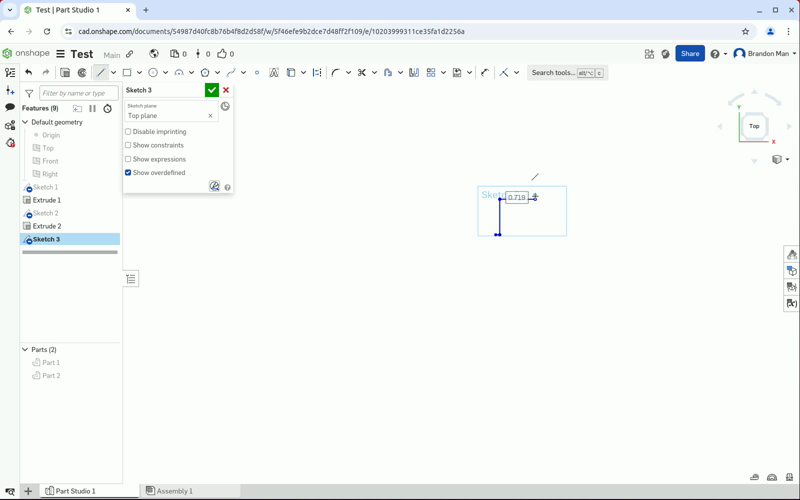
key_up(shift)
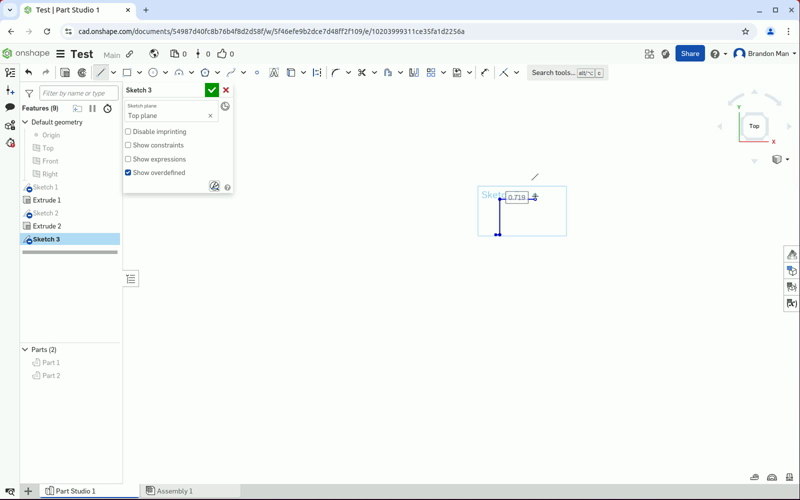
key_down(shift)
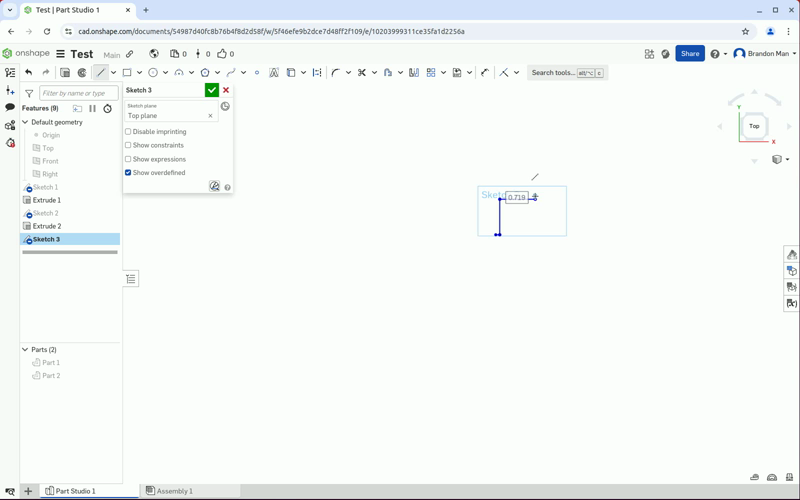
mouse_move(565, 195)
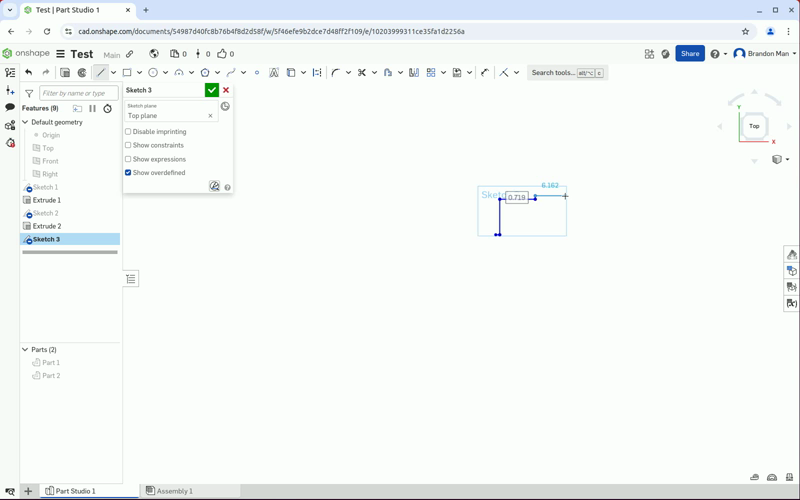
mouse_move(499, 195)
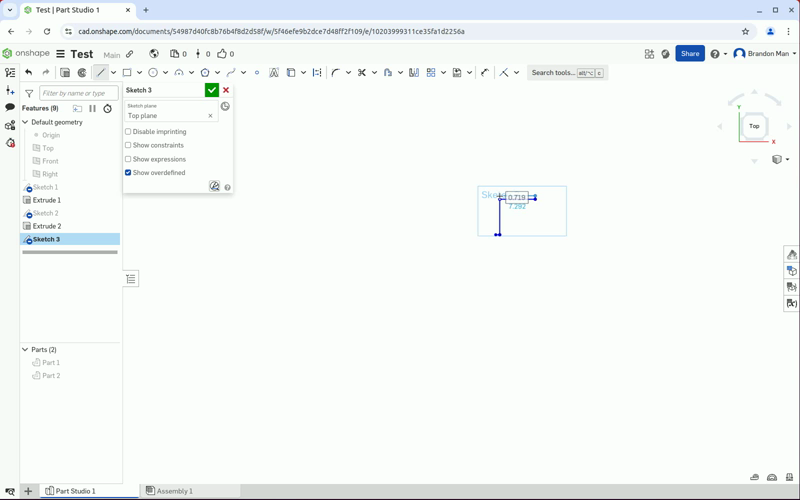
scroll(6)
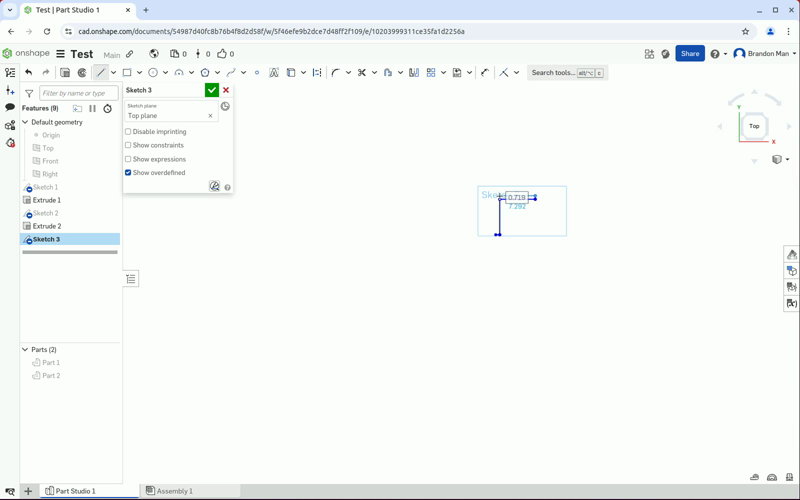
scroll(6)
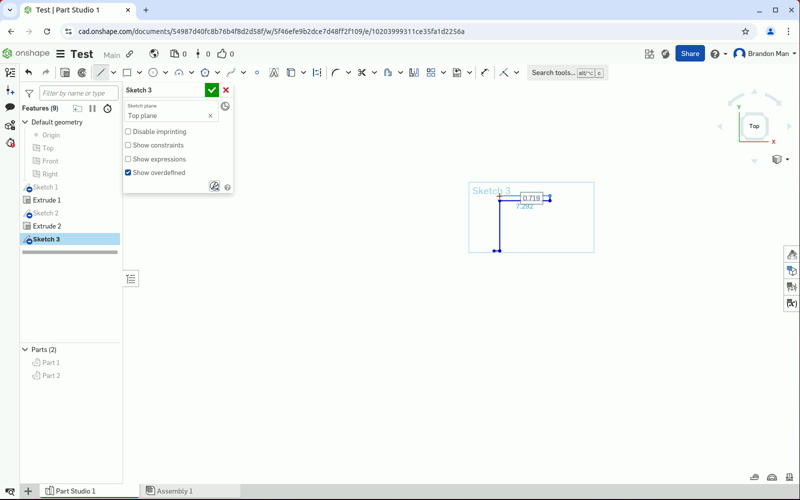
scroll(6)
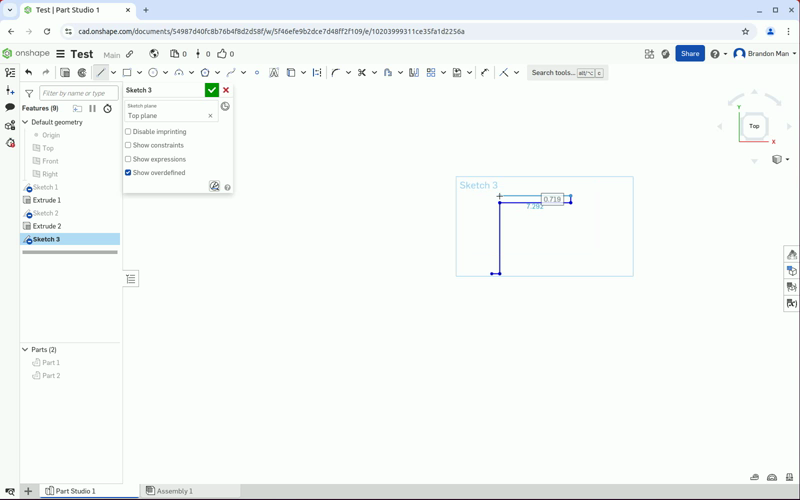
scroll(6)
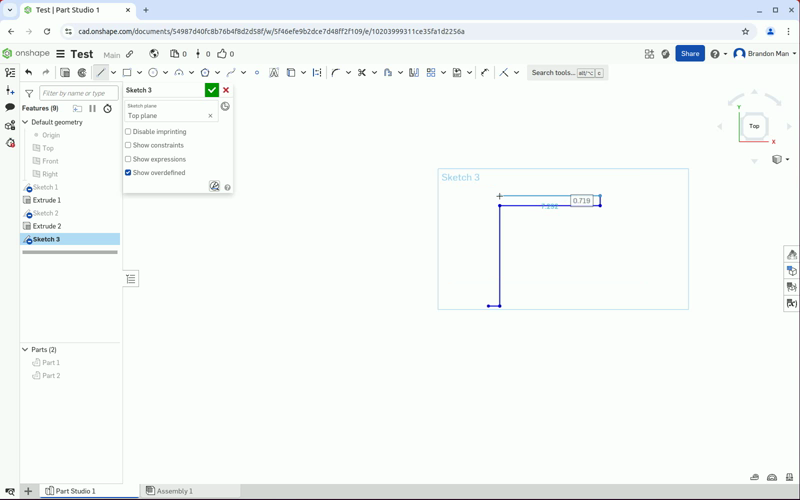
scroll(6)
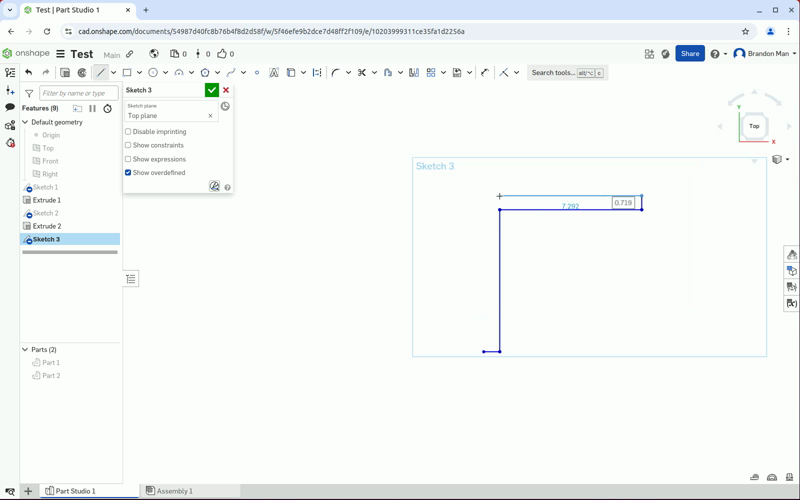
scroll(6)
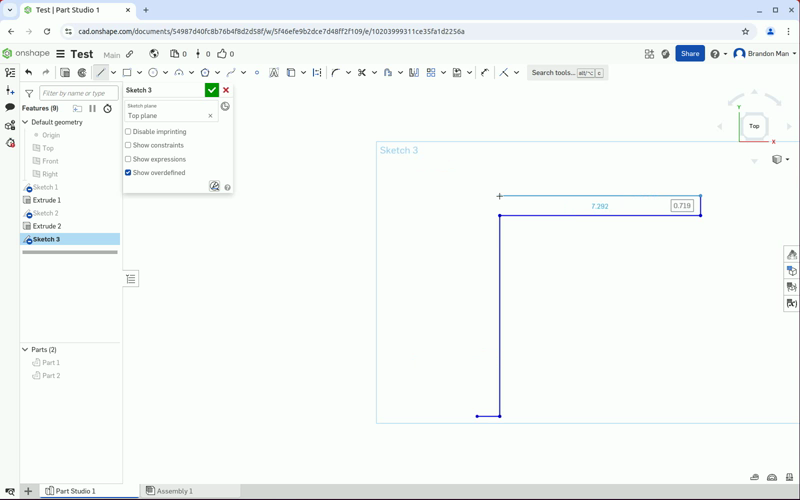
scroll(6)
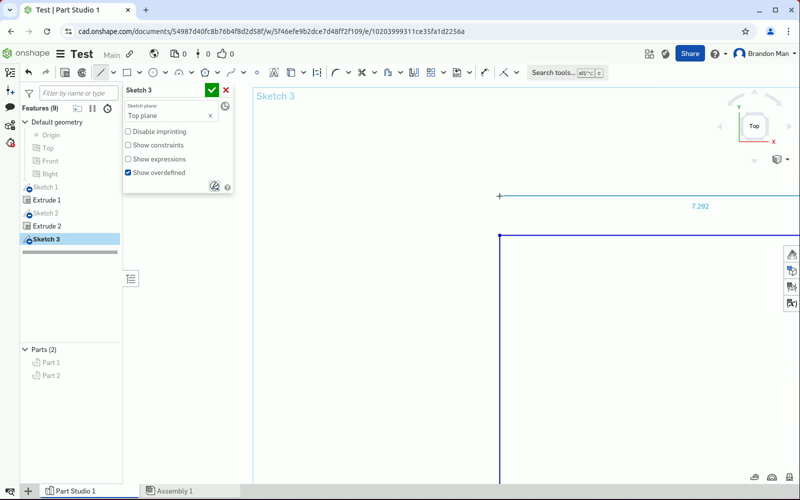
click(499, 195)
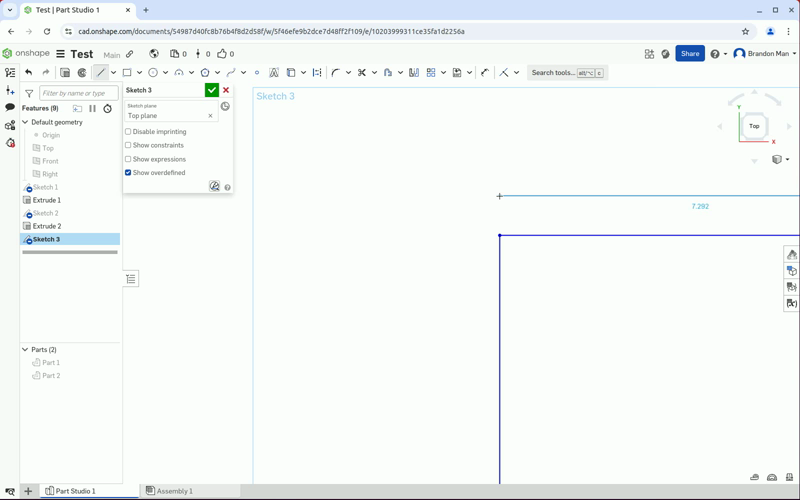
scroll(-6)
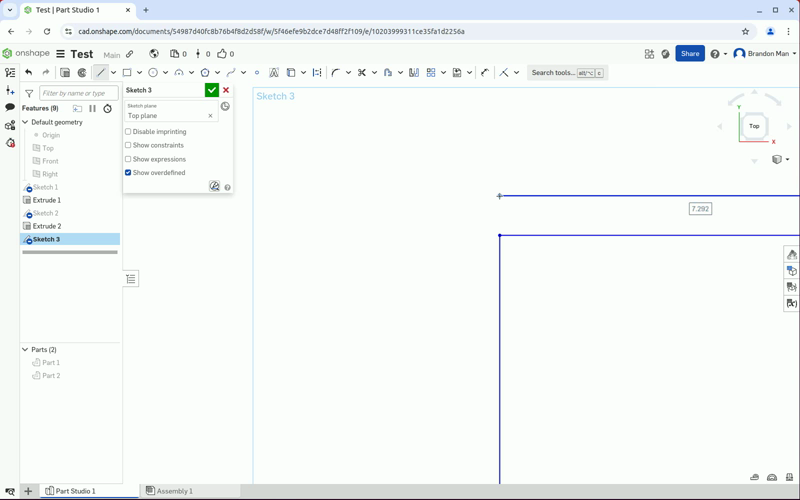
scroll(-6)
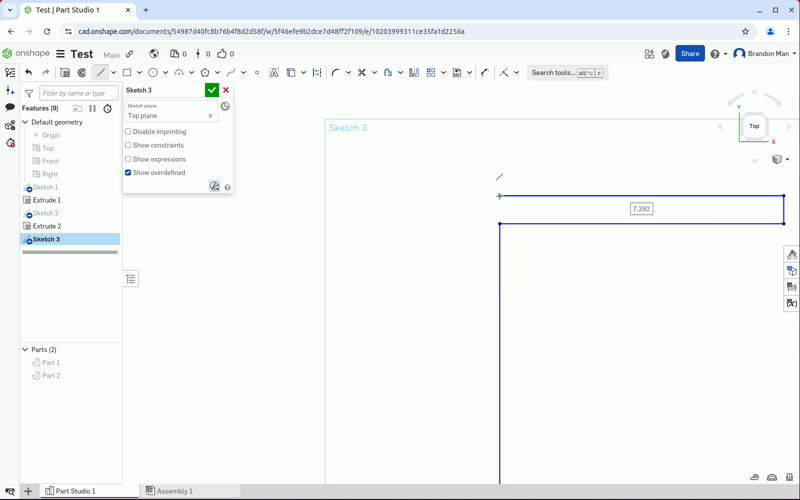
scroll(-6)
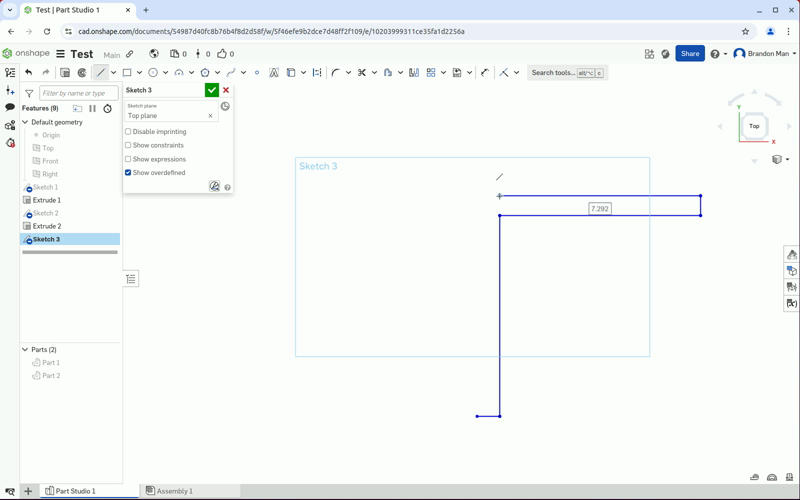
scroll(-6)
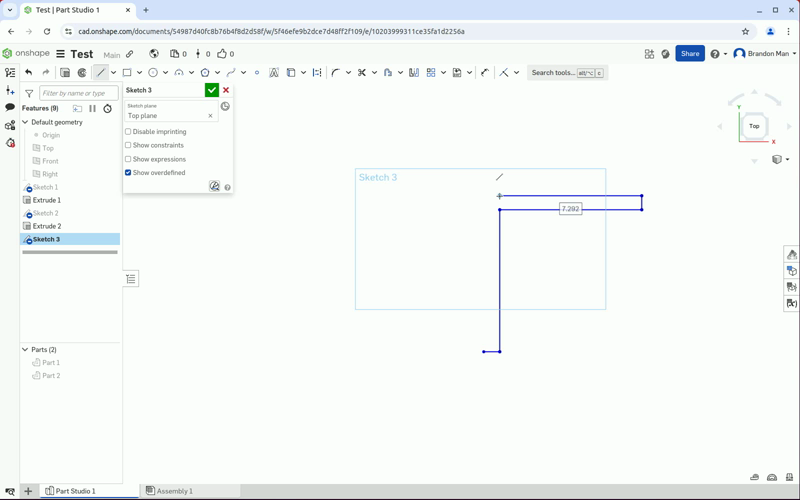
scroll(-6)
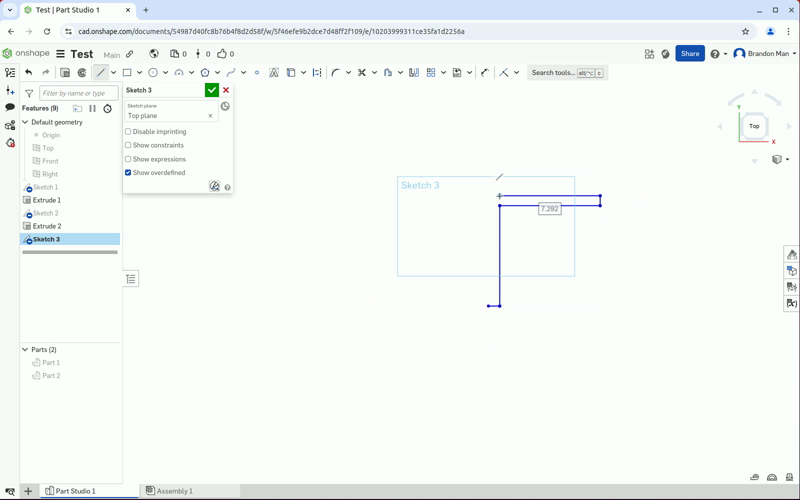
scroll(-6)
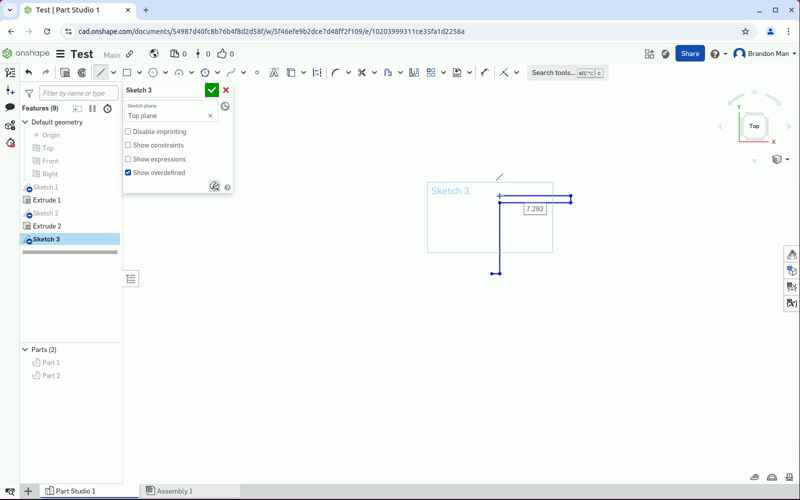
scroll(-6)
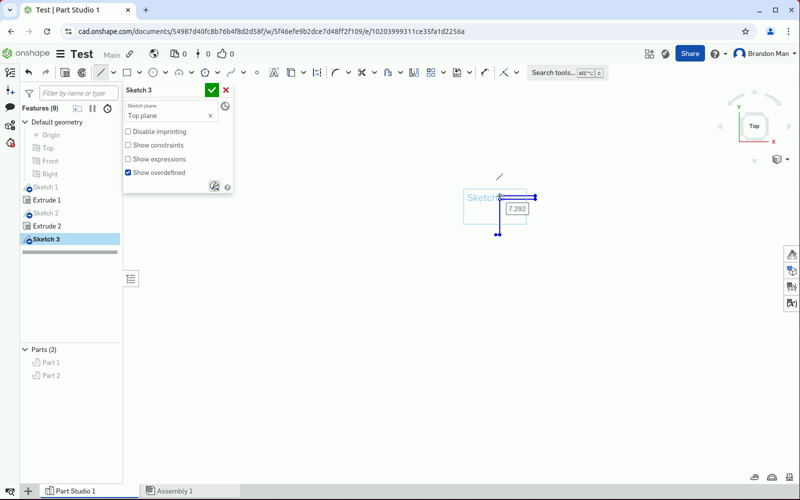
key_up(shift)
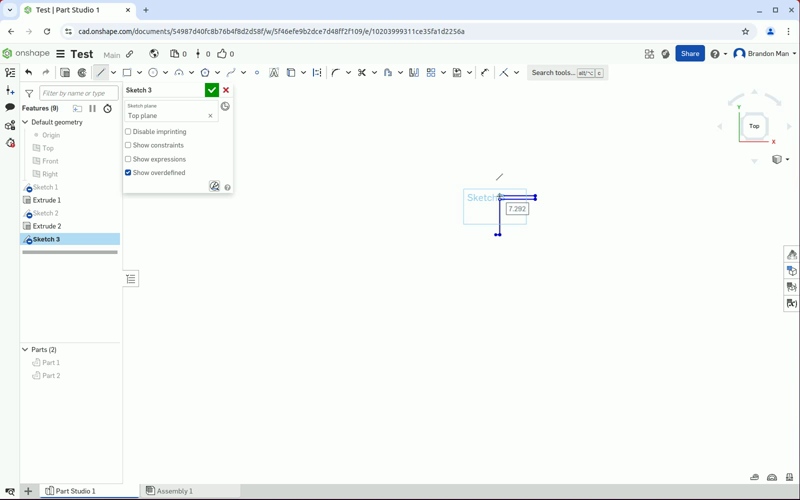
key_down(shift)
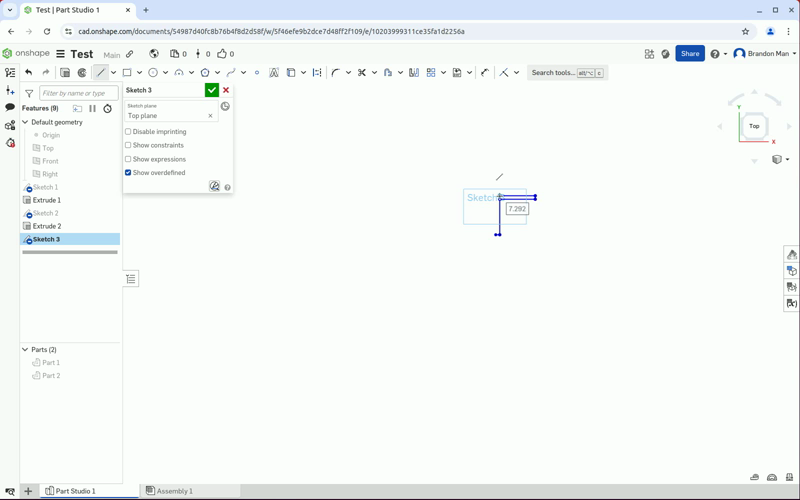
mouse_move(529, 195)
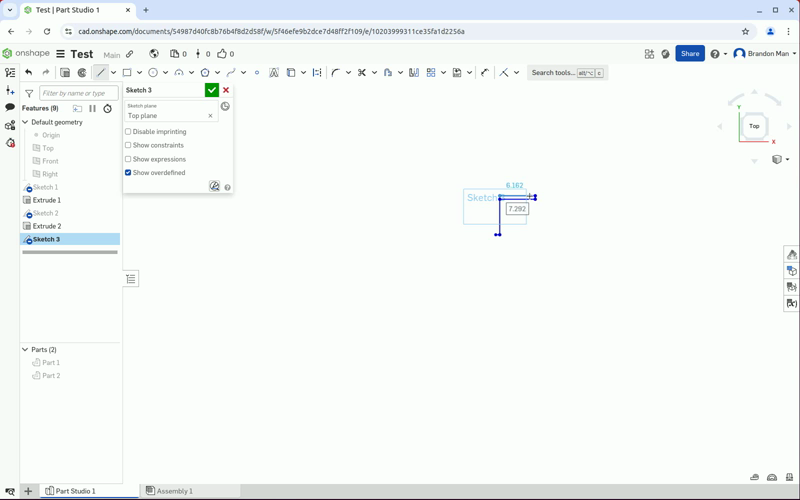
mouse_move(495, 195)
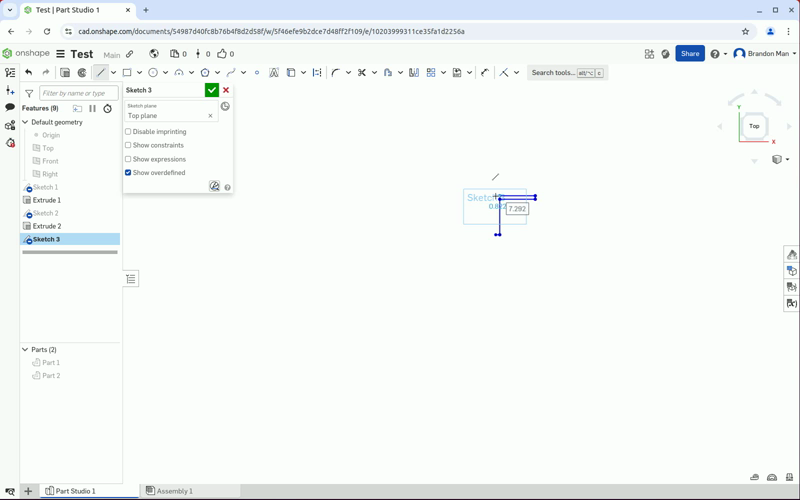
scroll(6)
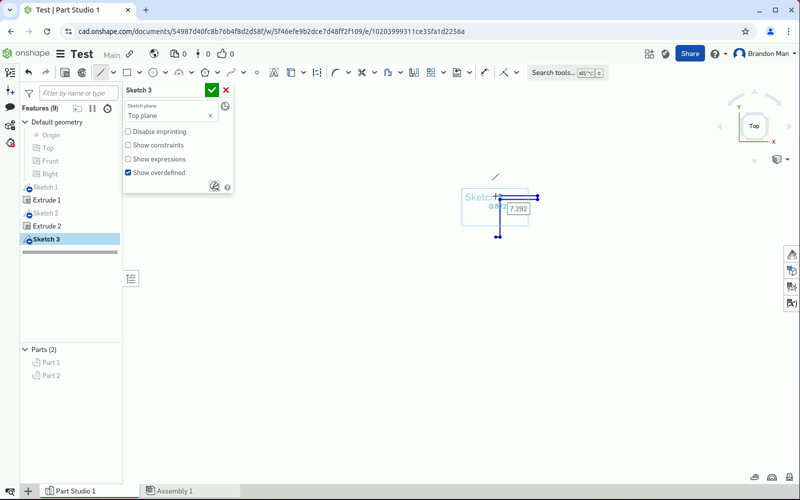
scroll(6)
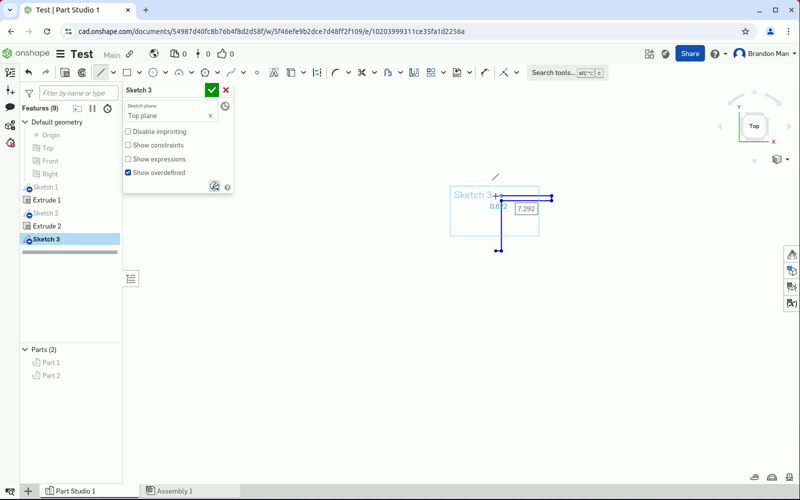
scroll(6)
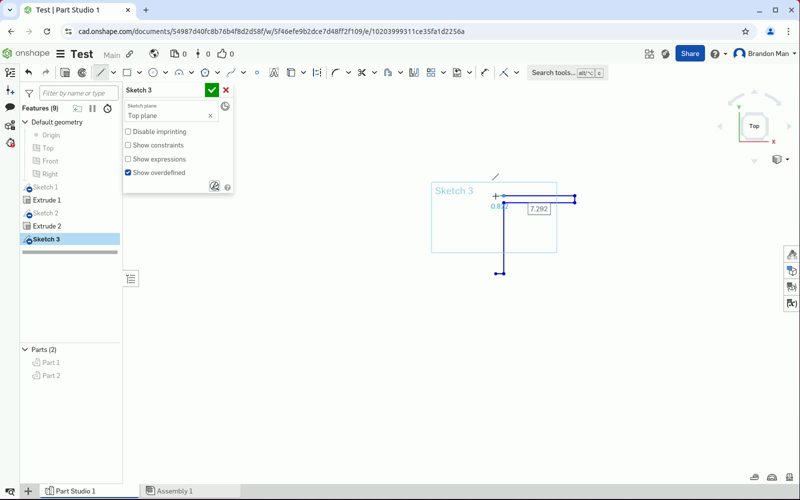
scroll(6)
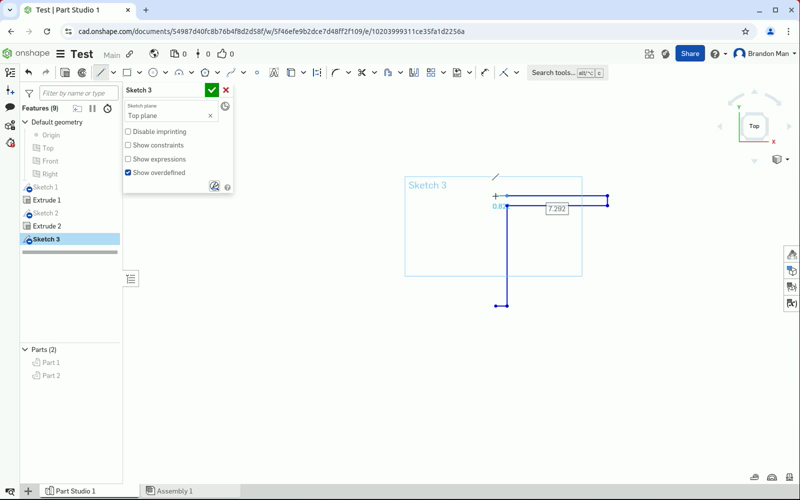
scroll(6)
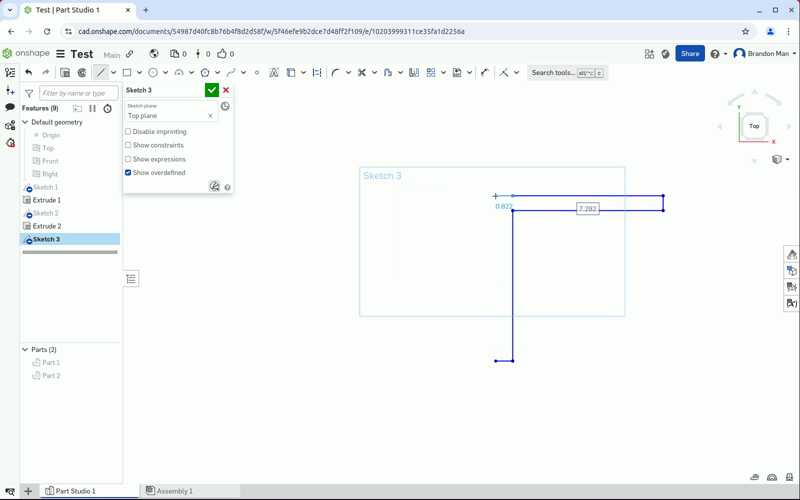
scroll(6)
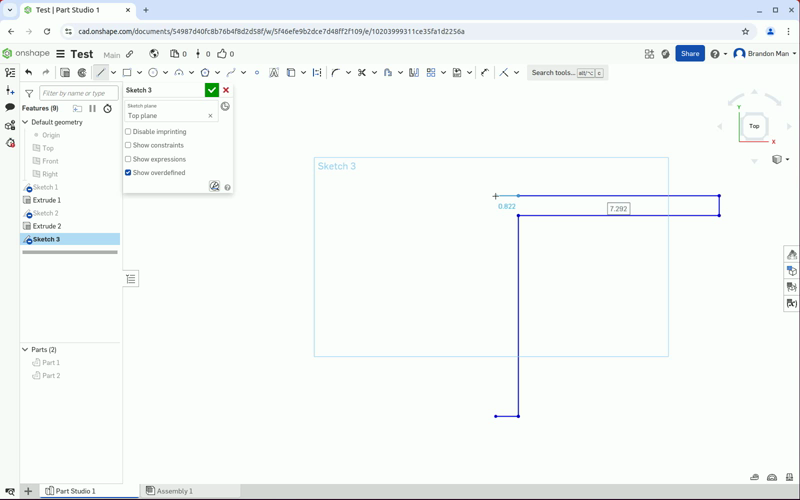
scroll(6)
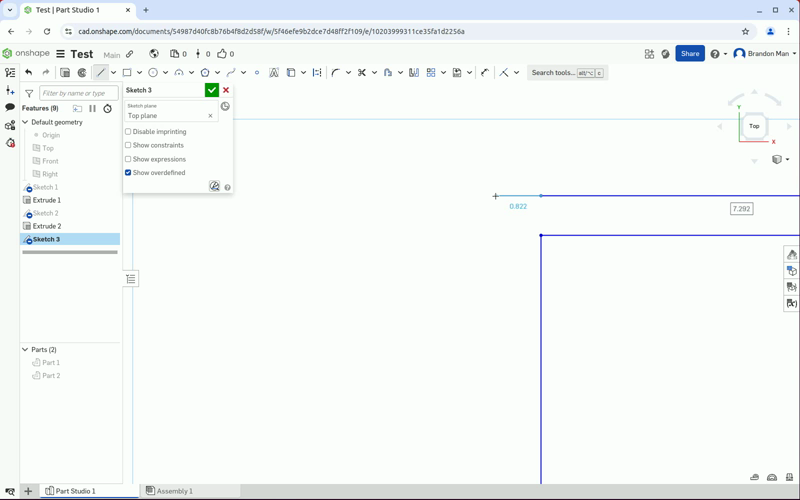
click(495, 195)
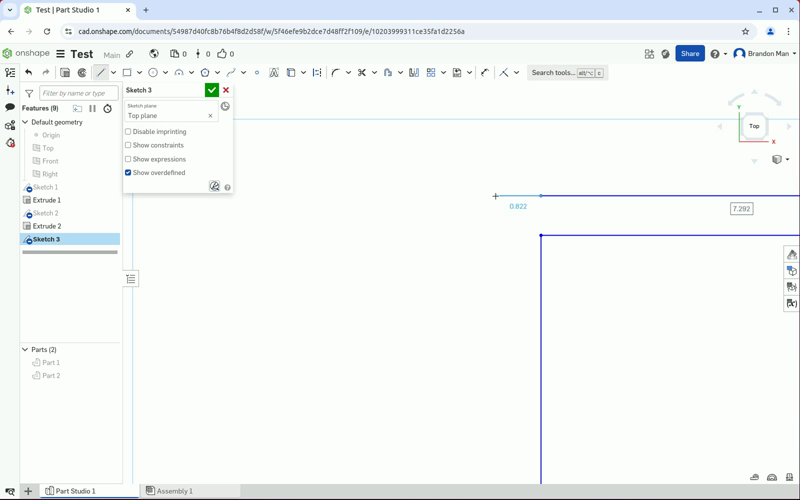
scroll(-6)
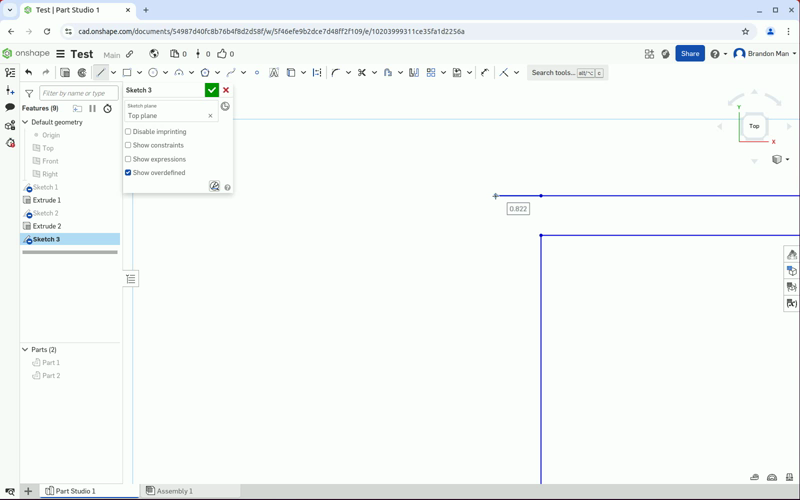
scroll(-6)
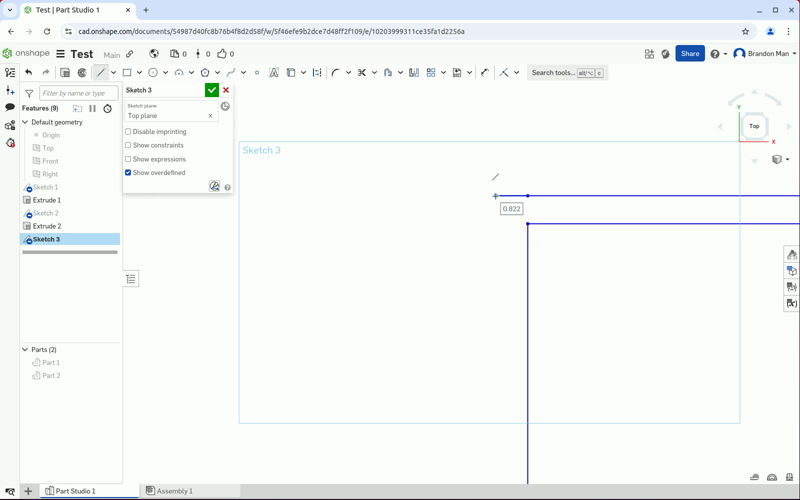
scroll(-6)
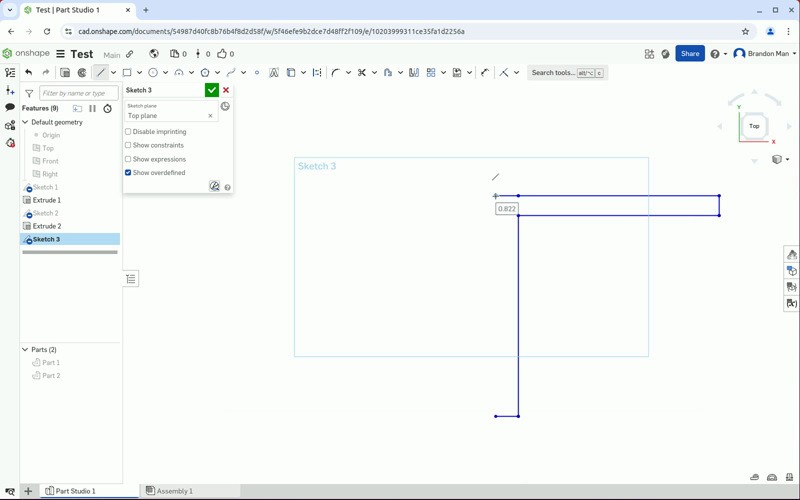
scroll(-6)
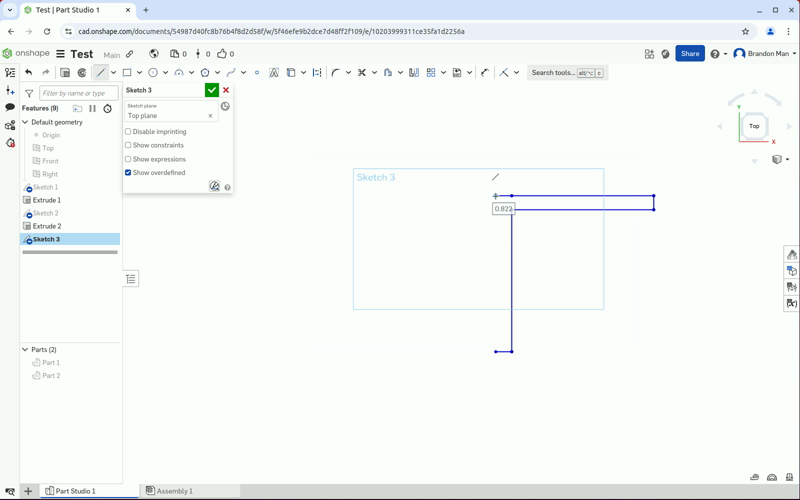
scroll(-6)
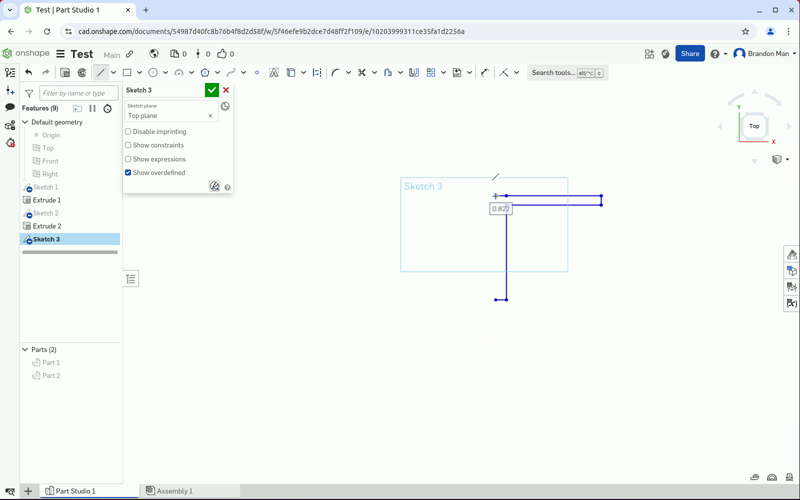
scroll(-6)
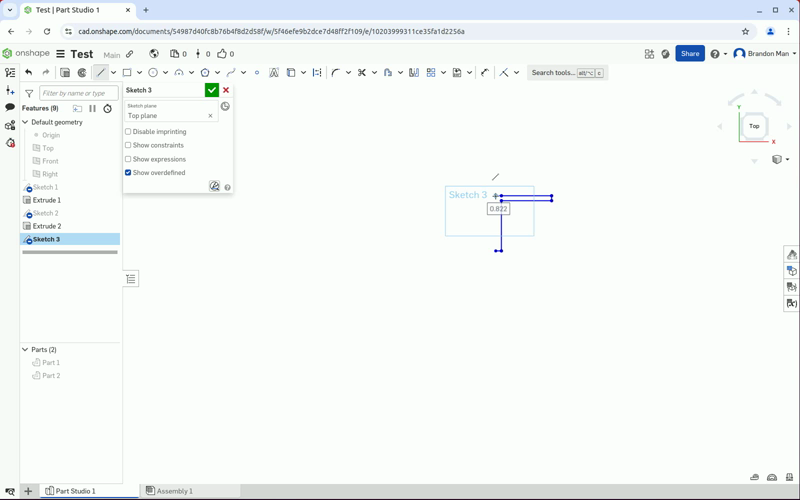
scroll(-6)
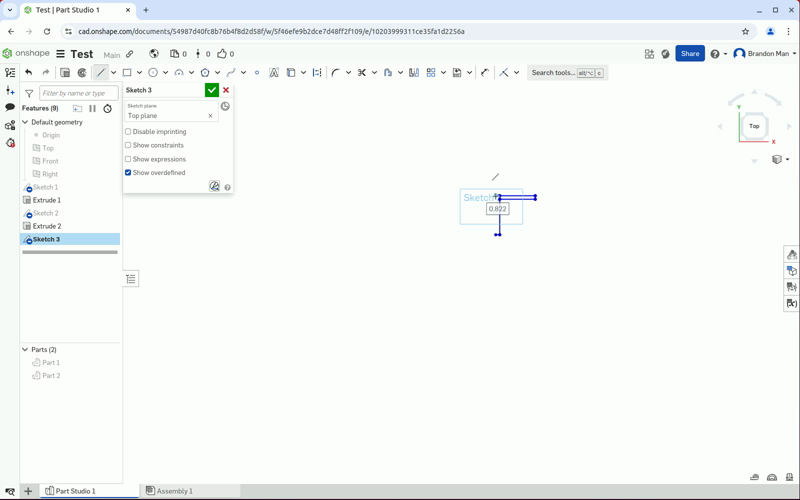
key_up(shift)
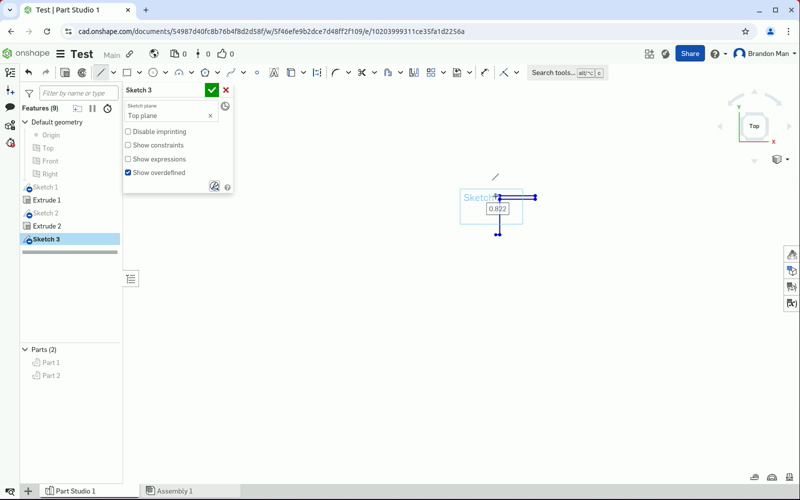
mouse_move(525, 195)
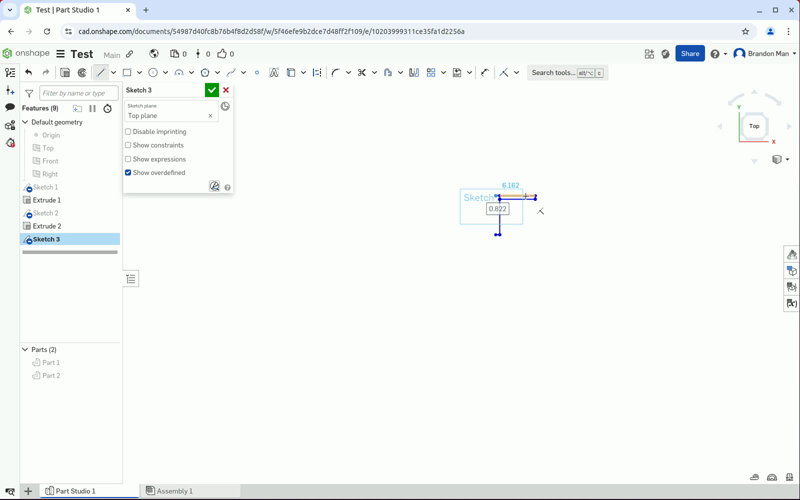
key_down(shift)
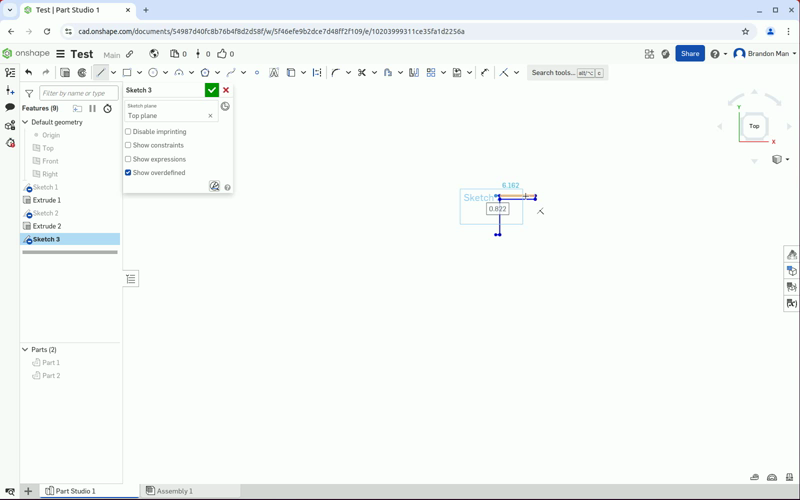
mouse_move(495, 234)
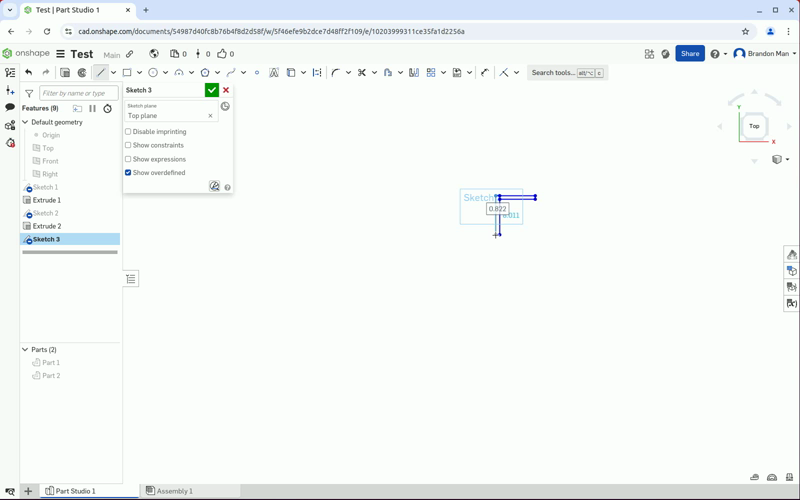
scroll(6)
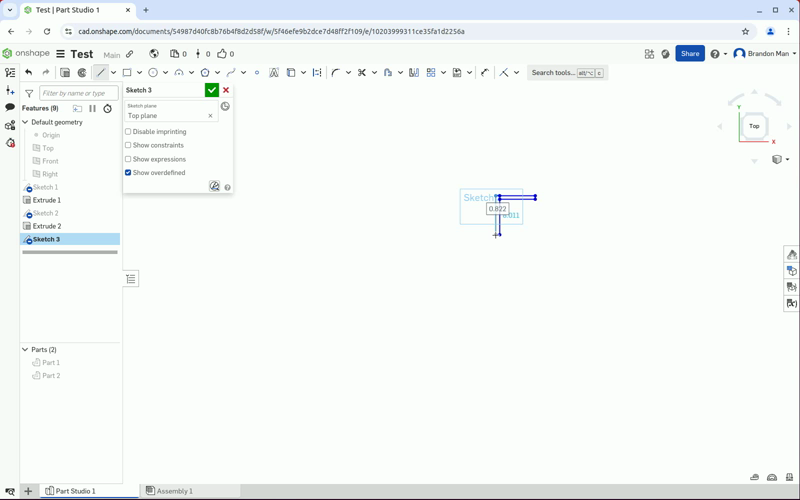
scroll(6)
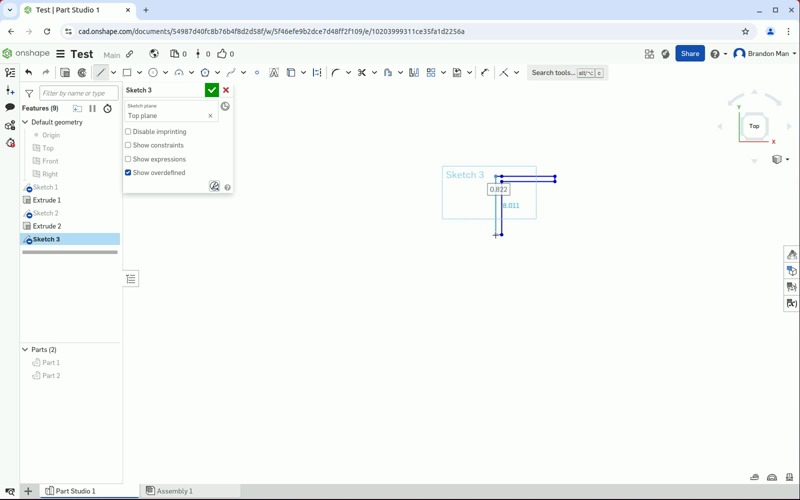
scroll(6)
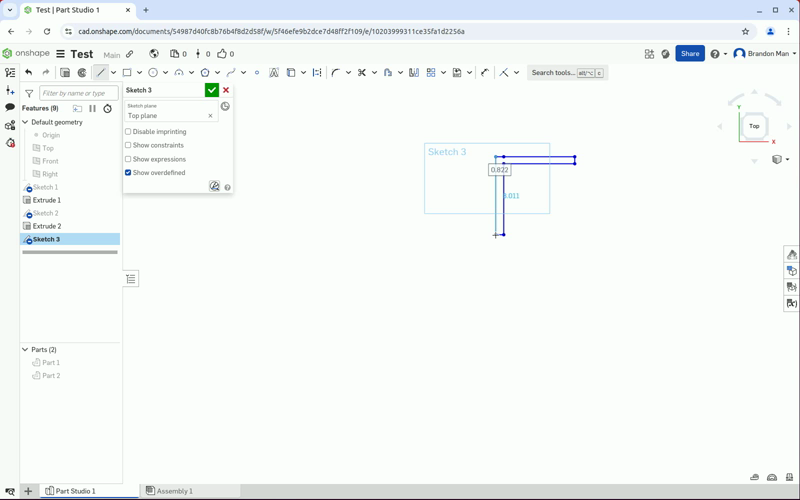
scroll(6)
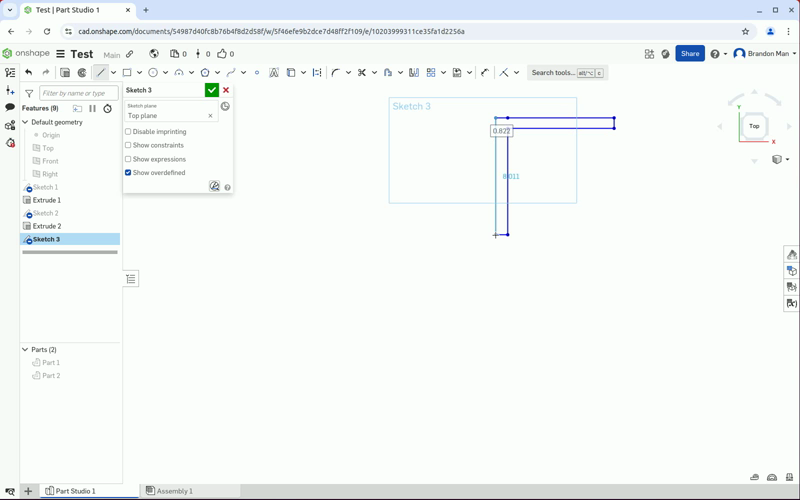
scroll(6)
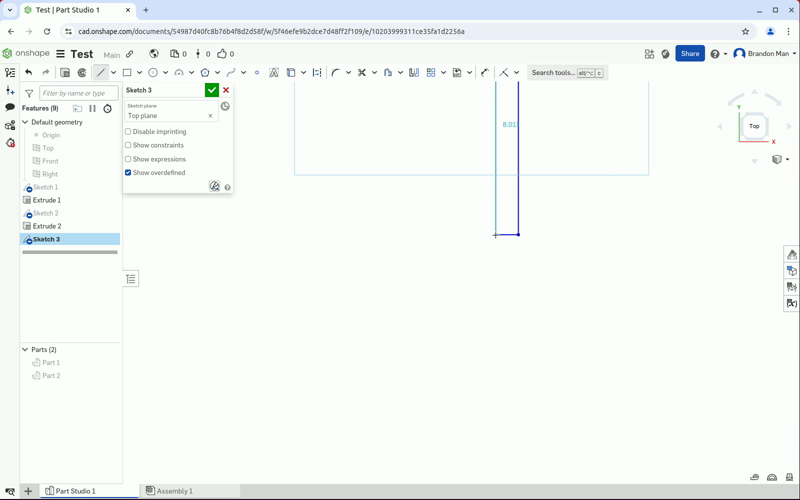
scroll(6)
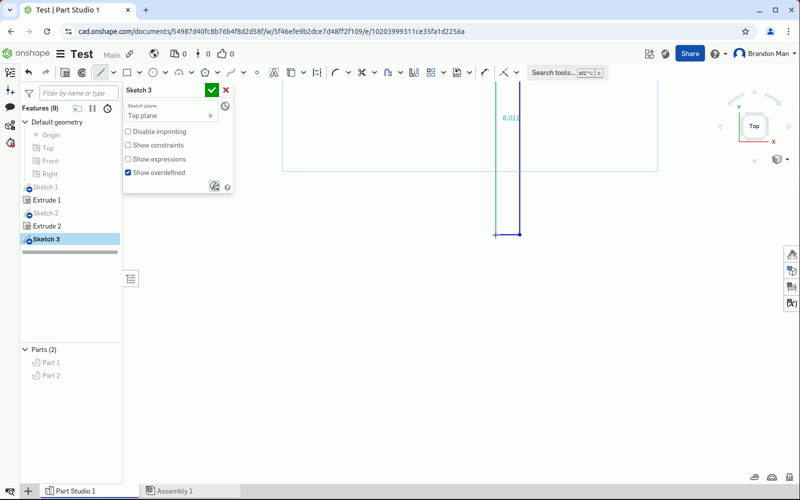
scroll(6)
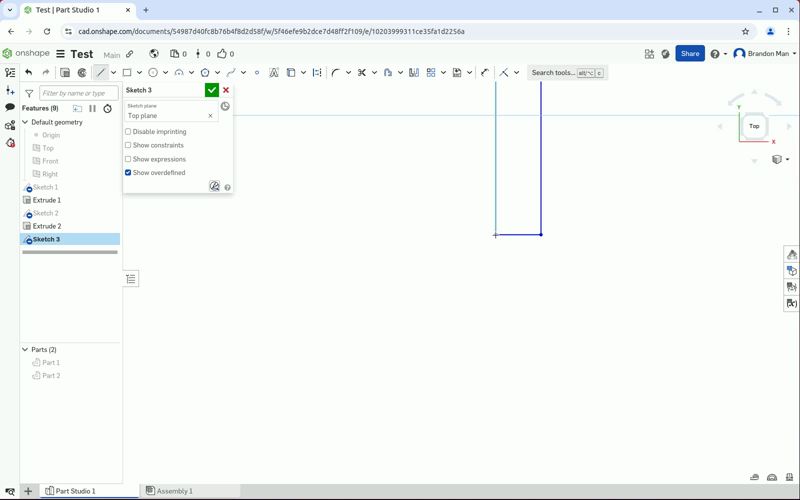
key_up(shift)
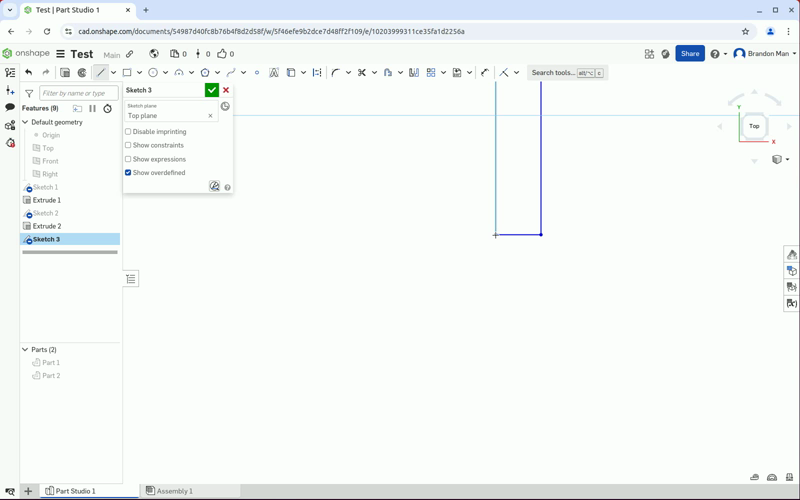
click(495, 234)
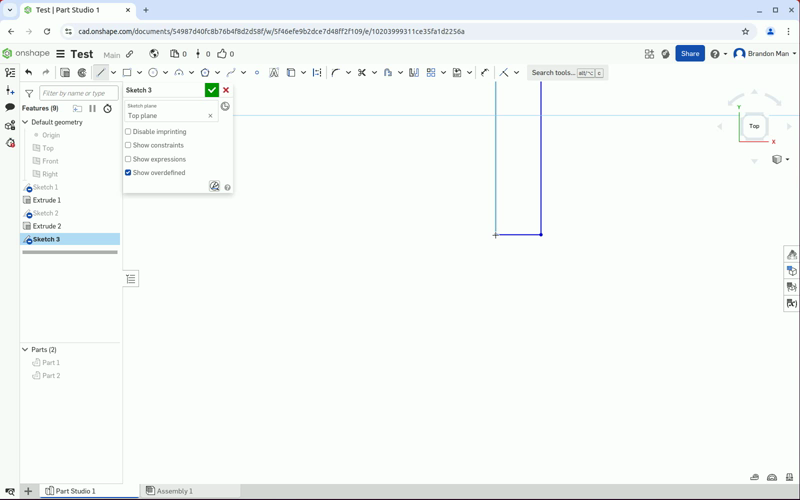
scroll(-6)
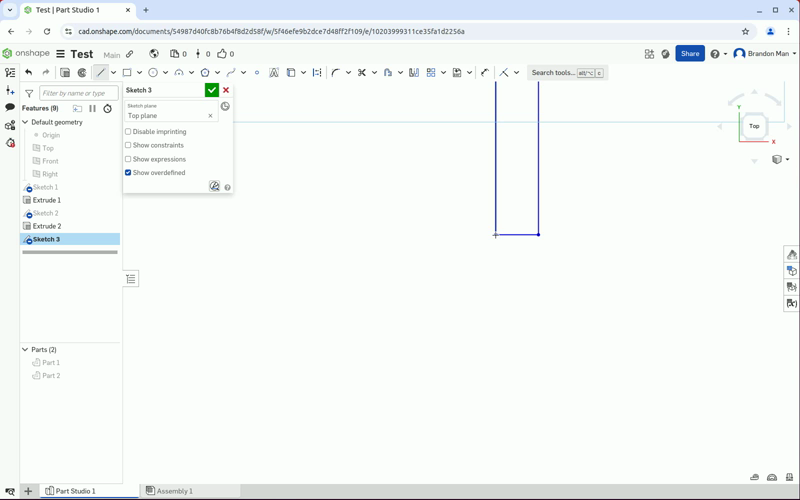
scroll(-6)
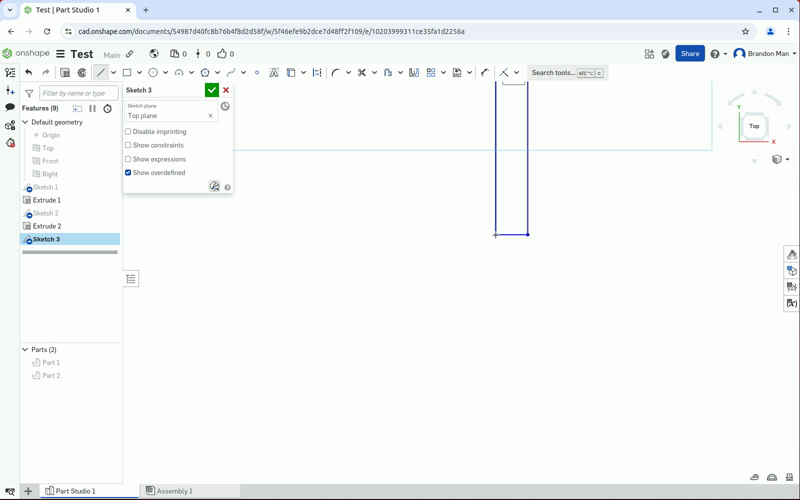
scroll(-6)
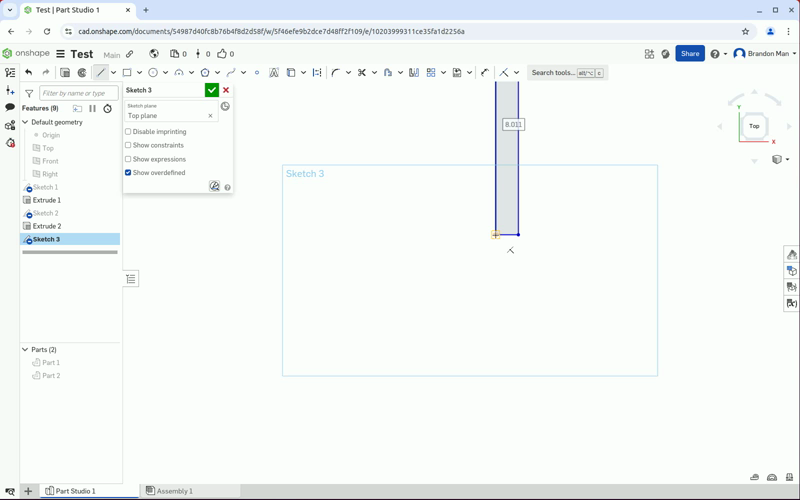
scroll(-6)
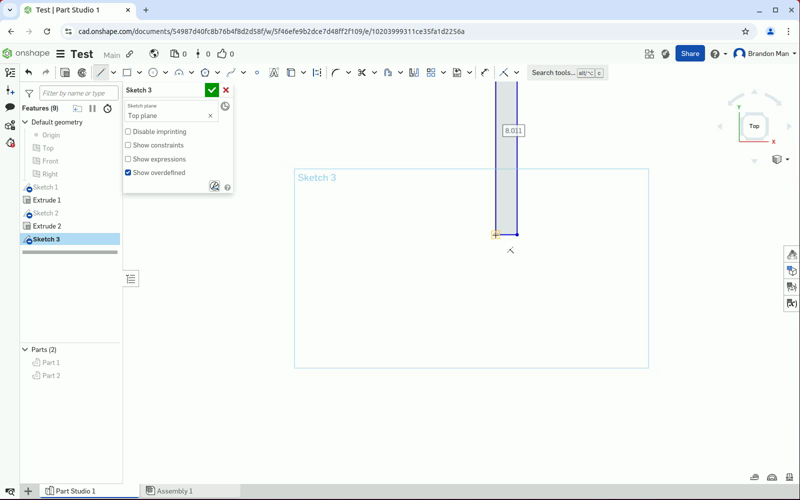
scroll(-6)
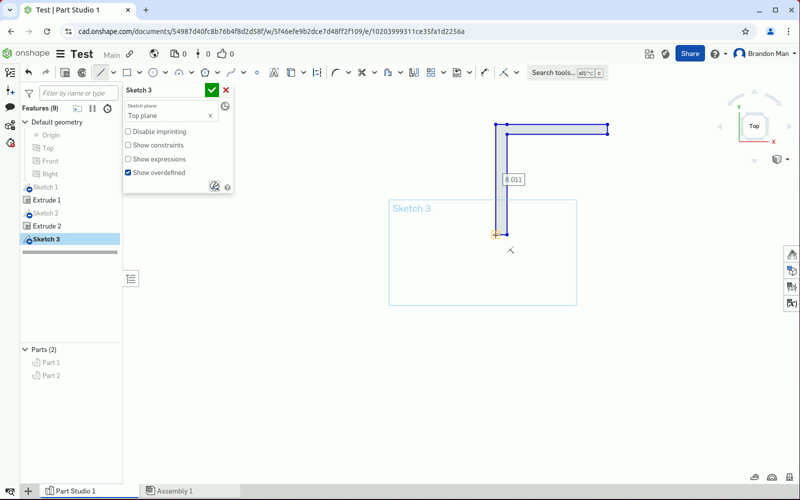
scroll(-6)
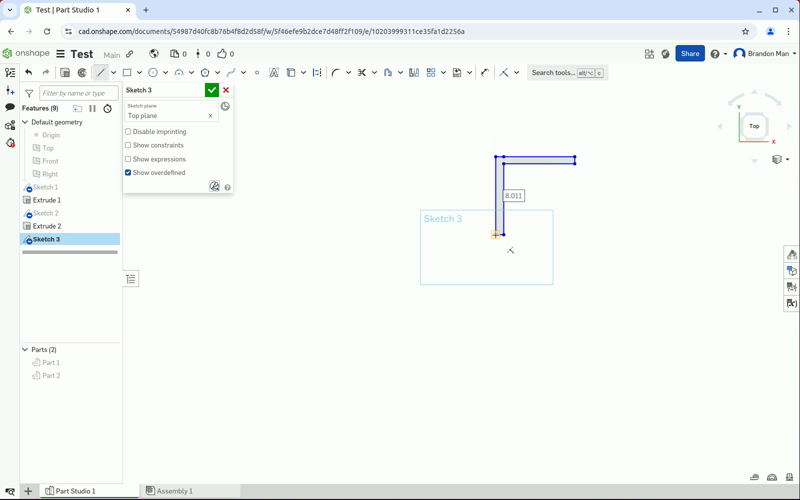
scroll(-6)
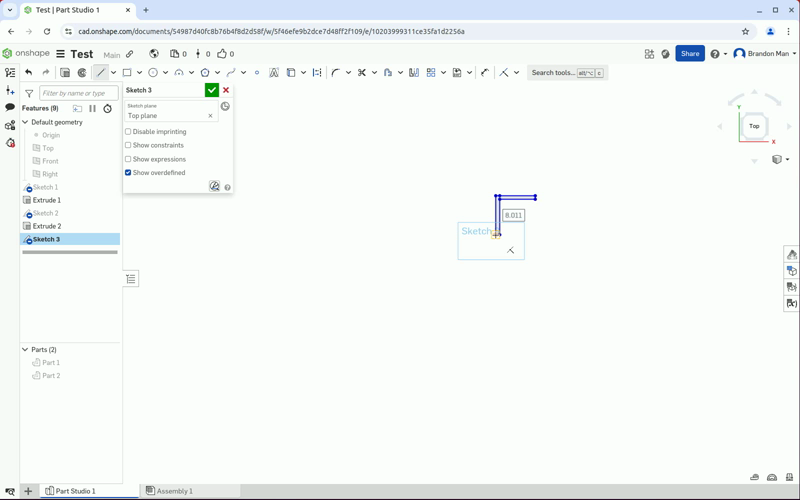
key(esc)
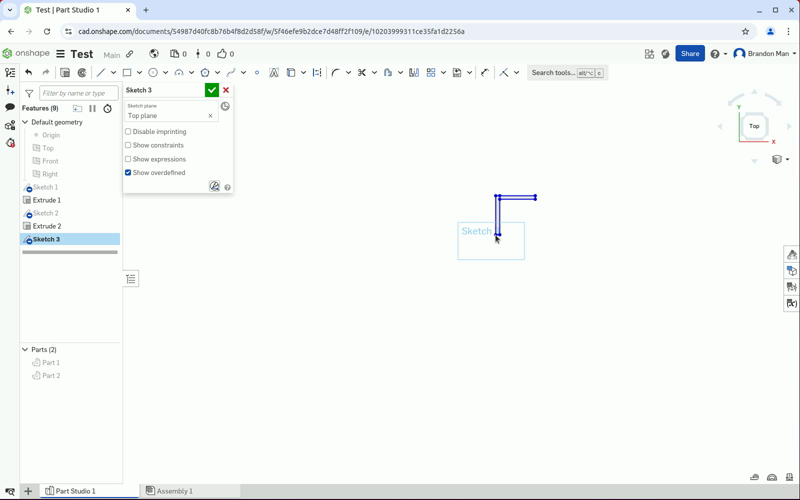
mouse_move(525, 199)
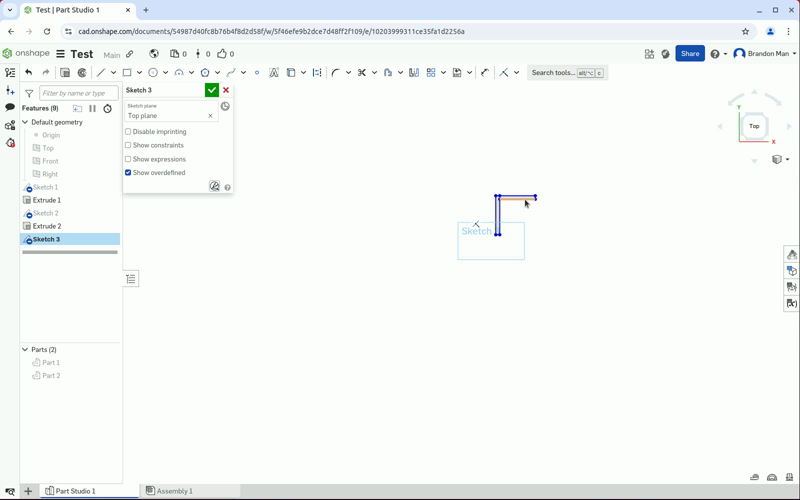
scroll(6)
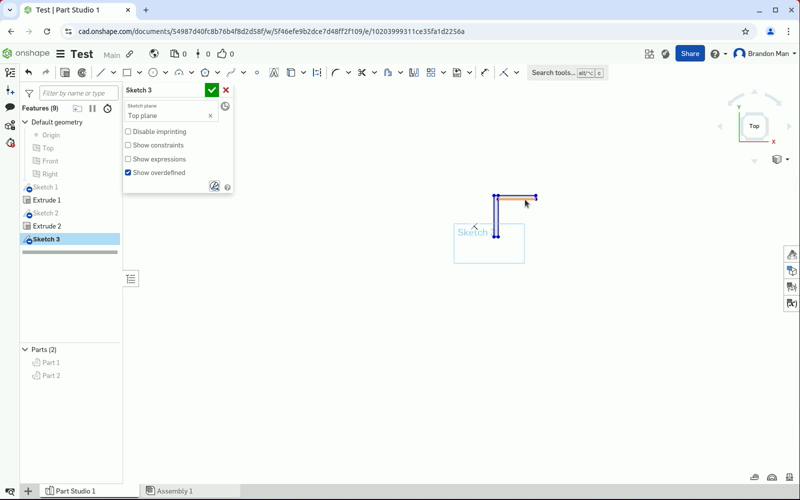
scroll(6)
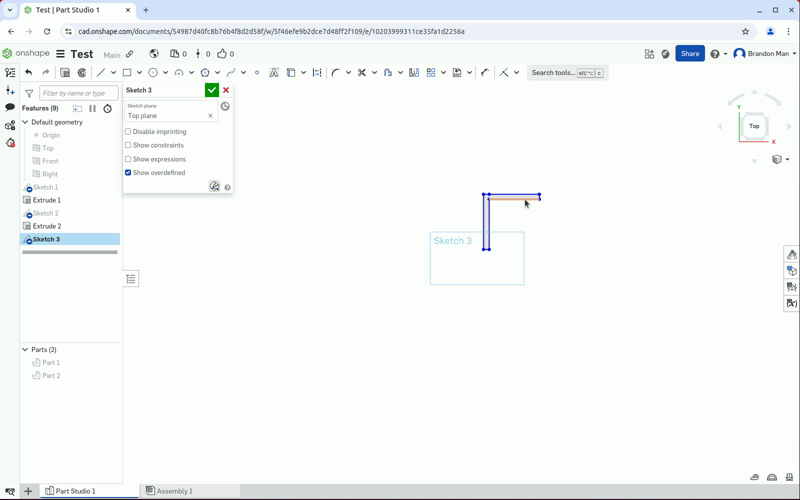
scroll(6)
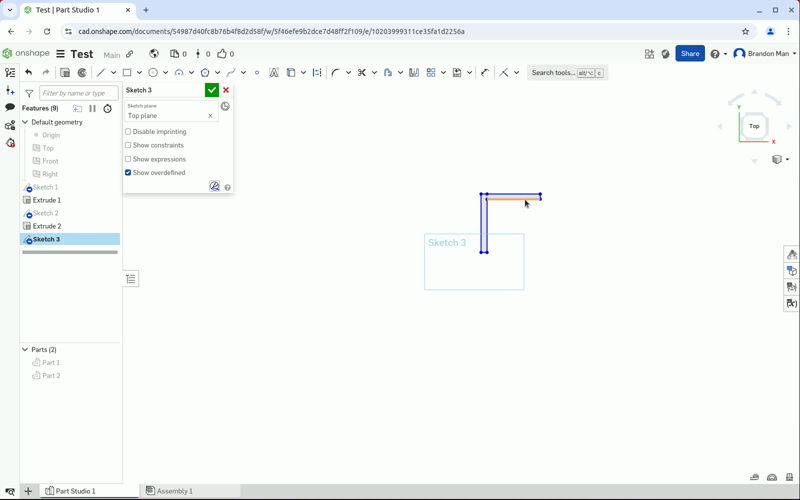
scroll(6)
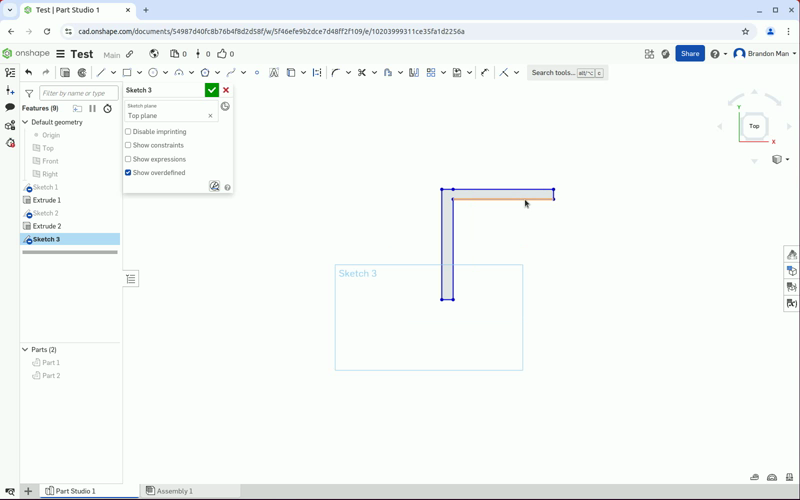
scroll(6)
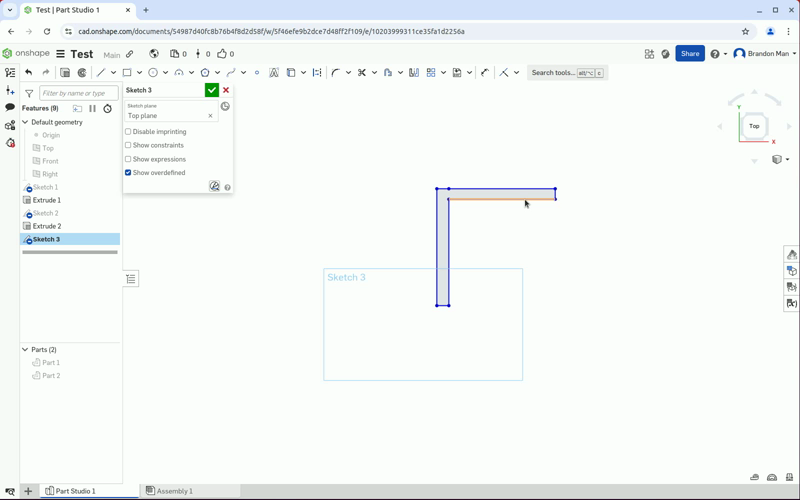
scroll(6)
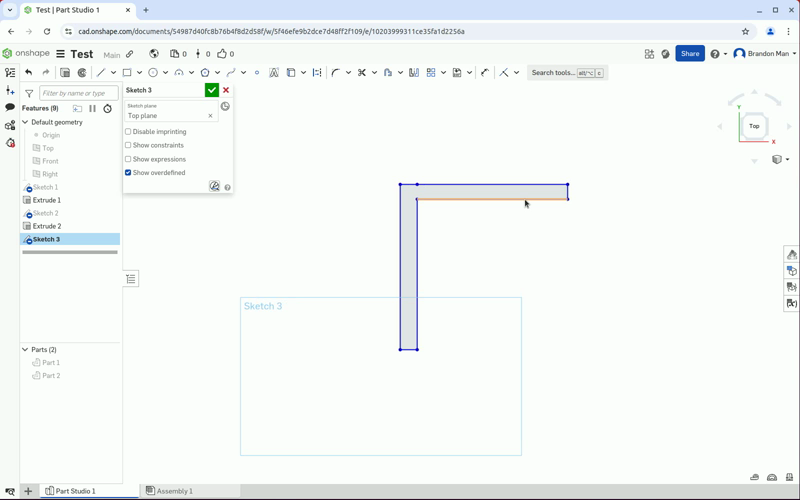
scroll(6)
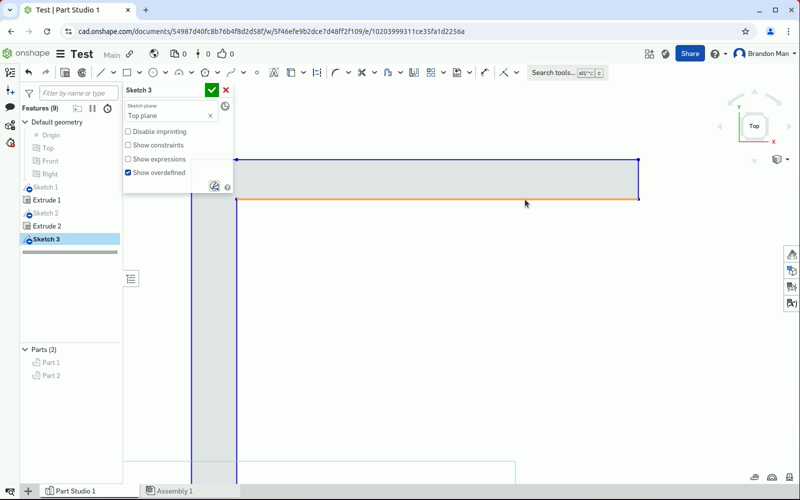
click(525, 199)
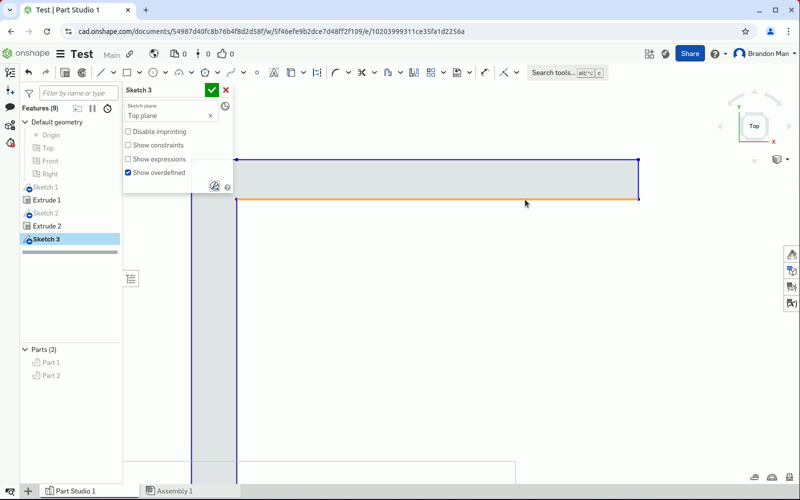
scroll(-6)
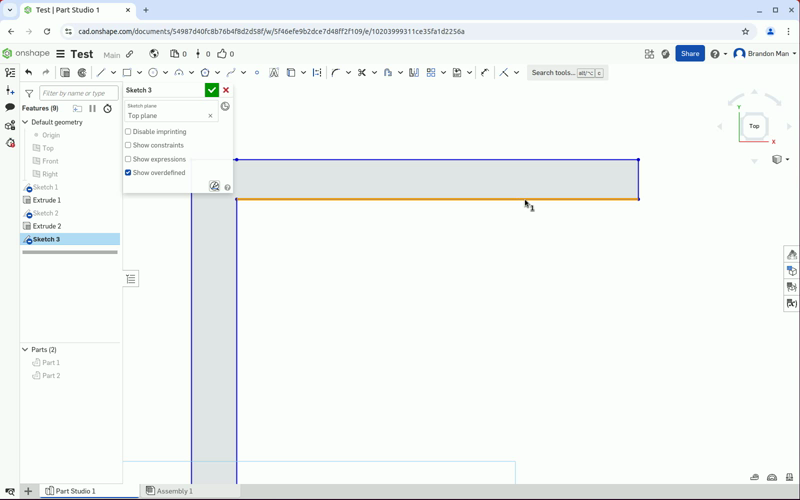
scroll(-6)
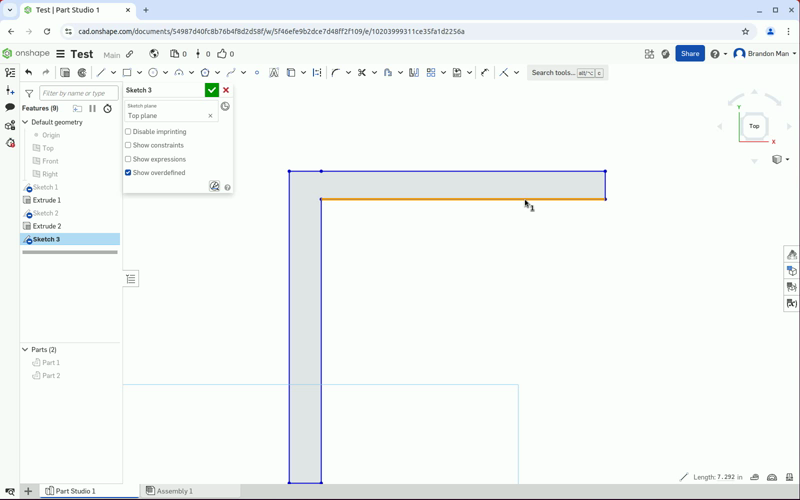
scroll(-6)
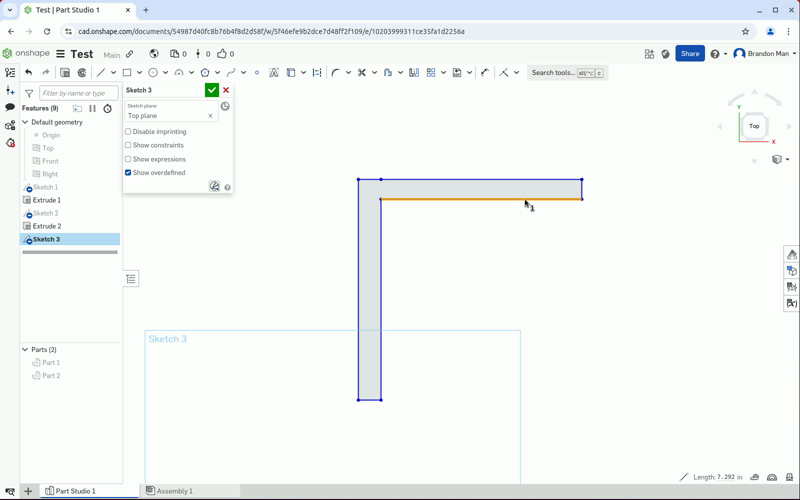
scroll(-6)
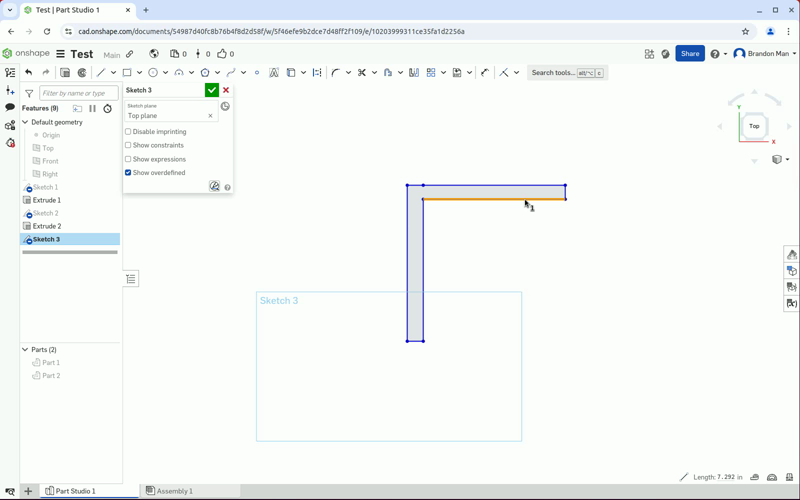
scroll(-6)
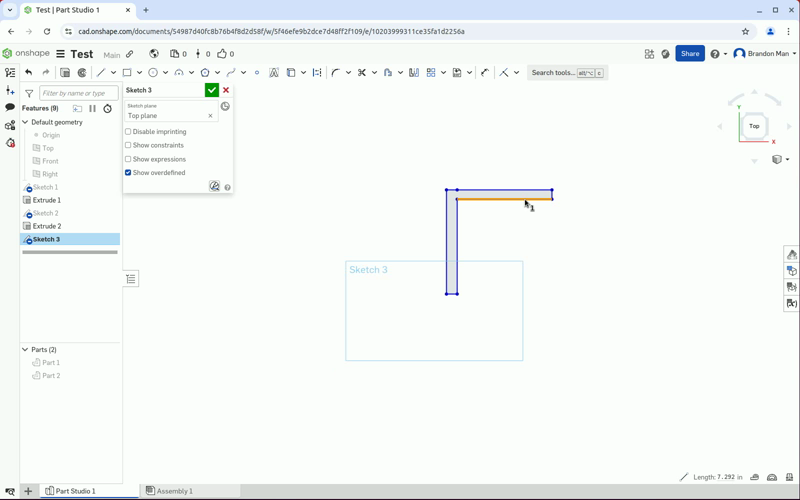
scroll(-6)
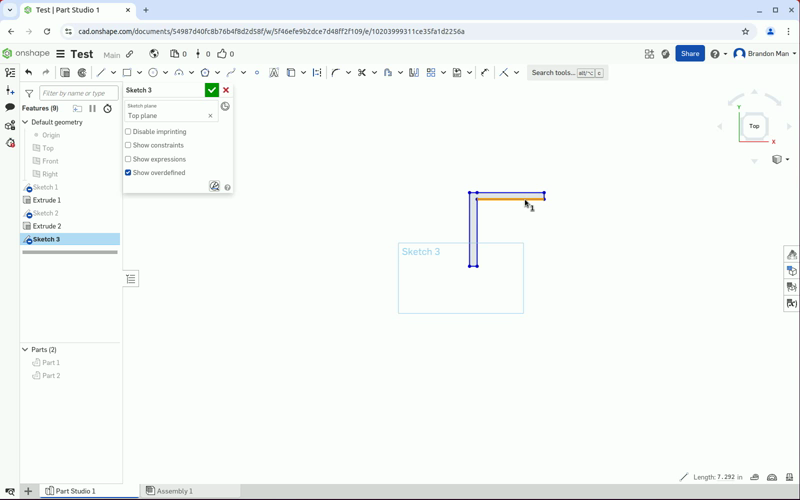
scroll(-6)
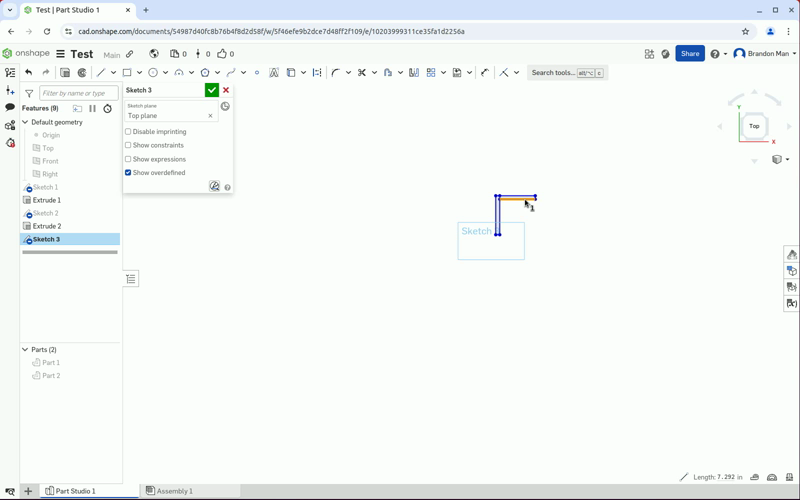
mouse_move(73, 352)
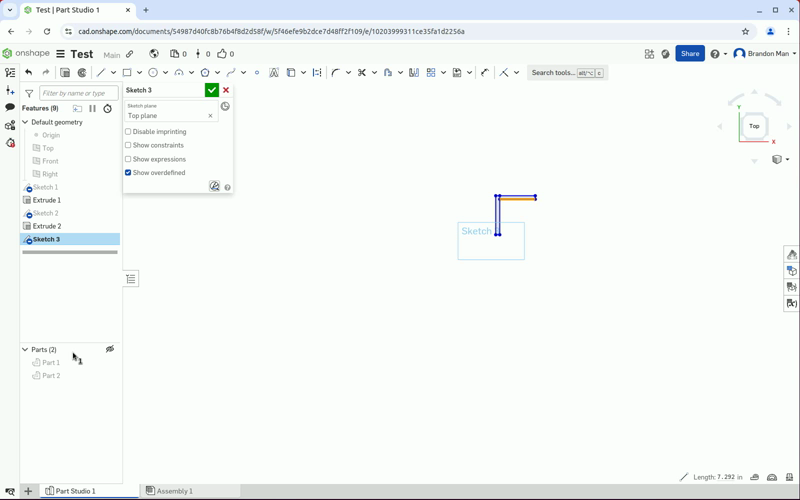
key(shift+y)
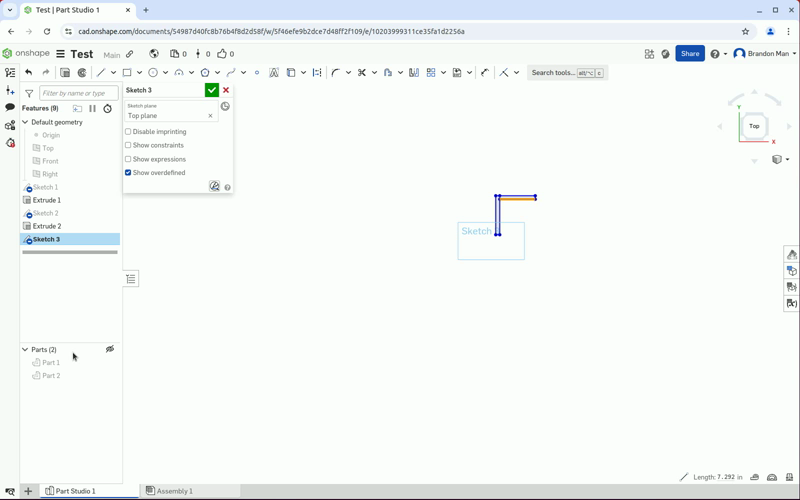
key(shift+e)
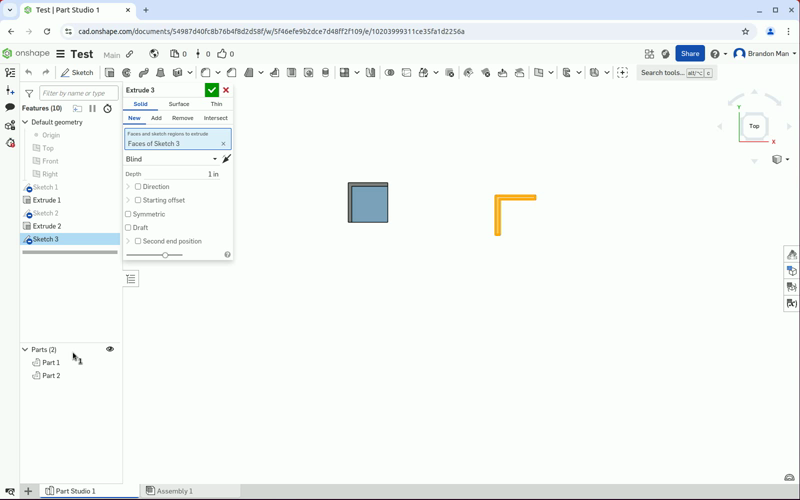
mouse_move(143, 106)
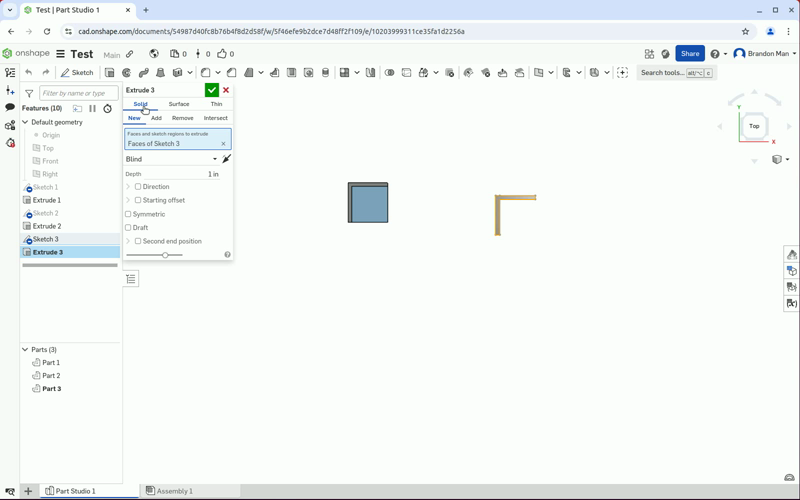
click(143, 106)
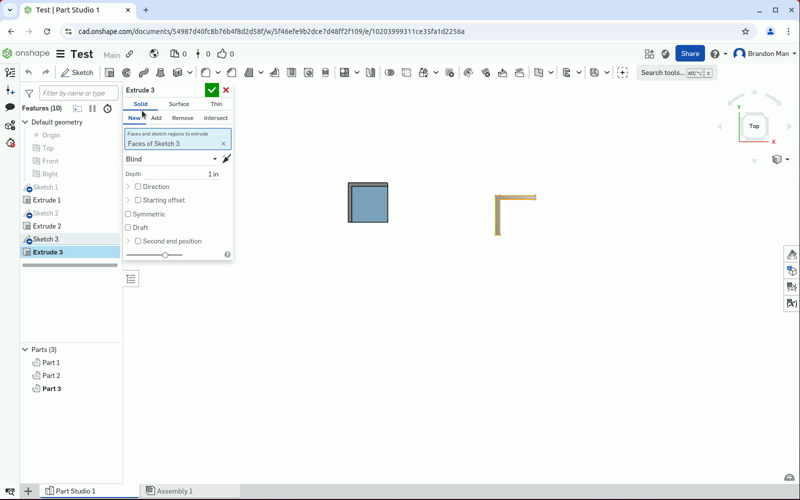
mouse_move(137, 120)
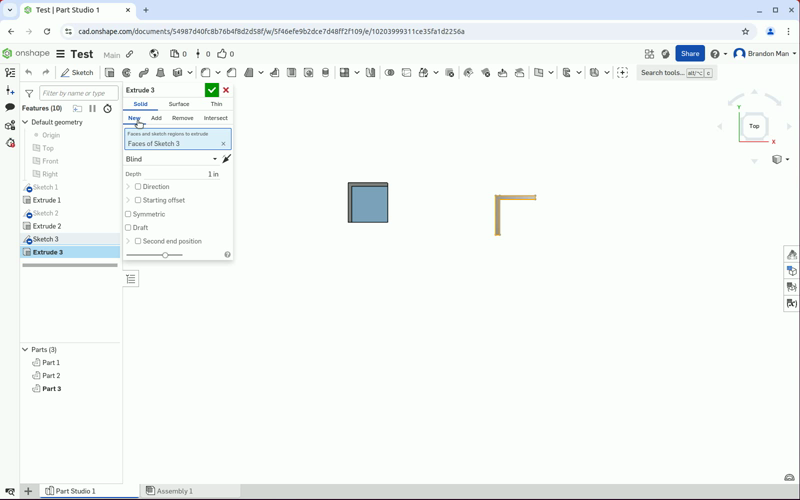
click(137, 120)
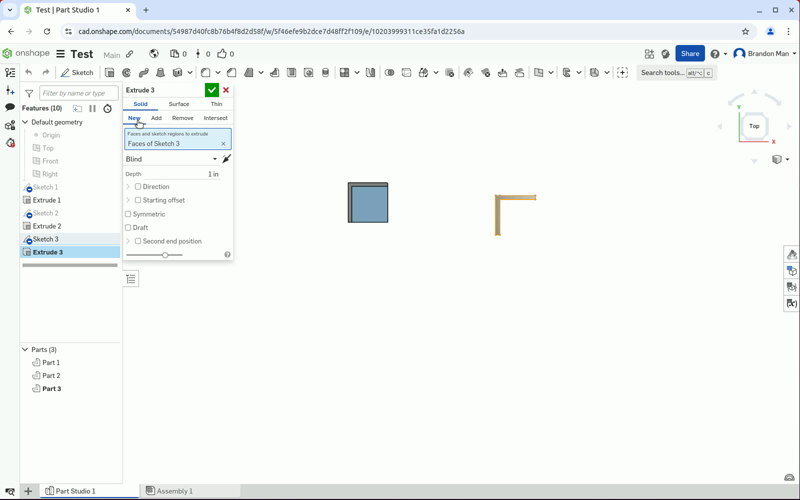
key(tab, 4)
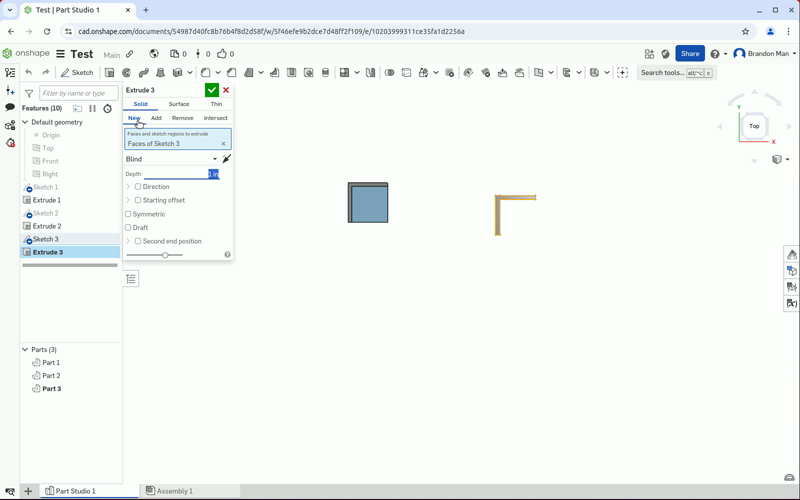
text(7.943)
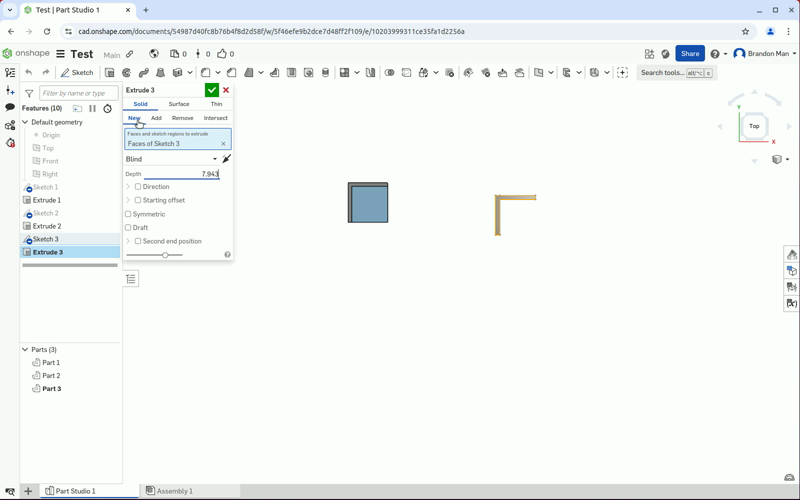
key(enter)
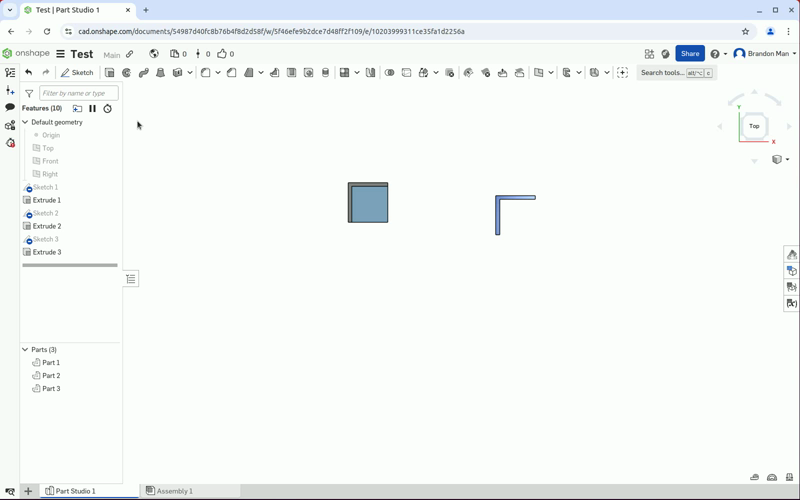
key(shift+h)
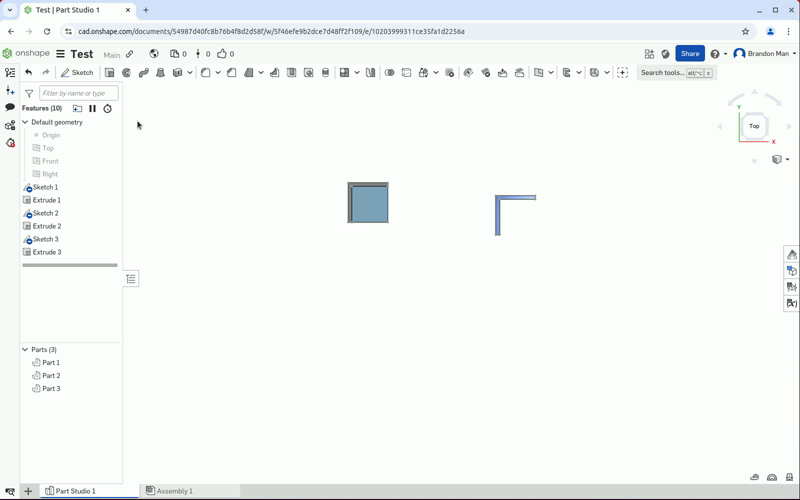
key(shift+h)
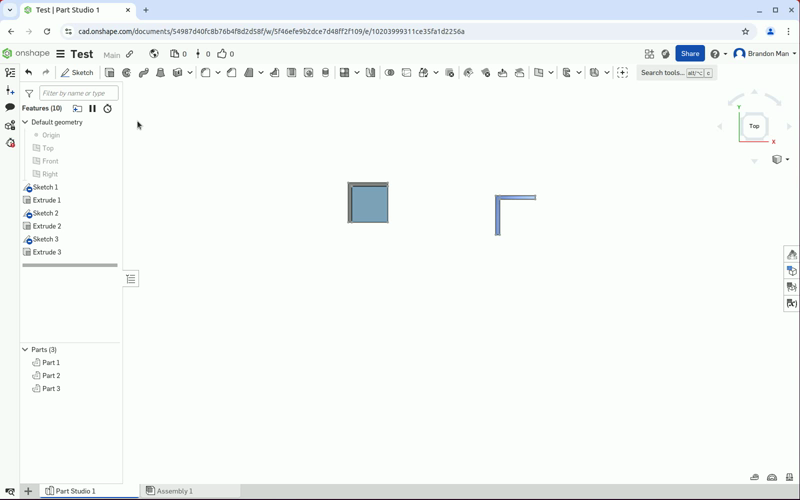
key(shift+7)
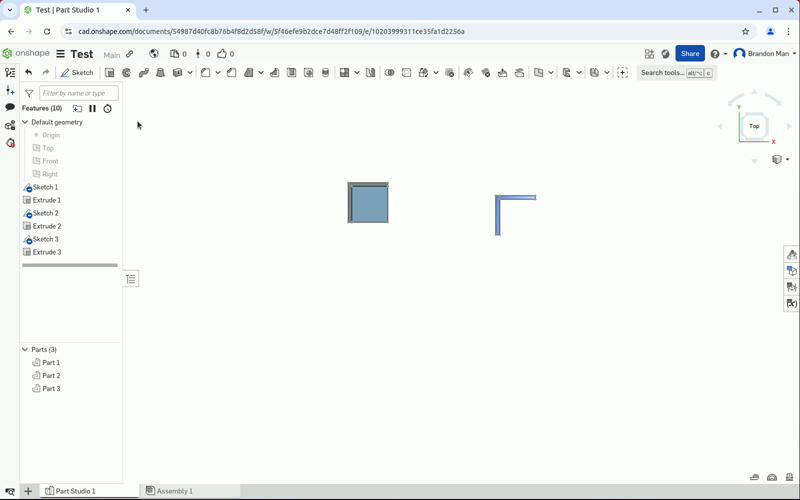
key(up, 3)
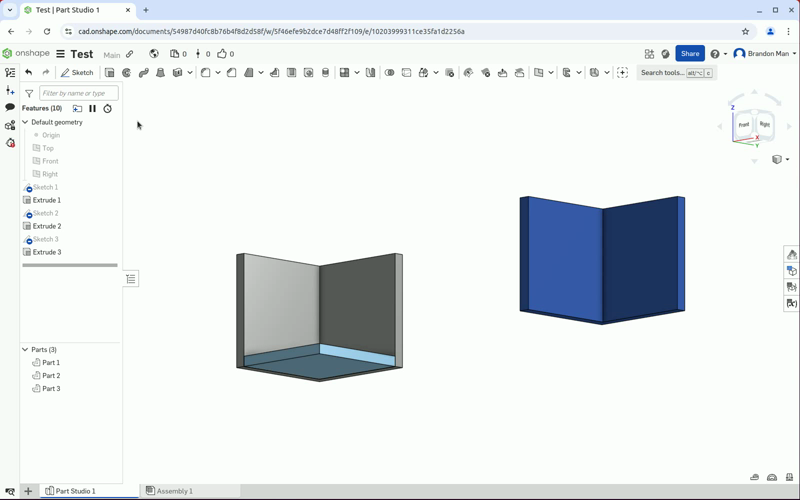
key(left, 3)
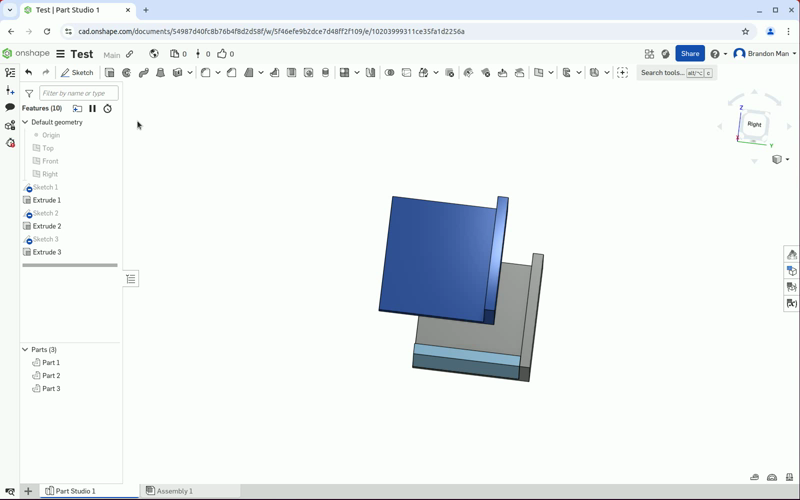
key(right, 3)
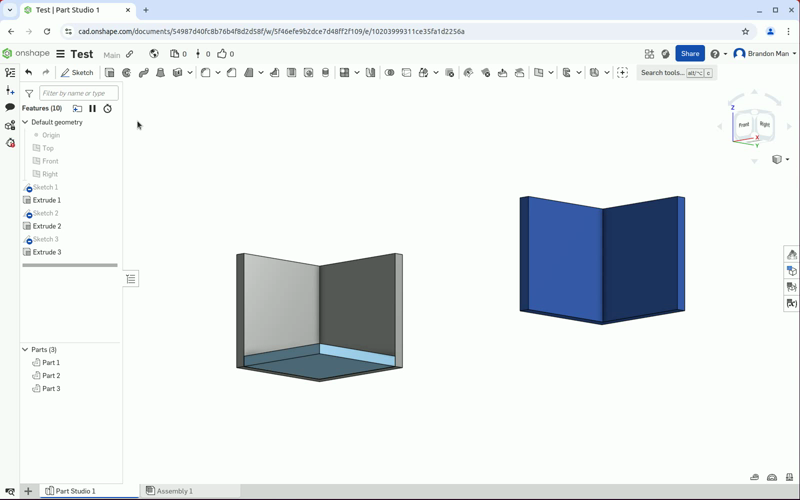
key(down, 3)
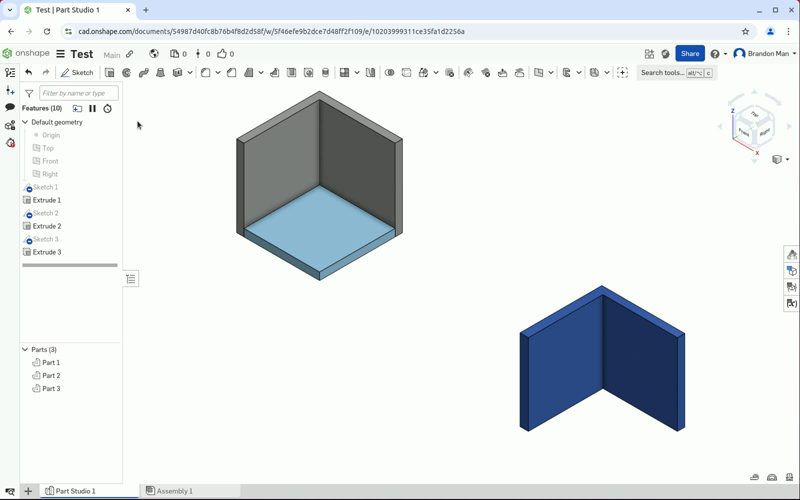
mouse_move(73, 189)
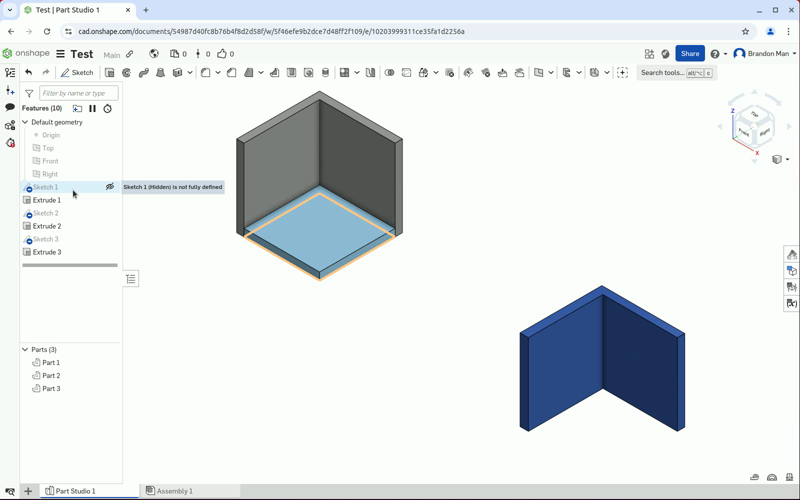
click(73, 189)